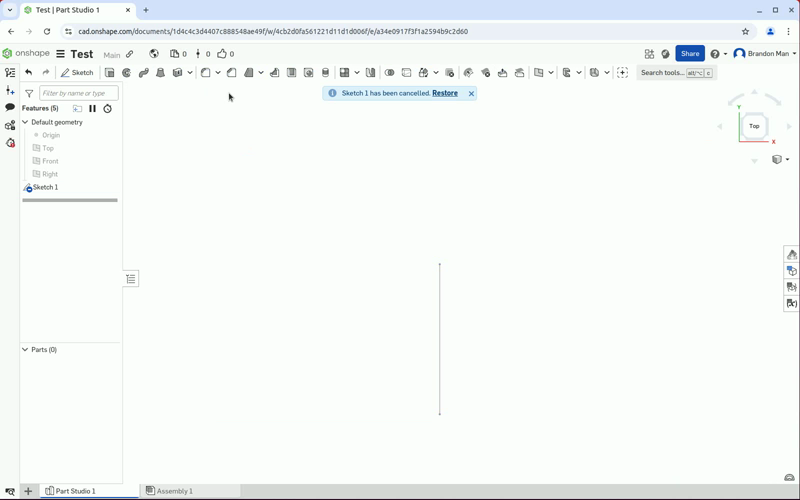
key(shift+h)
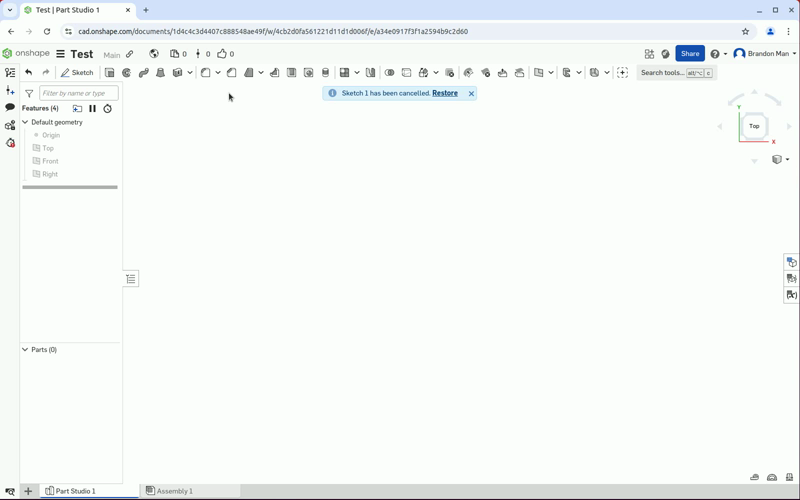
mouse_move(73, 352)
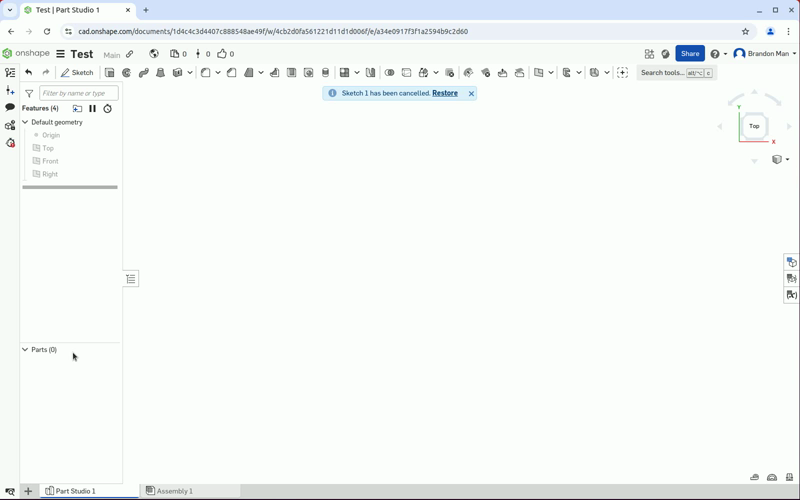
key(y)
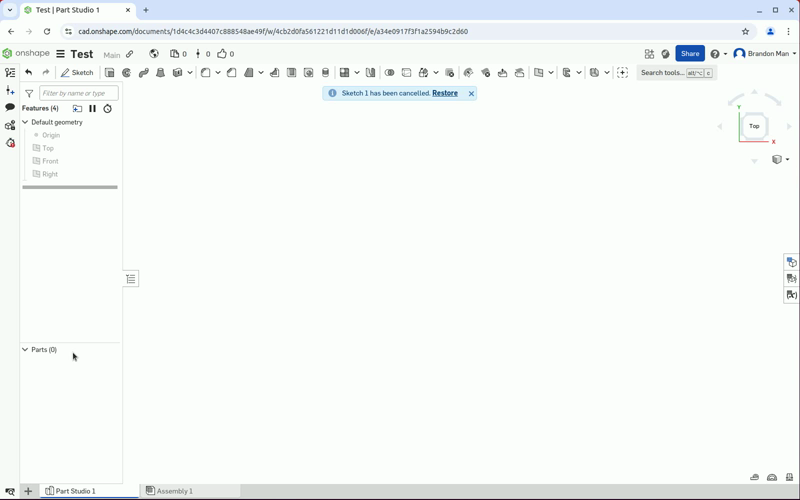
key(shift+p)
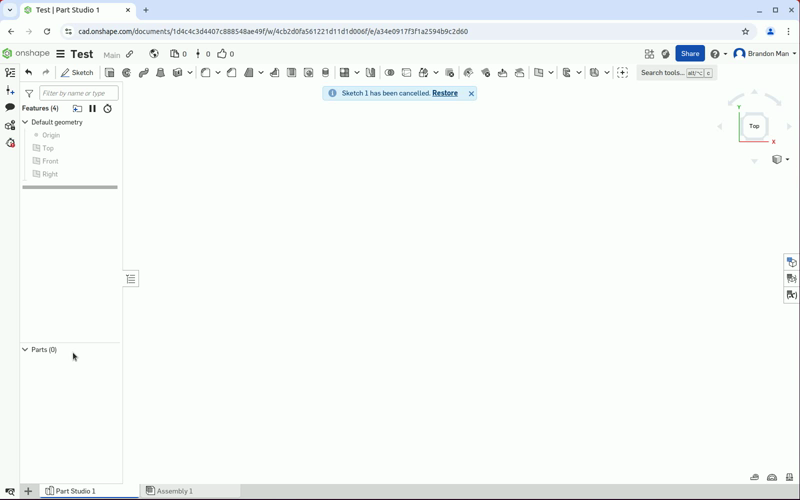
key(space)
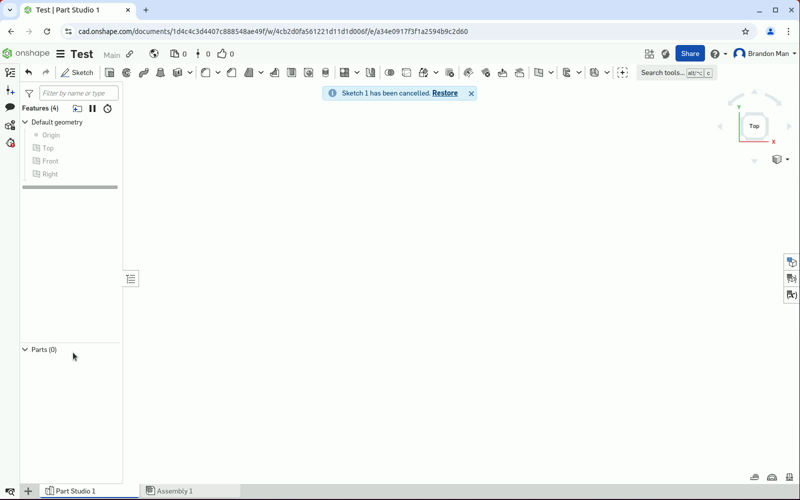
key_down(shift)
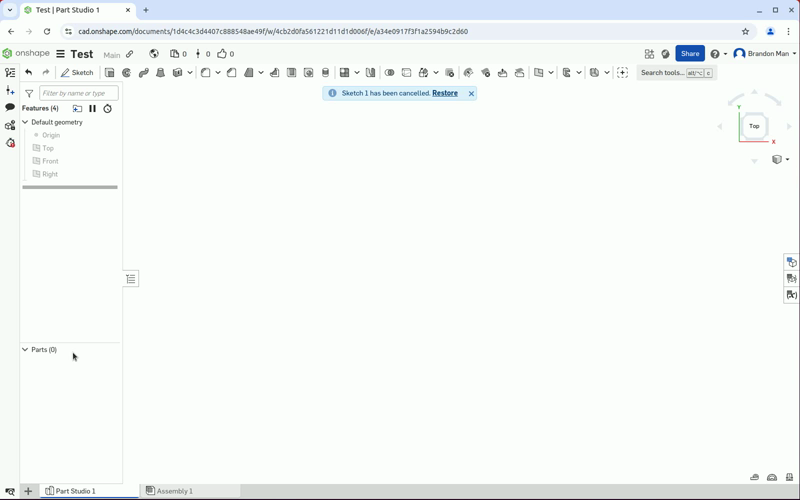
key(up)
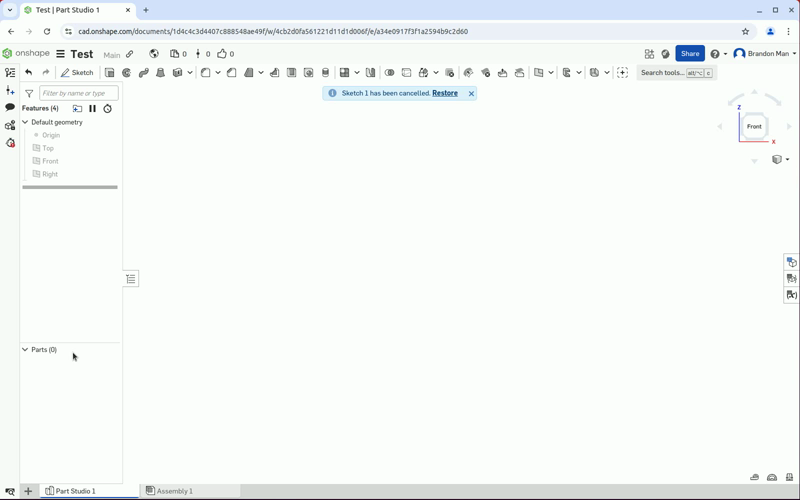
key_up(shift)
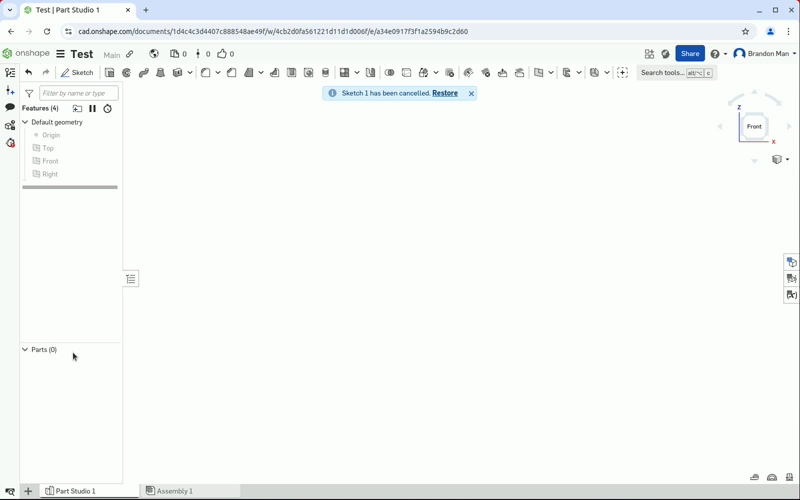
mouse_move(73, 352)
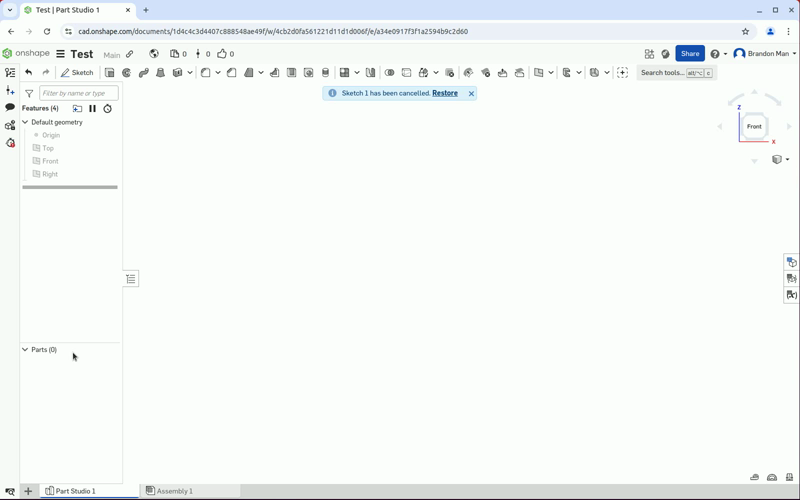
key(shift+y)
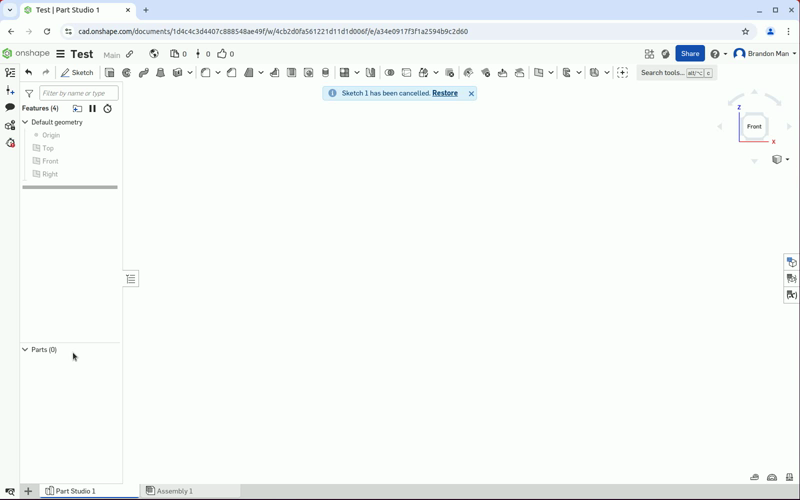
key(shift+s)
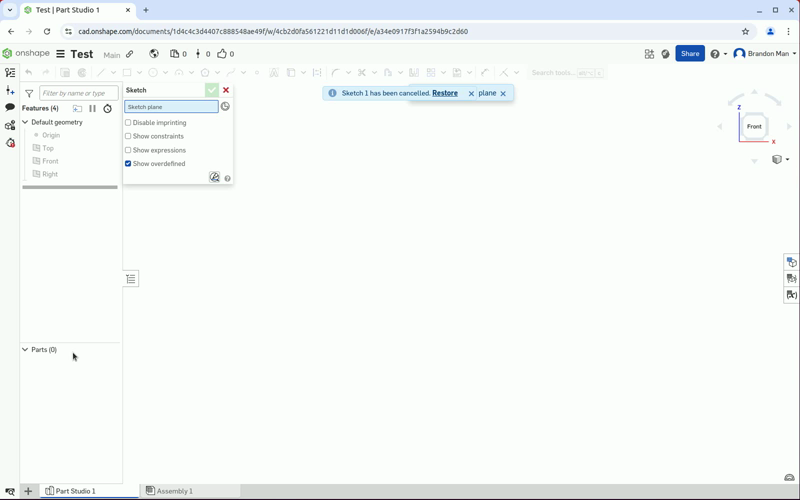
mouse_move(73, 163)
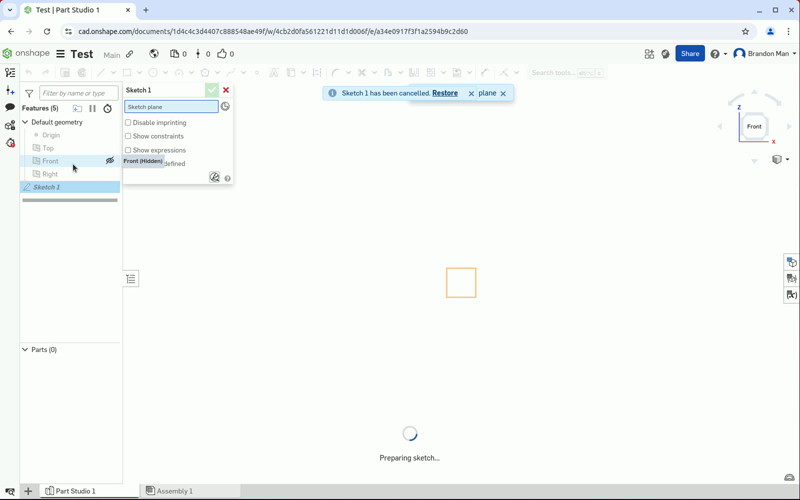
click(73, 163)
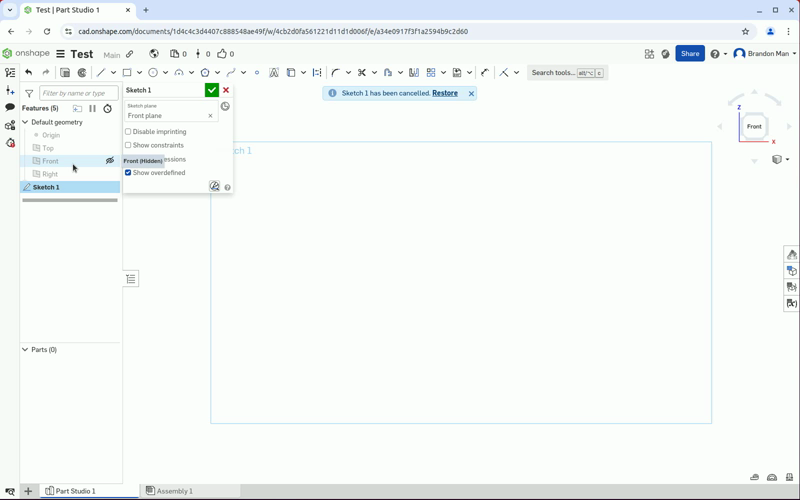
mouse_move(73, 352)
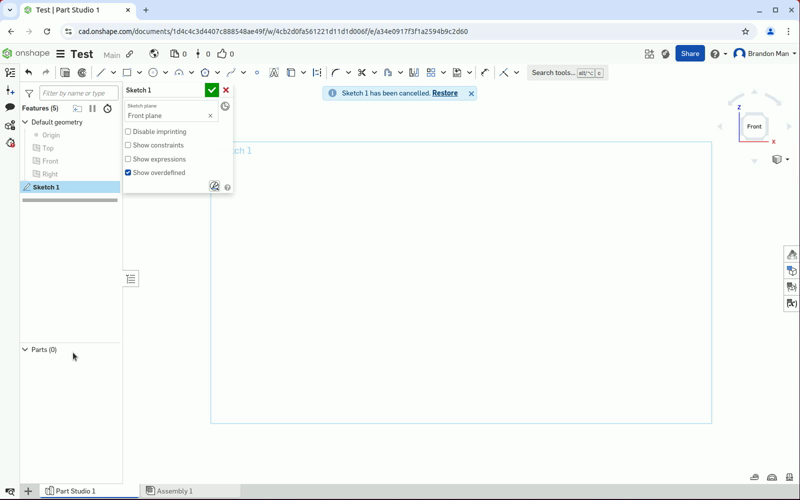
key(y)
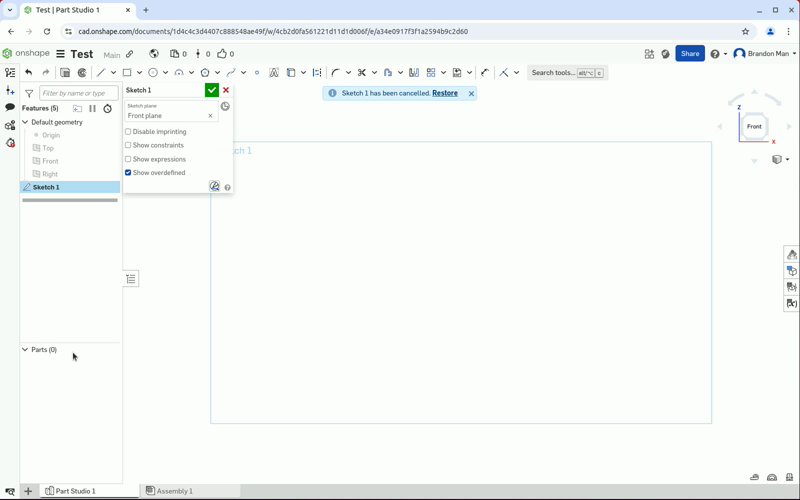
key(l)
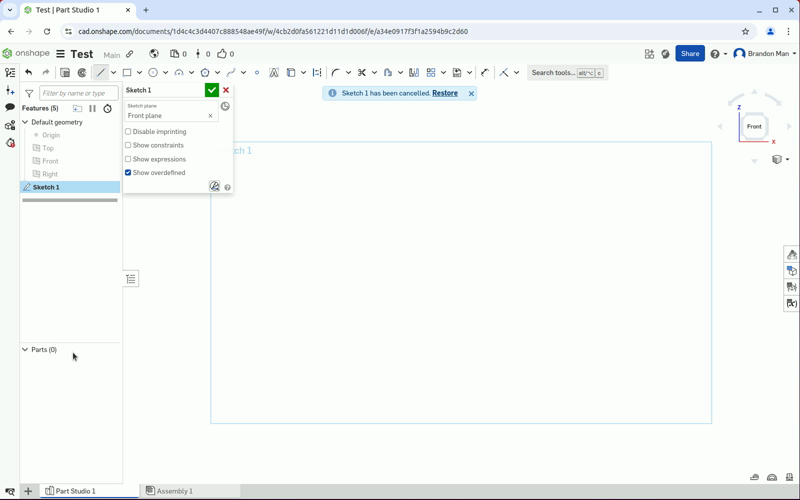
key_down(shift)
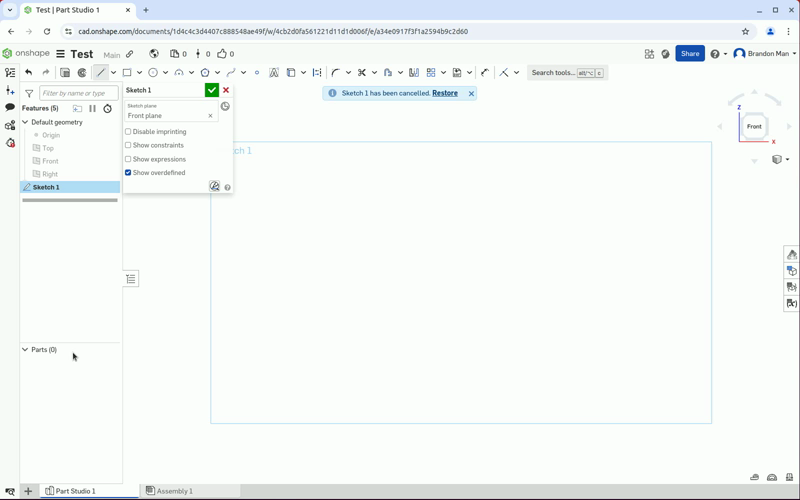
mouse_move(460, 305)
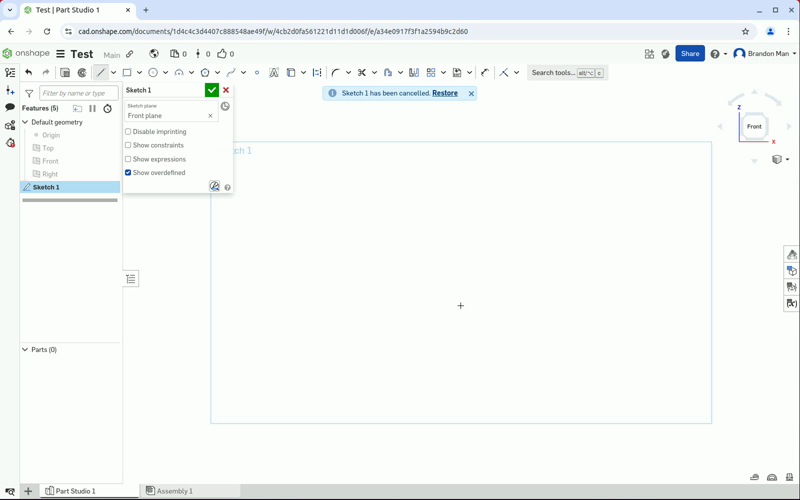
click(460, 305)
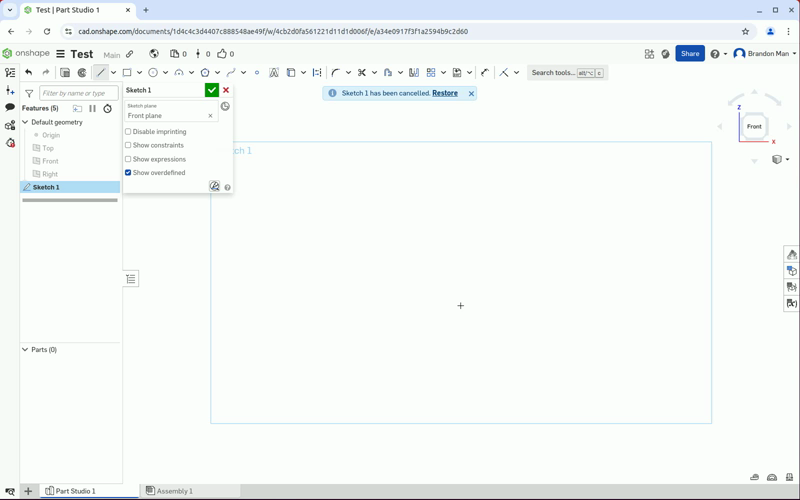
key_up(shift)
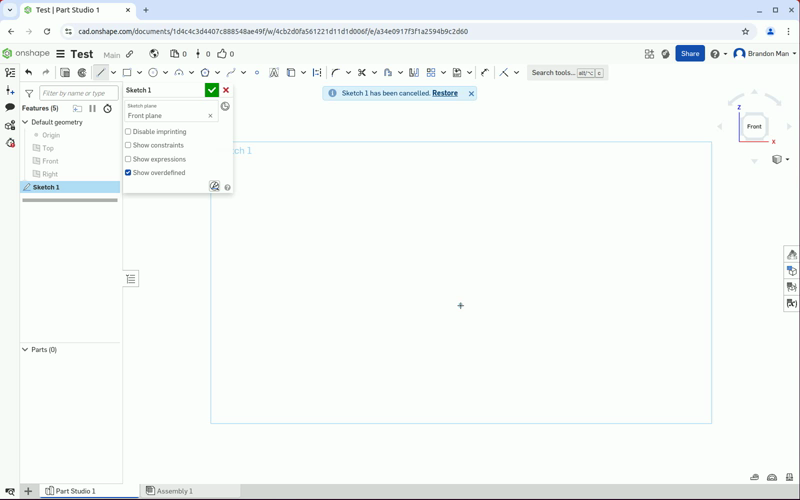
key_down(shift)
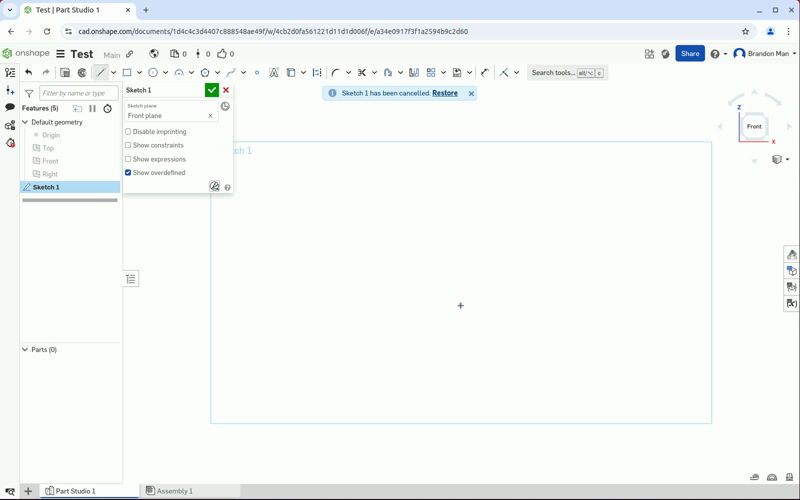
mouse_move(573, 305)
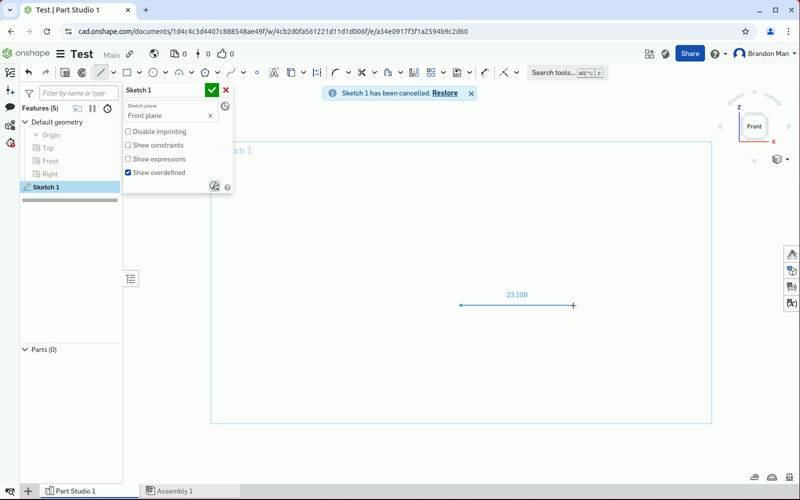
click(573, 305)
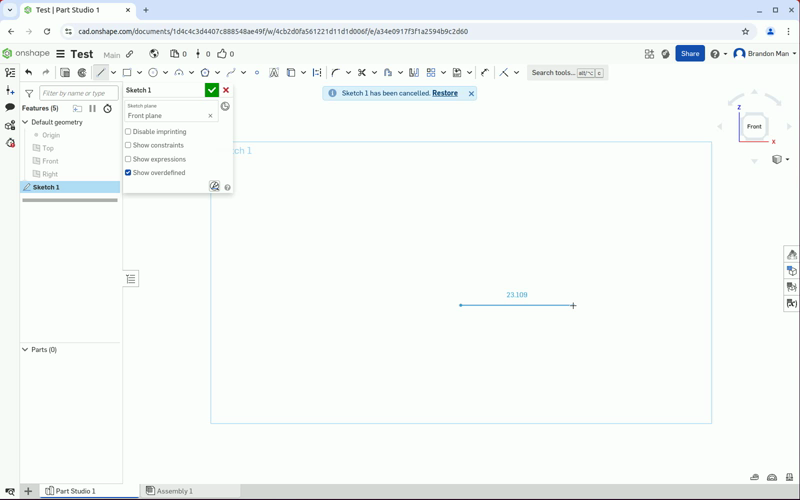
key_up(shift)
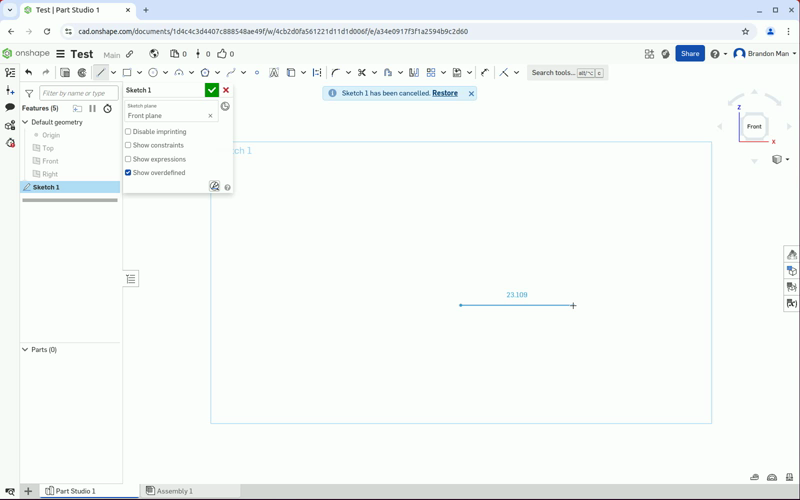
key_down(shift)
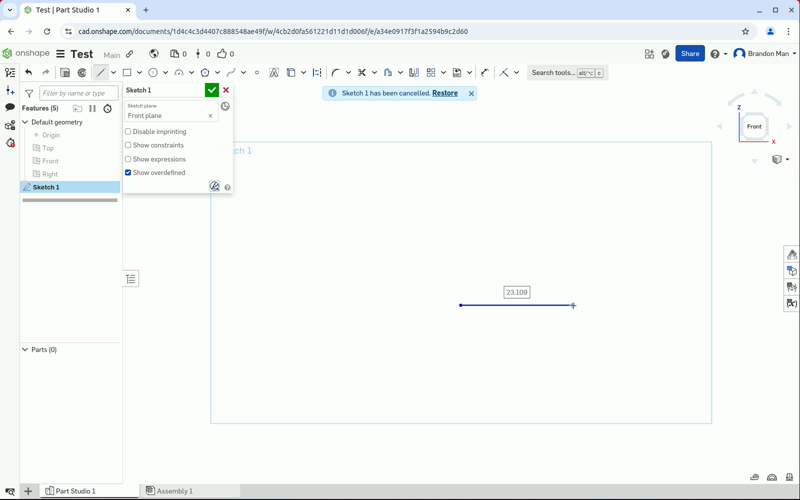
mouse_move(589, 305)
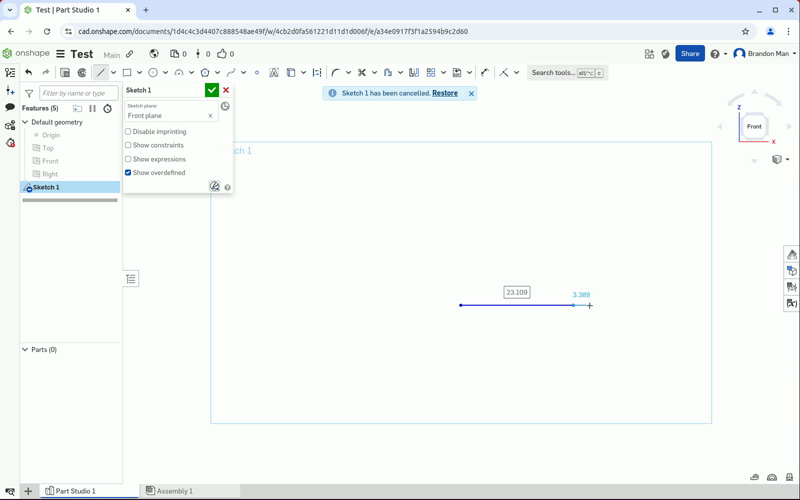
mouse_move(573, 282)
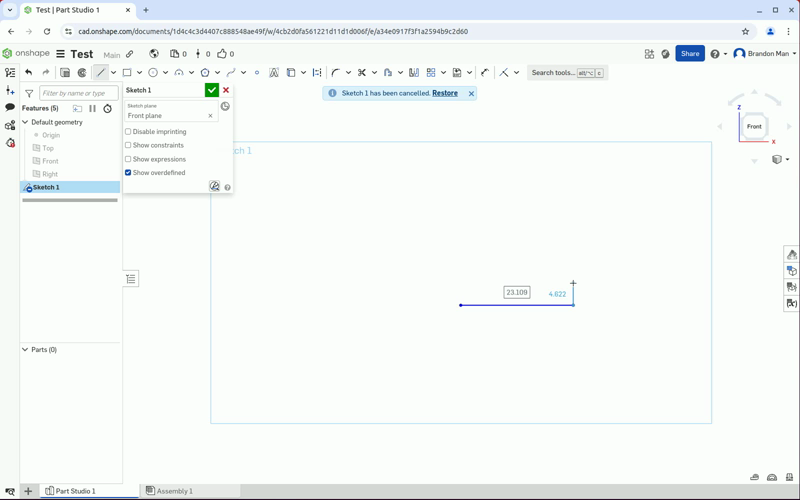
click(573, 282)
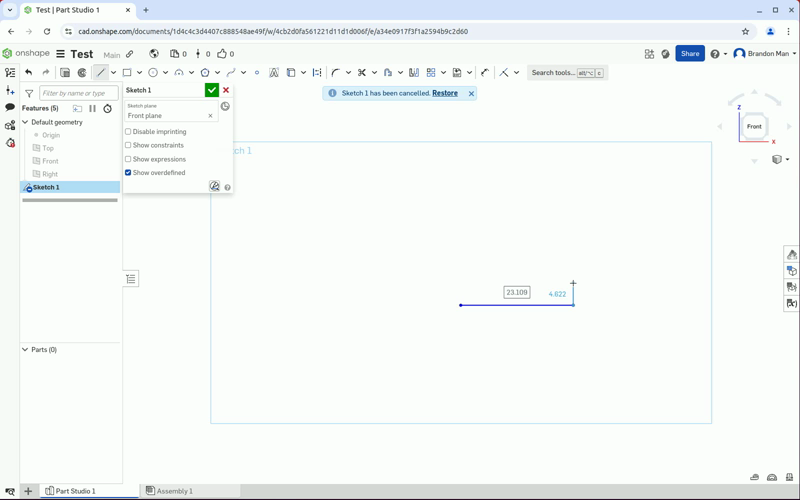
key_up(shift)
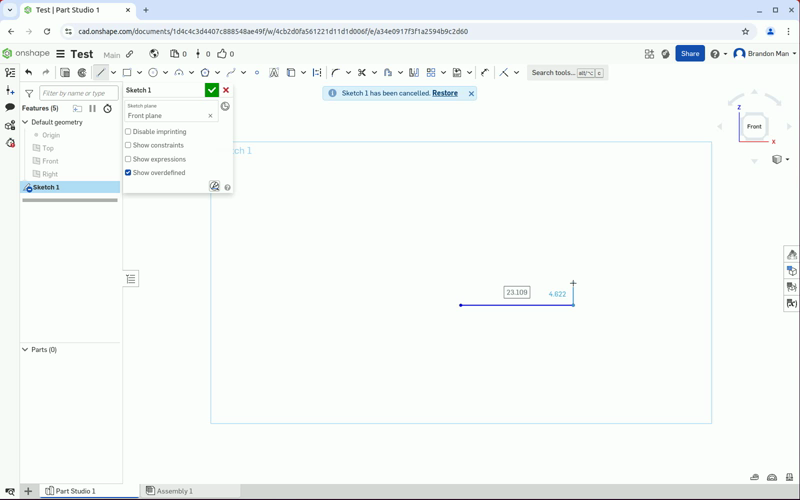
key_down(shift)
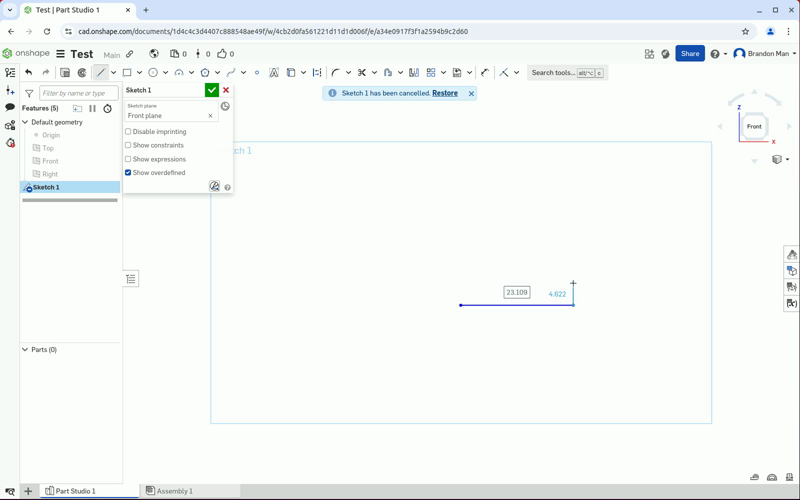
mouse_move(589, 282)
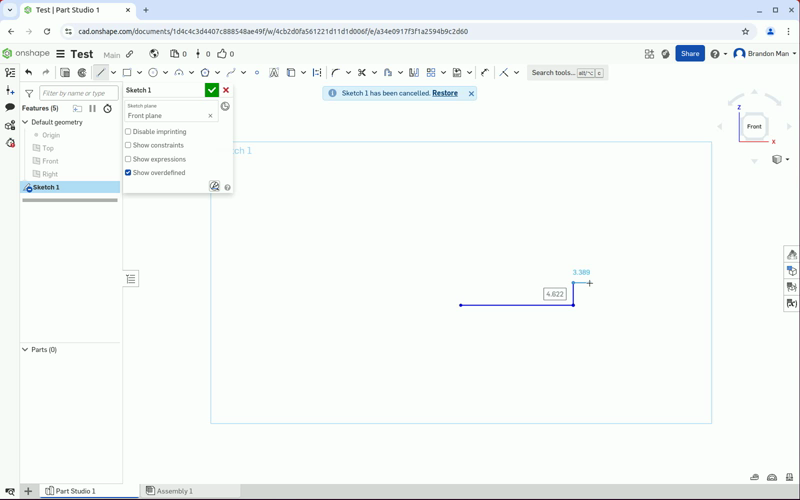
mouse_move(562, 282)
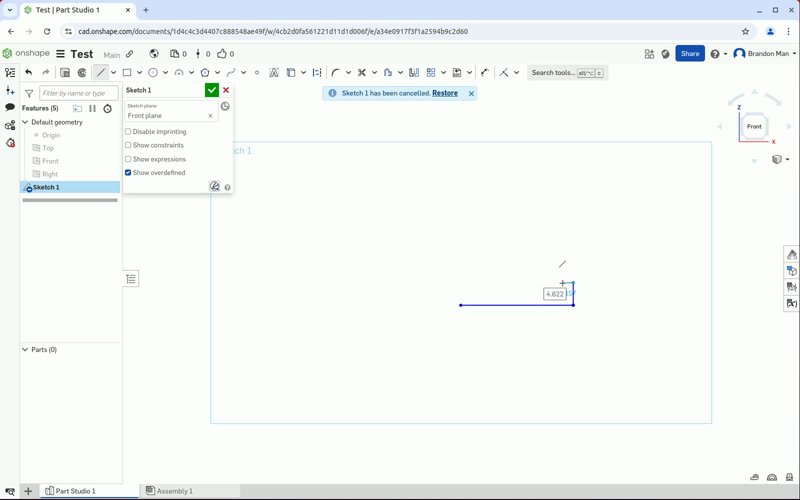
click(562, 282)
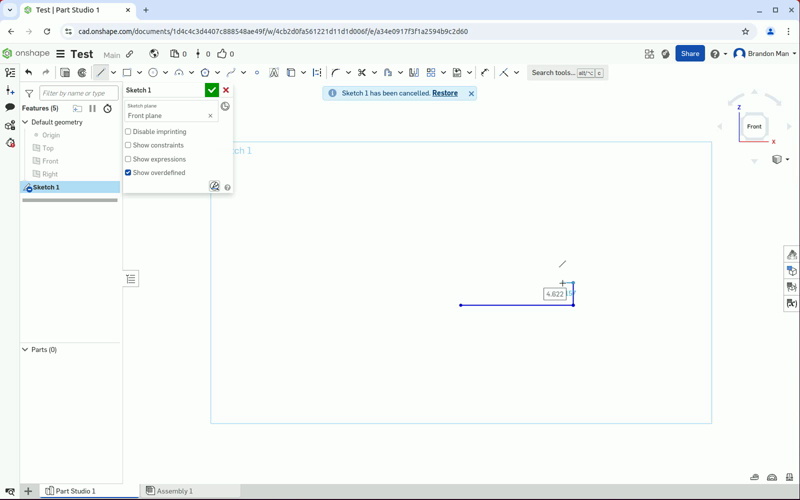
key_up(shift)
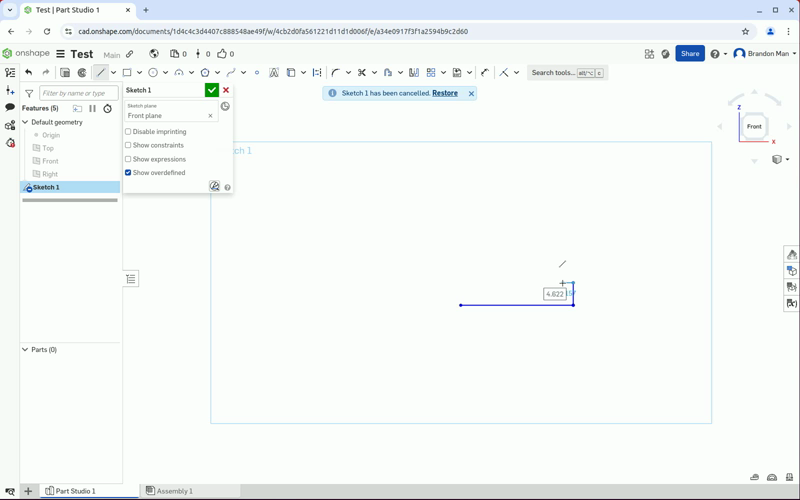
key_down(shift)
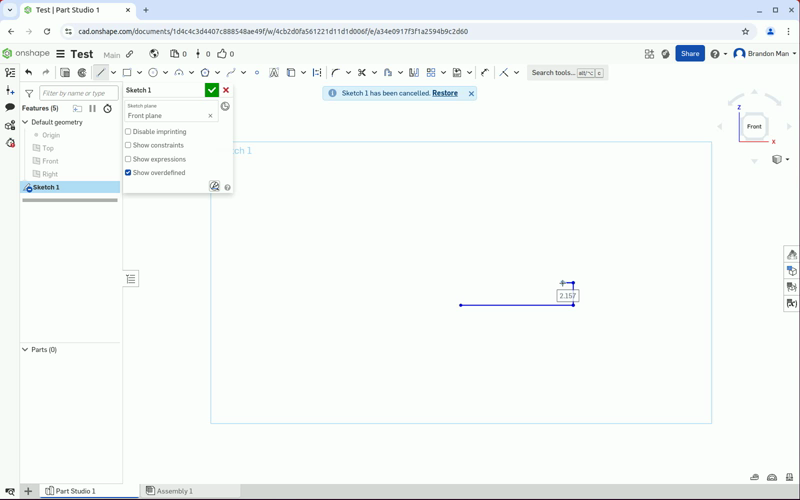
mouse_move(460, 282)
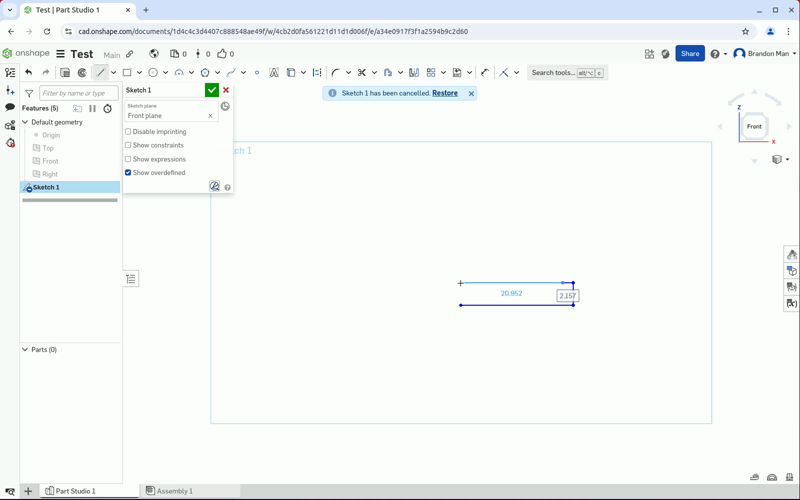
click(460, 282)
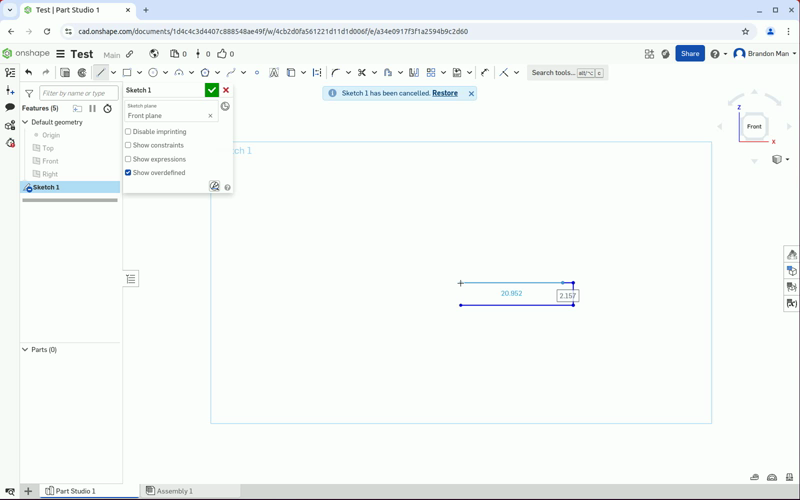
key_up(shift)
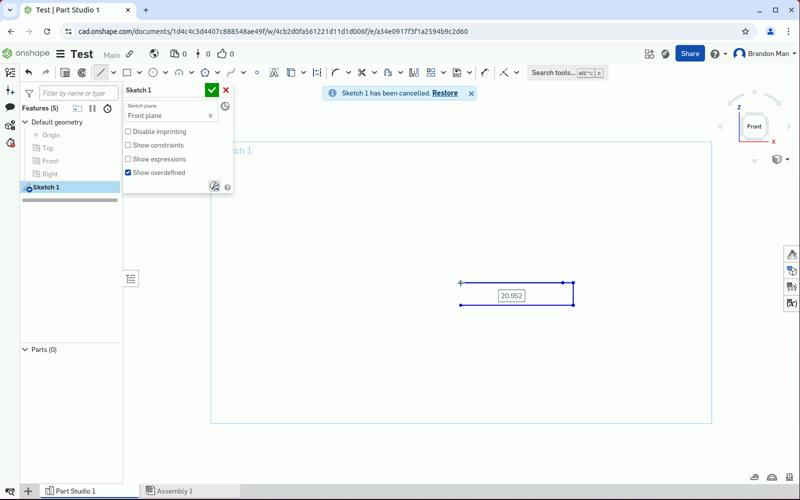
mouse_move(490, 282)
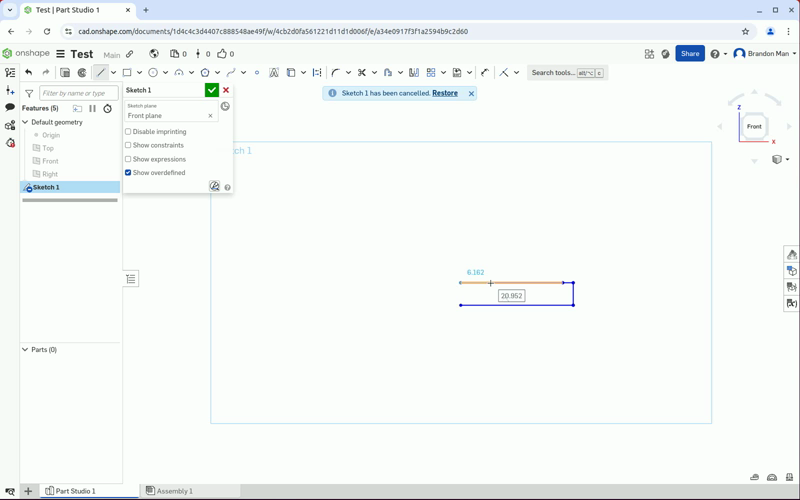
key_down(shift)
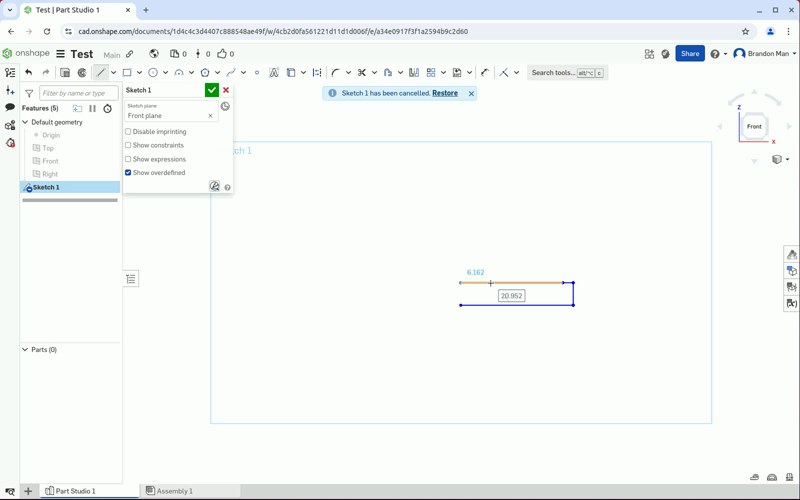
mouse_move(460, 305)
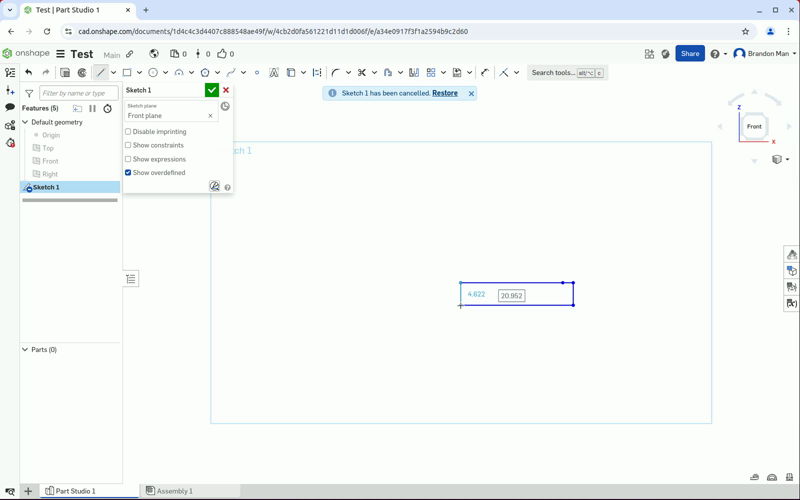
key_up(shift)
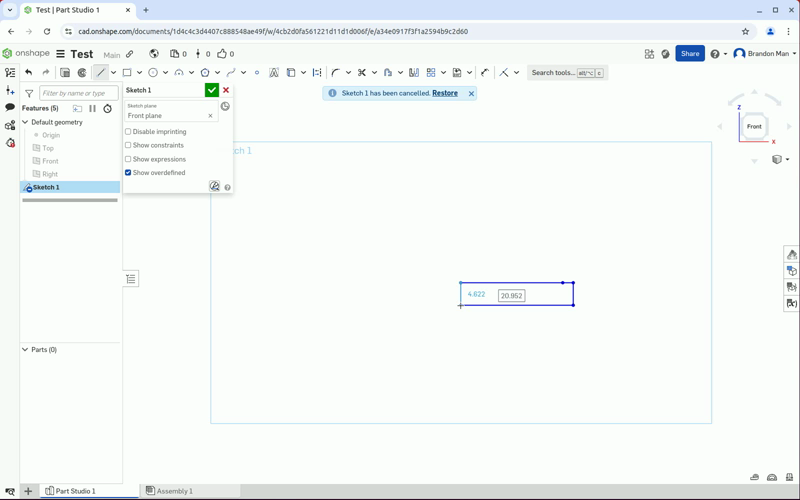
click(460, 305)
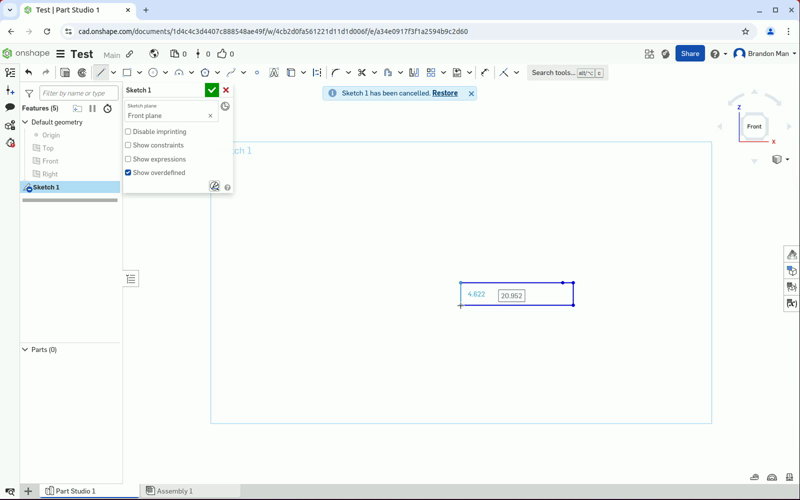
key(esc)
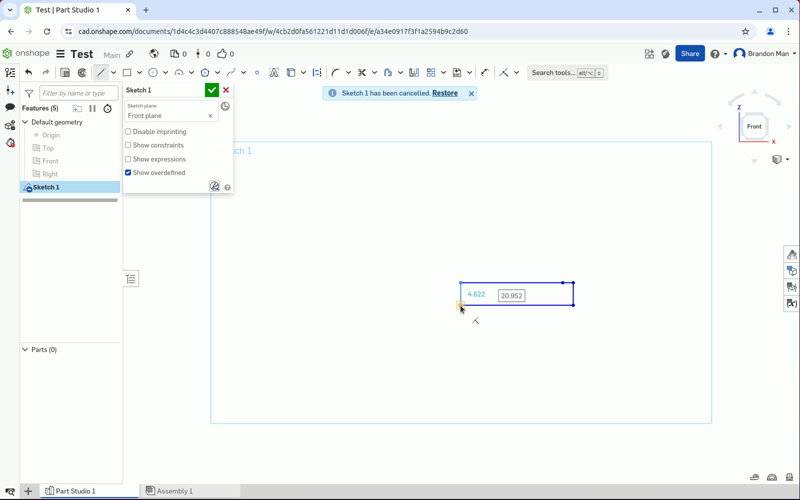
mouse_move(490, 298)
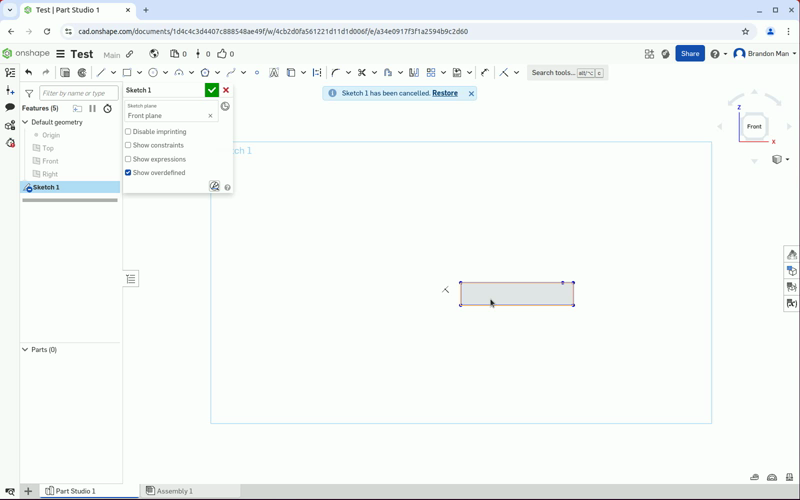
click(490, 298)
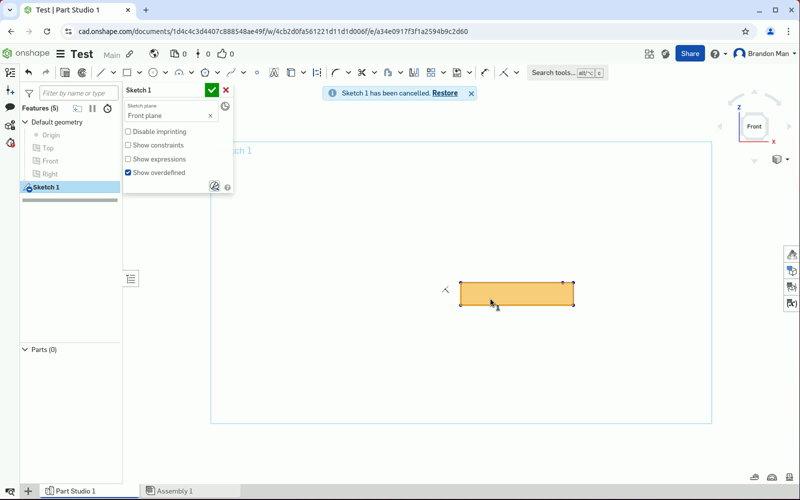
mouse_move(73, 352)
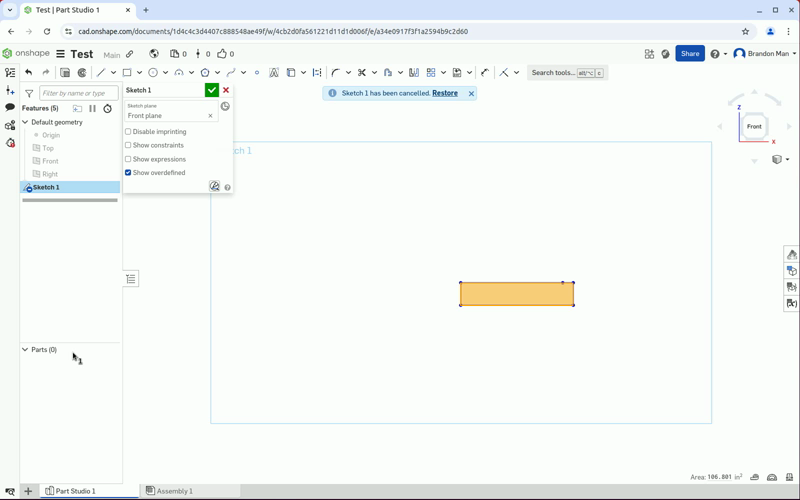
key(shift+y)
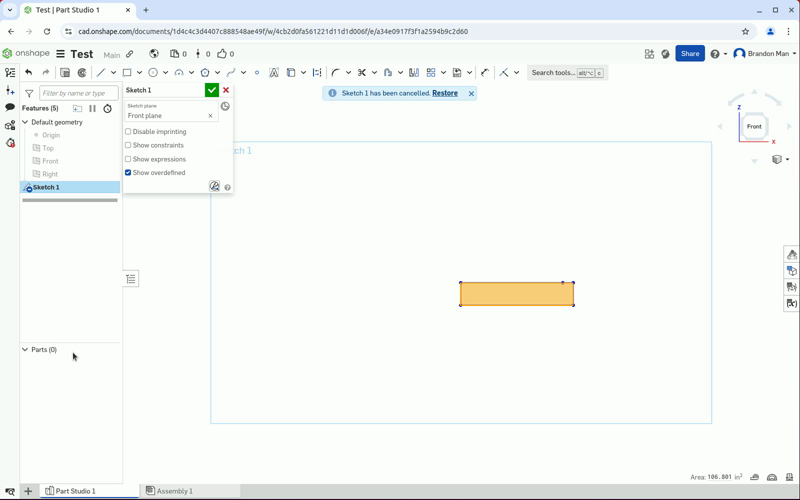
key(shift+e)
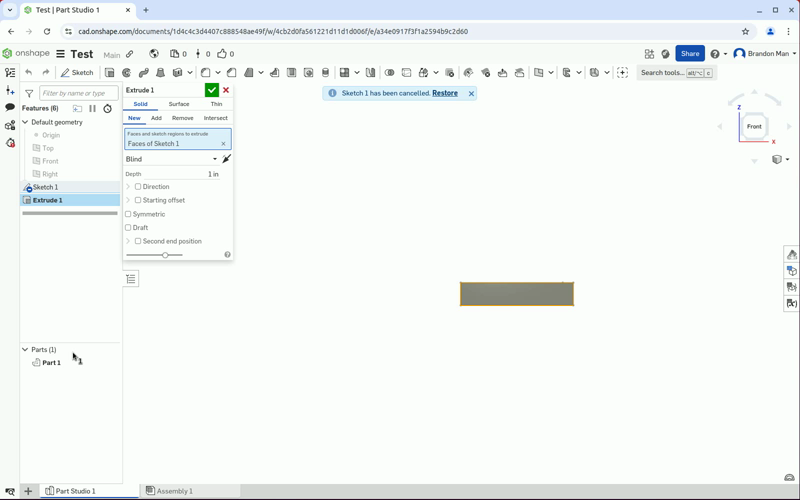
mouse_move(143, 106)
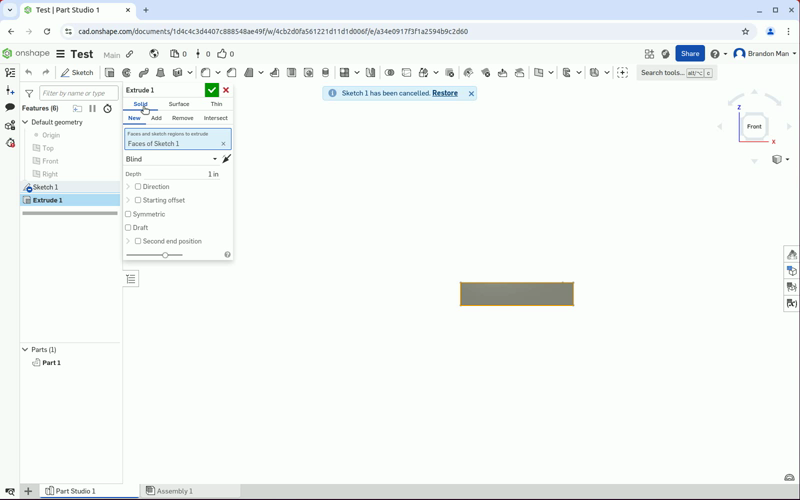
click(143, 106)
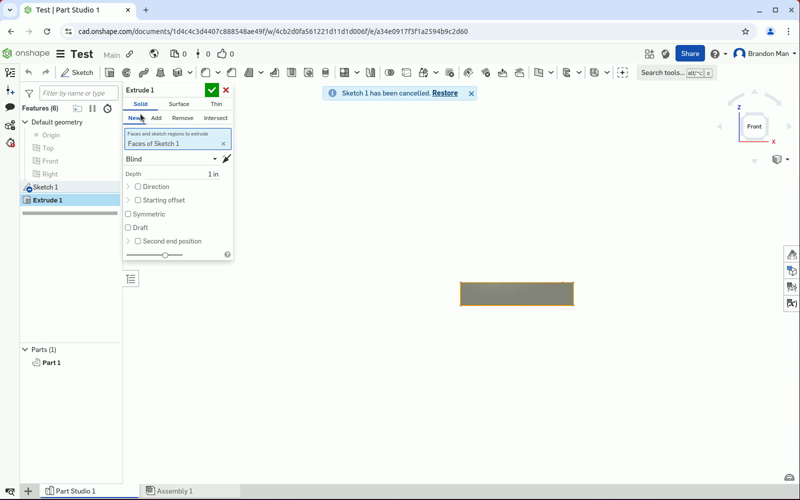
mouse_move(137, 120)
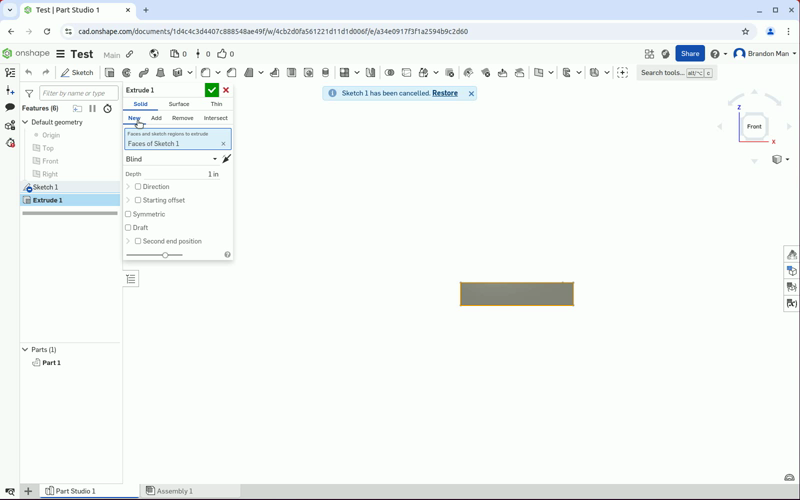
click(137, 120)
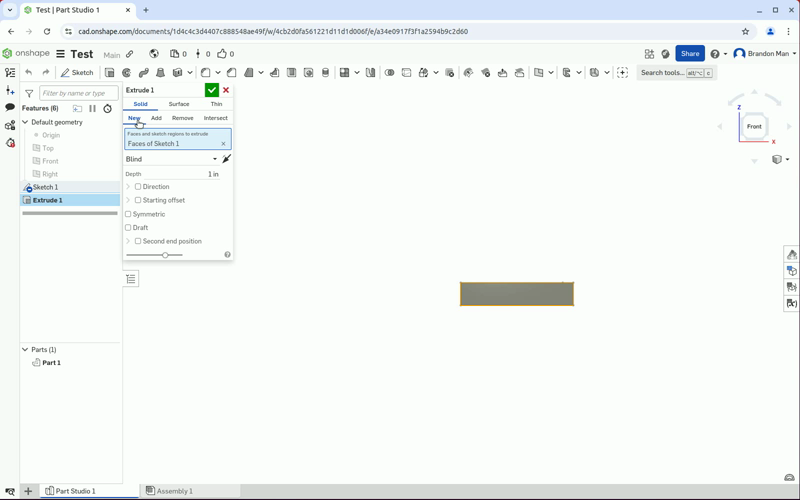
key(tab, 4)
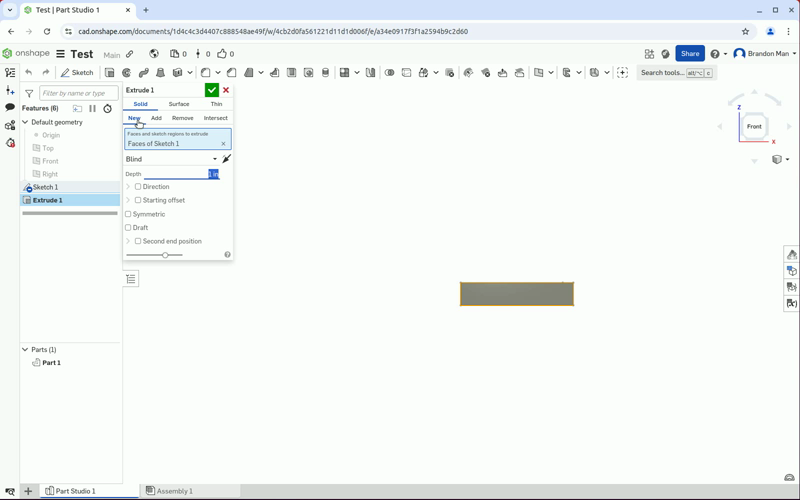
text(2.407)
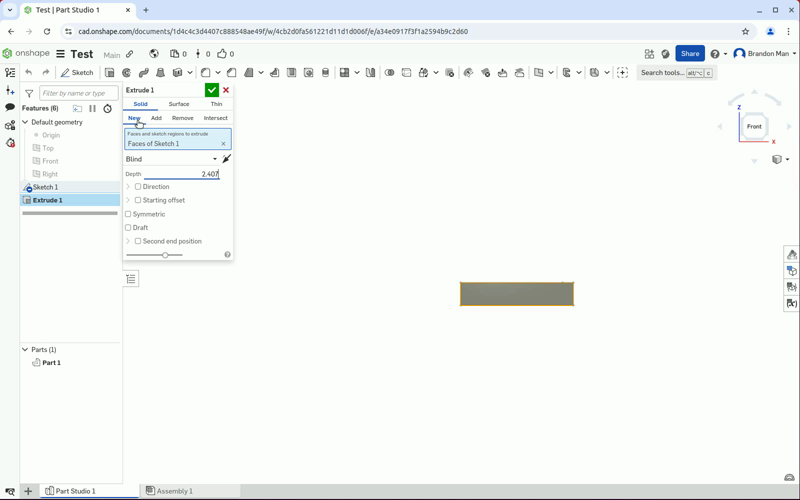
key(enter)
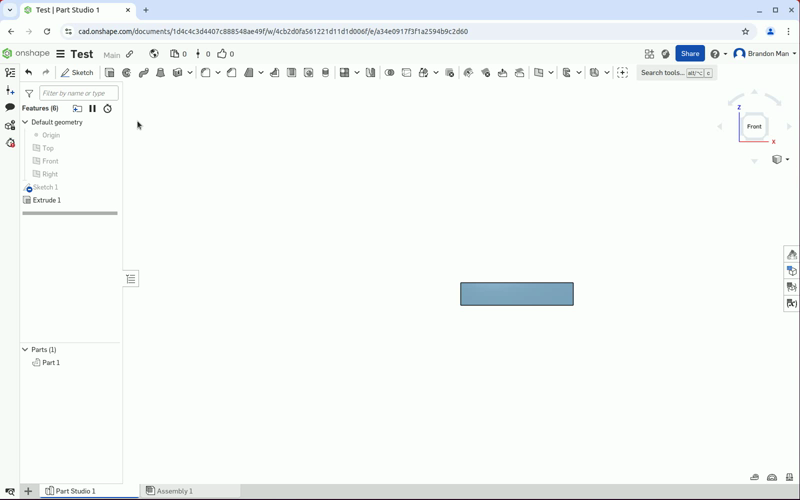
key(shift+h)
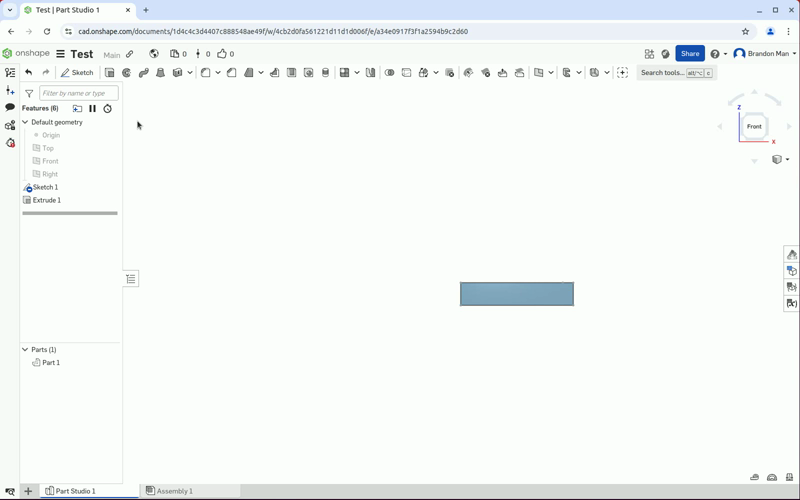
key(shift+h)
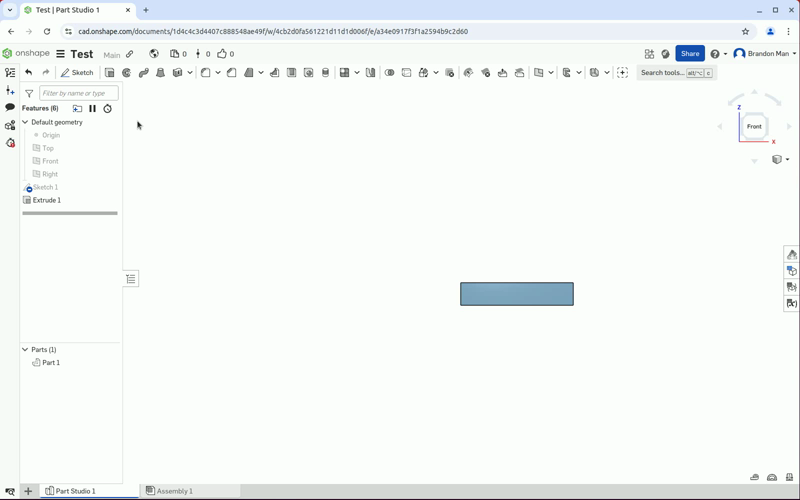
mouse_move(73, 189)
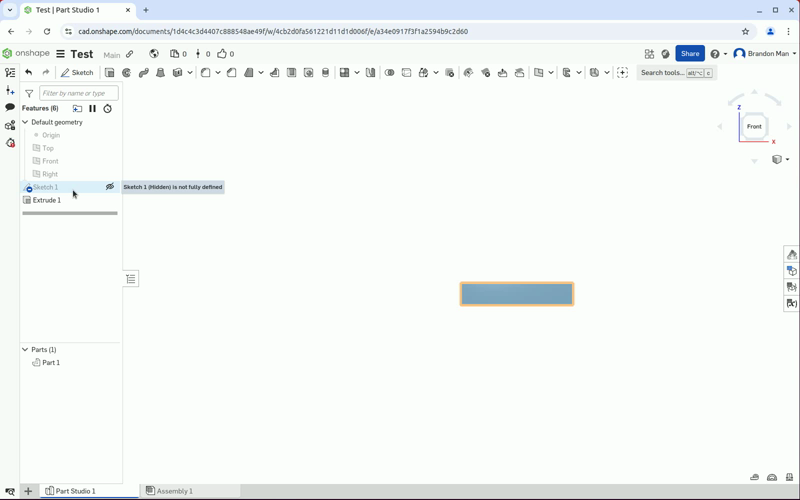
click(73, 189)
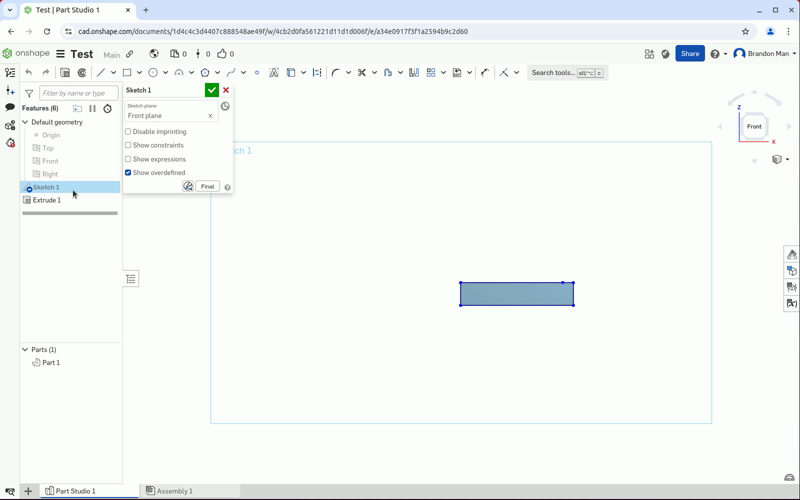
mouse_move(229, 92)
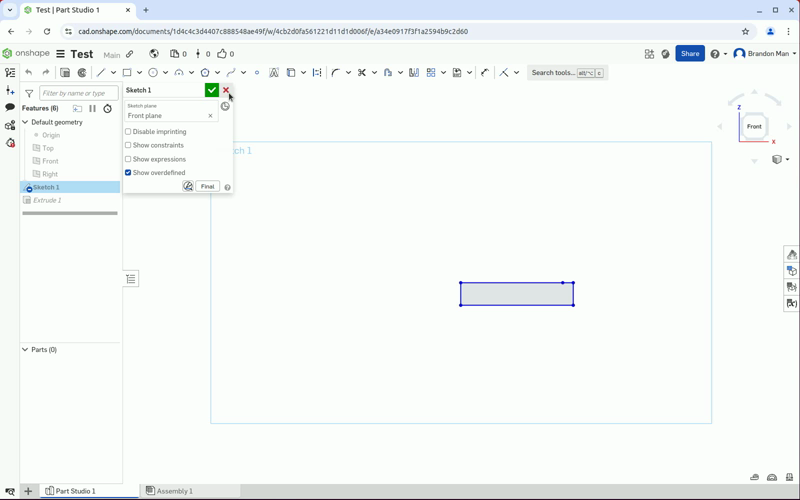
click(229, 92)
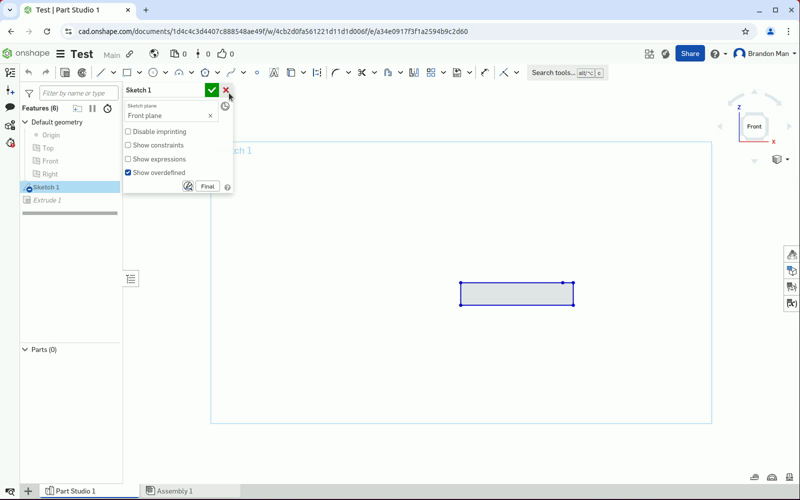
key(shift+s)
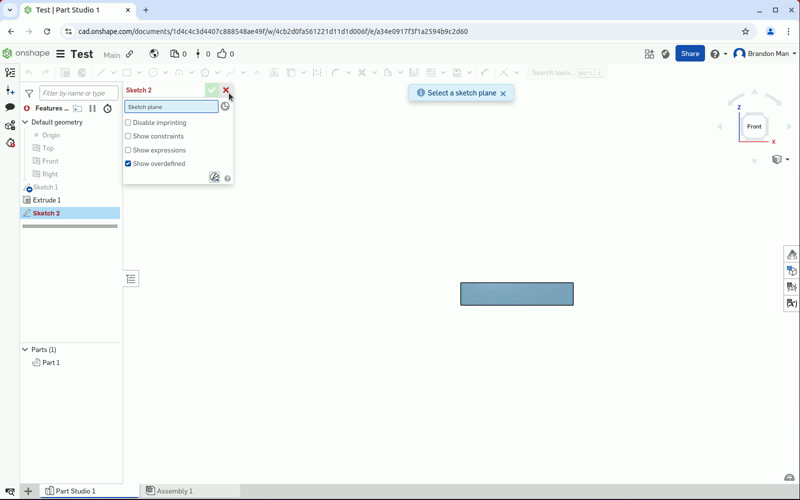
mouse_move(73, 163)
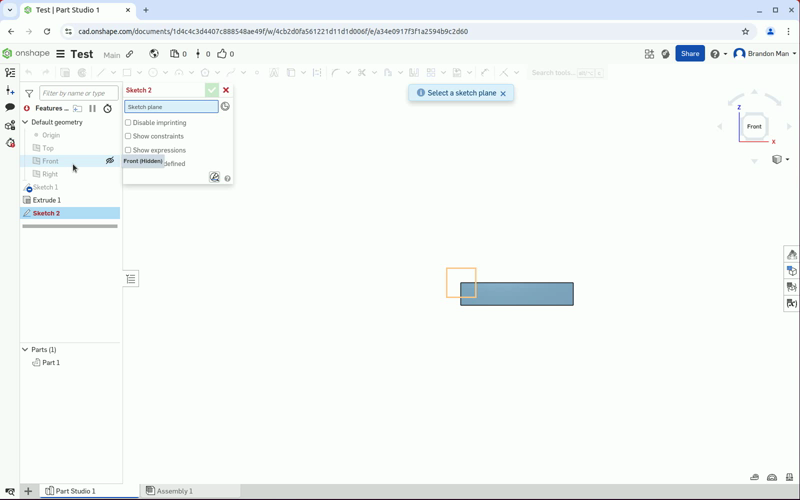
click(73, 163)
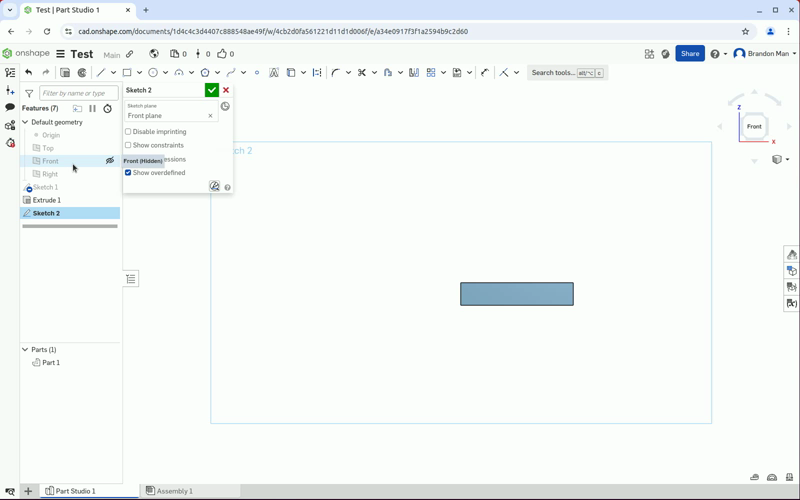
mouse_move(73, 352)
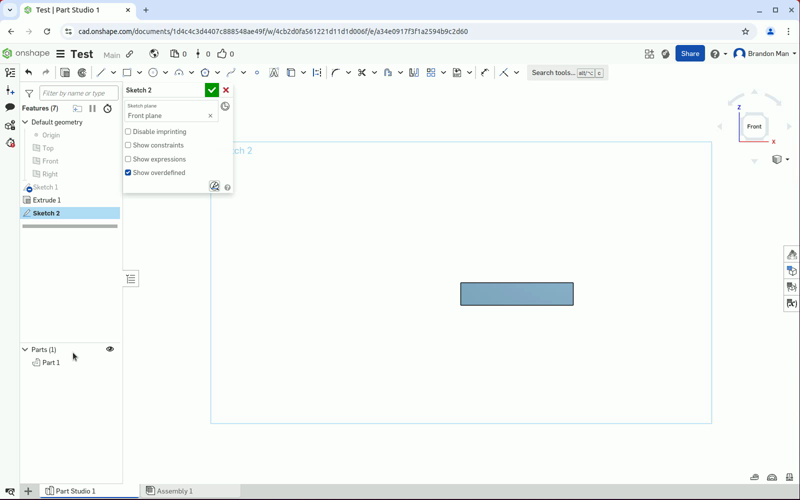
key(y)
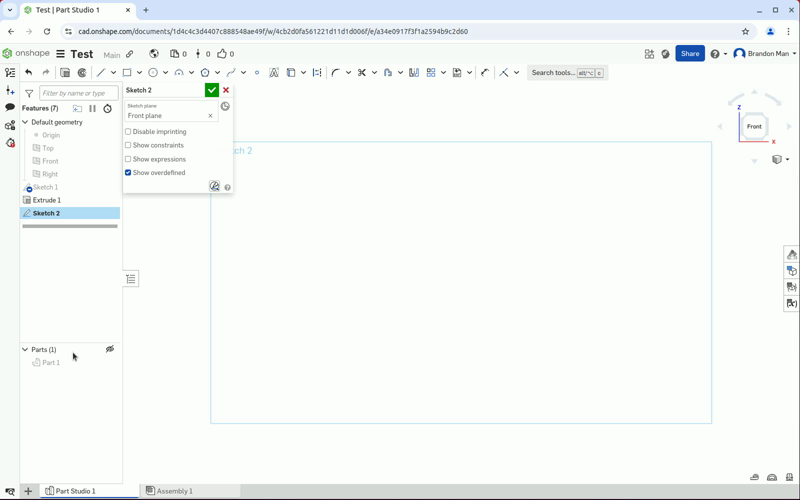
key(l)
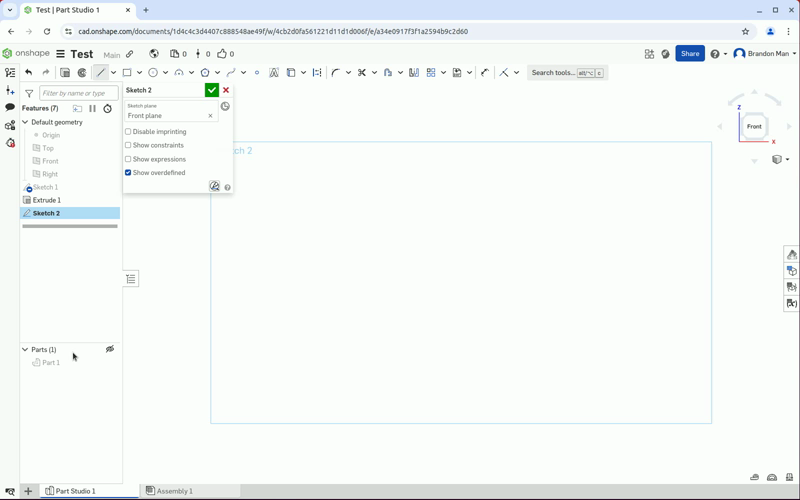
key_down(shift)
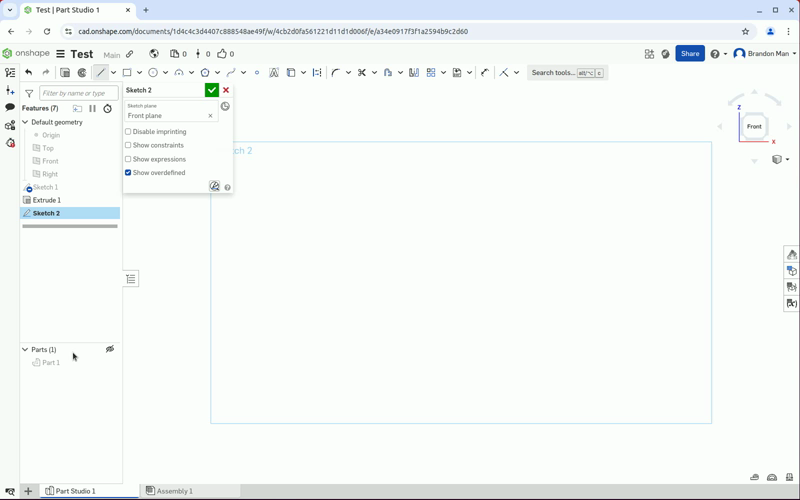
mouse_move(516, 260)
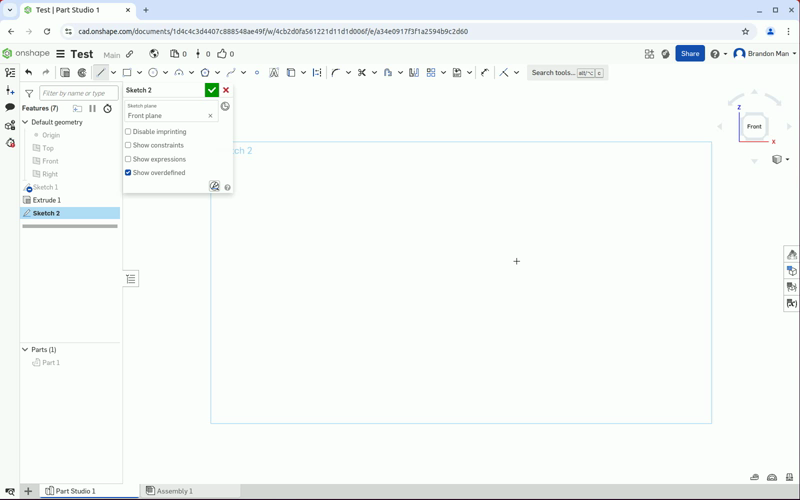
click(516, 260)
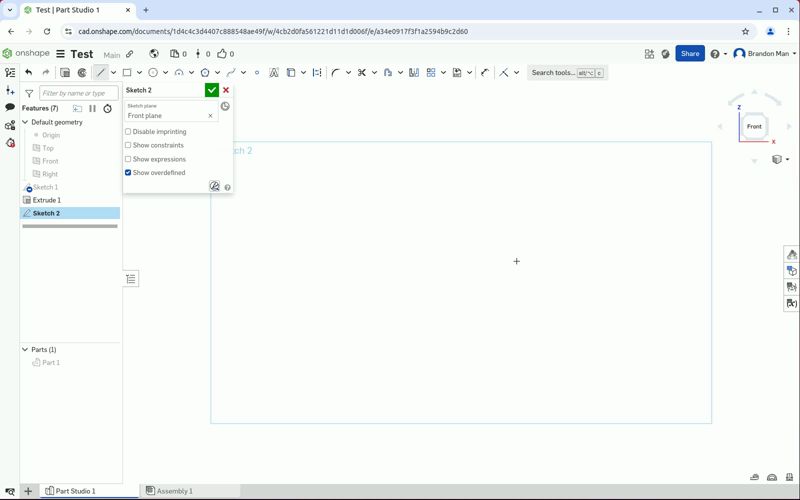
key_up(shift)
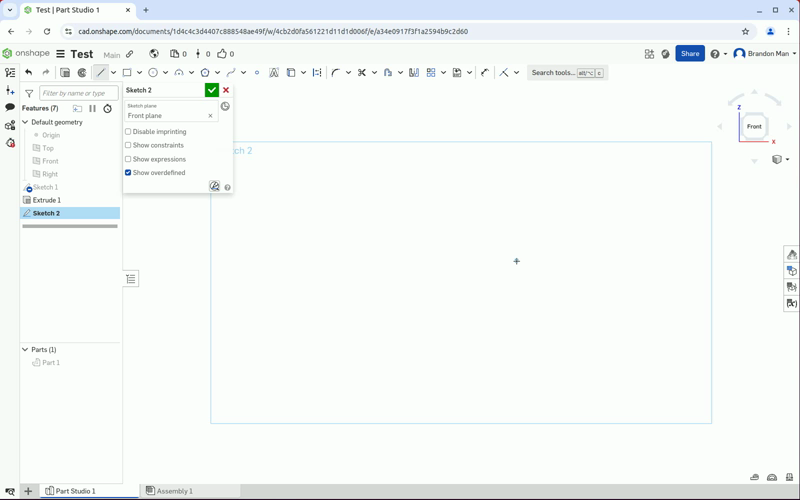
key_down(shift)
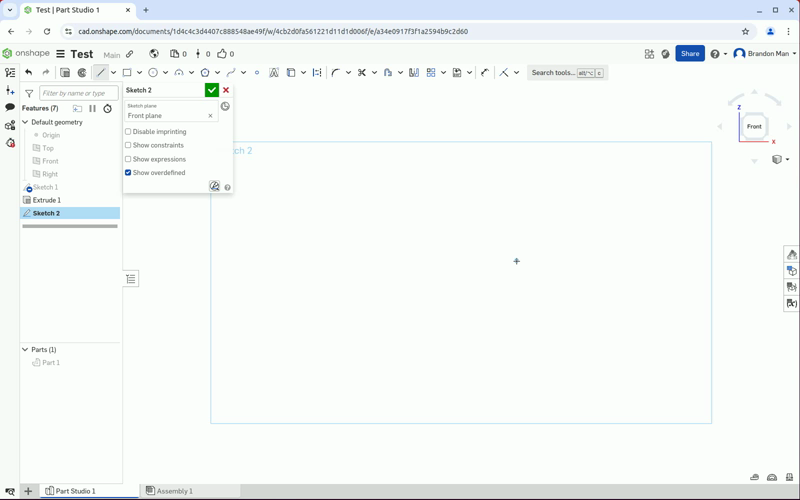
mouse_move(546, 260)
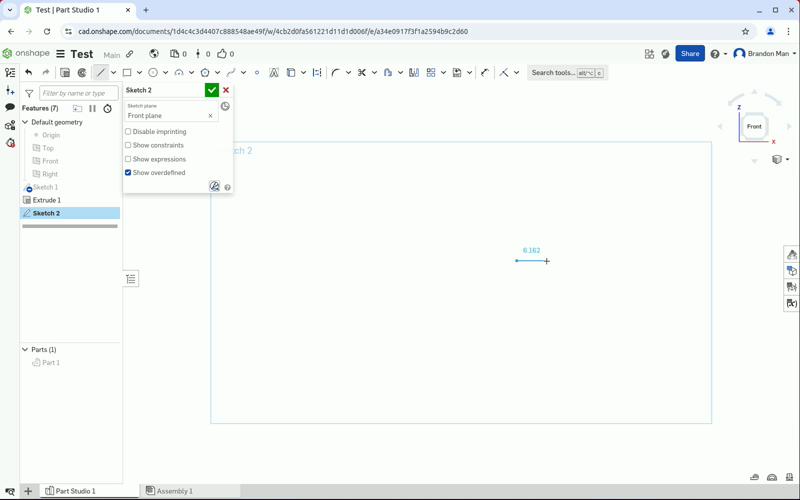
mouse_move(562, 260)
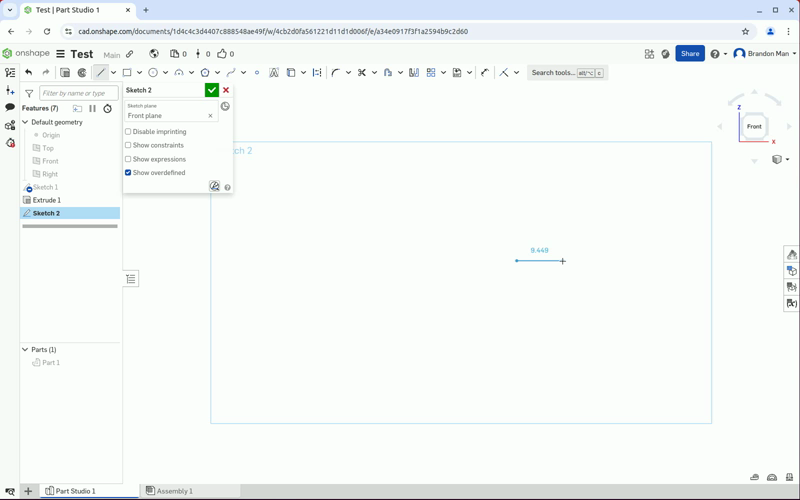
click(562, 260)
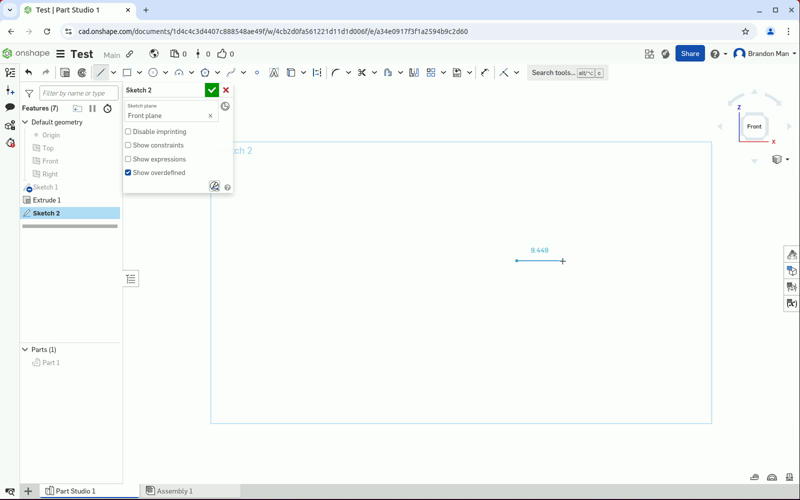
key_up(shift)
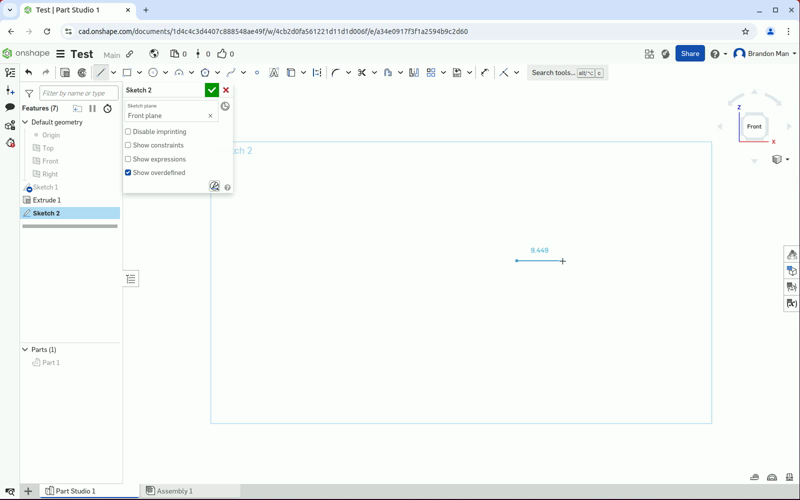
key_down(shift)
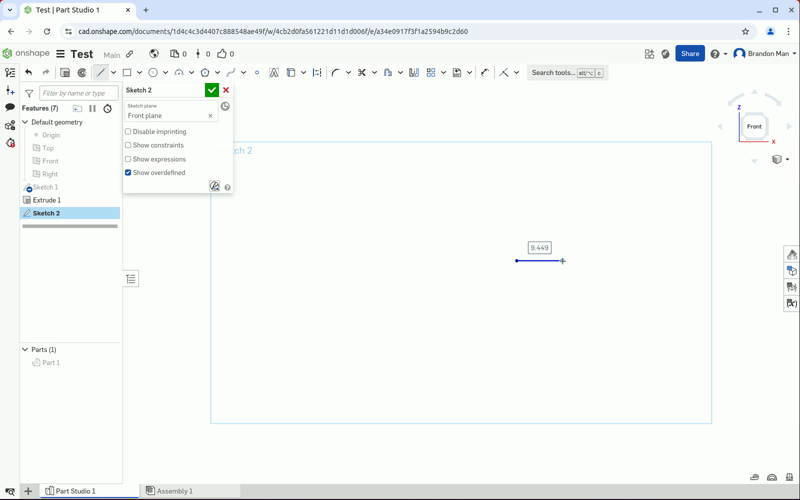
mouse_move(589, 260)
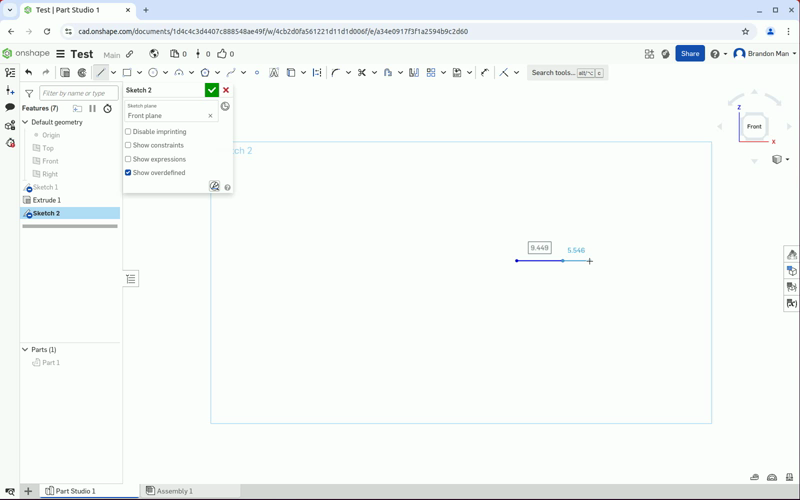
mouse_move(573, 260)
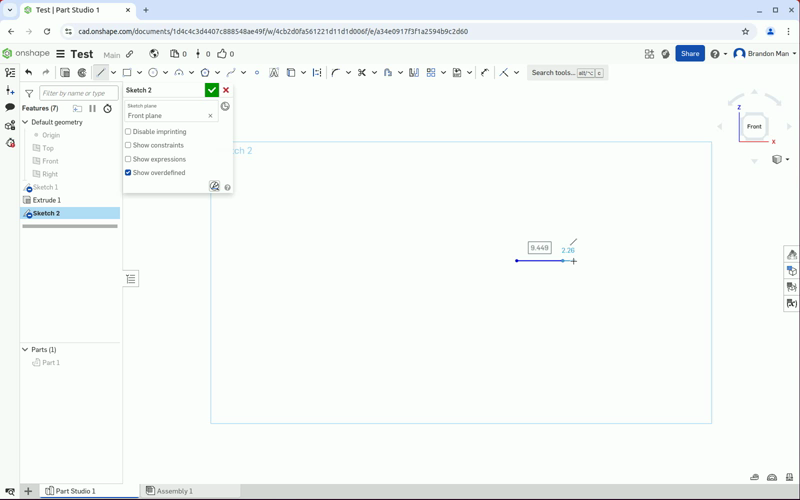
click(573, 260)
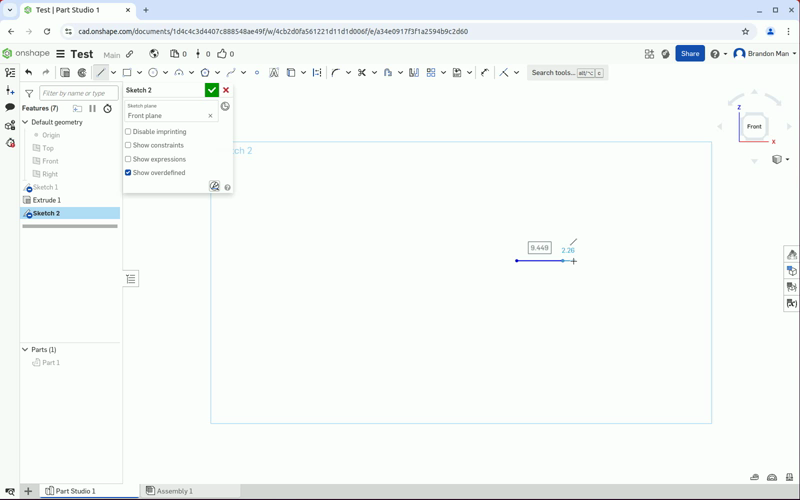
key_up(shift)
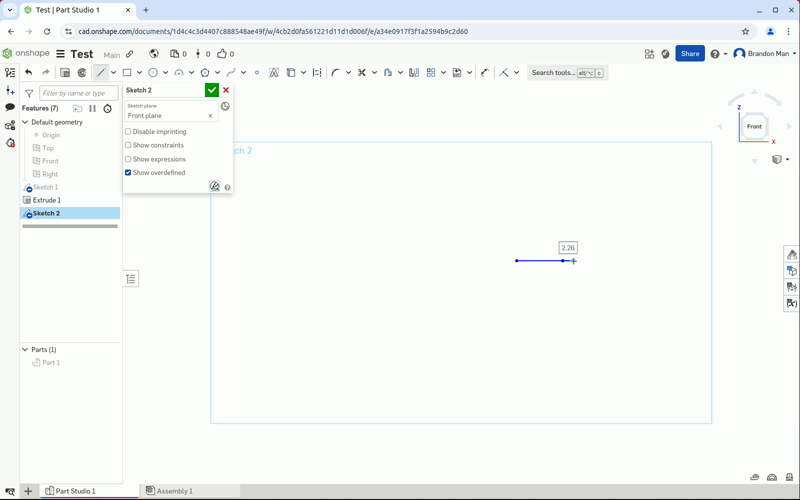
key_down(shift)
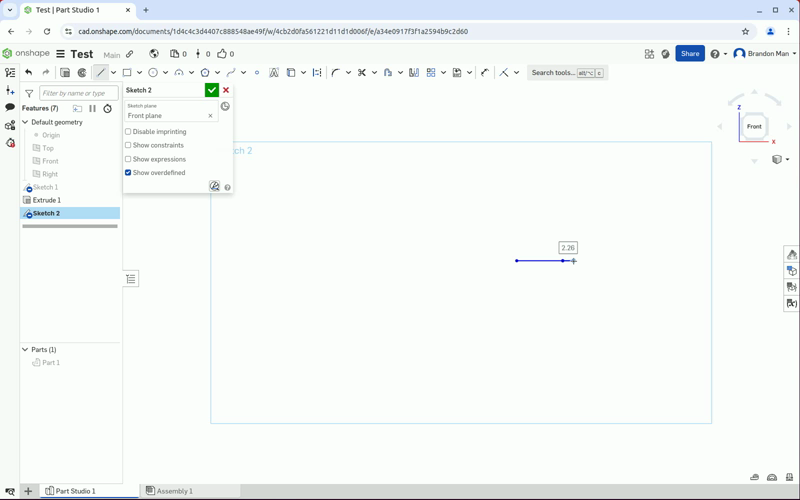
mouse_move(589, 260)
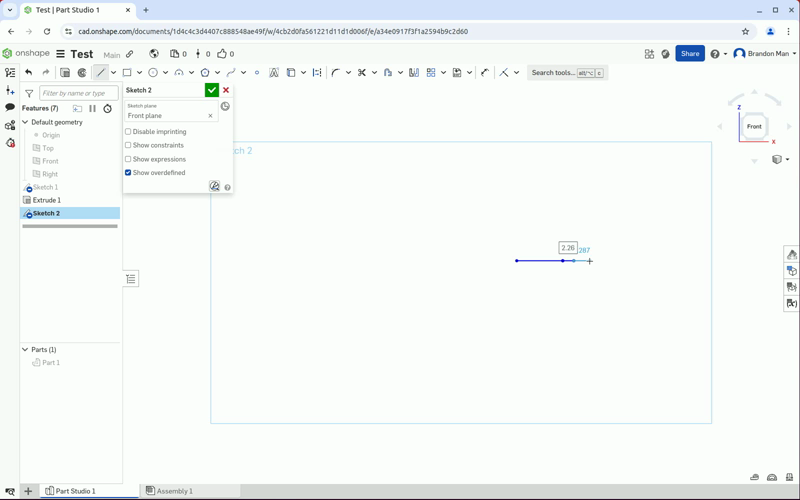
mouse_move(573, 237)
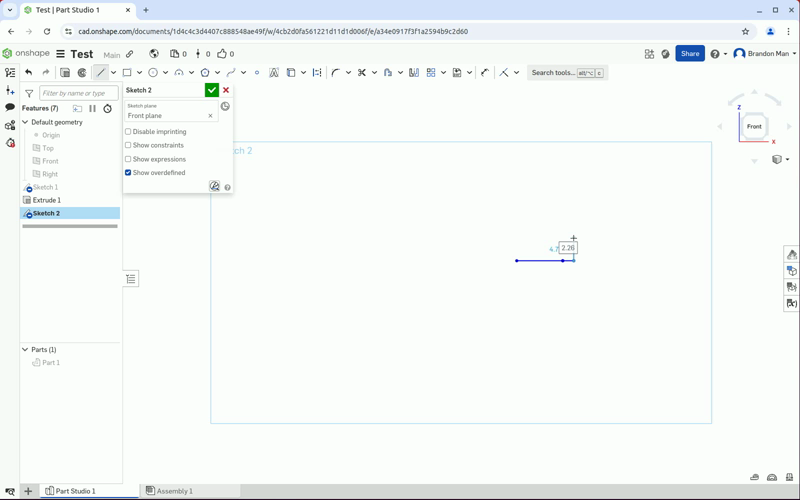
click(573, 237)
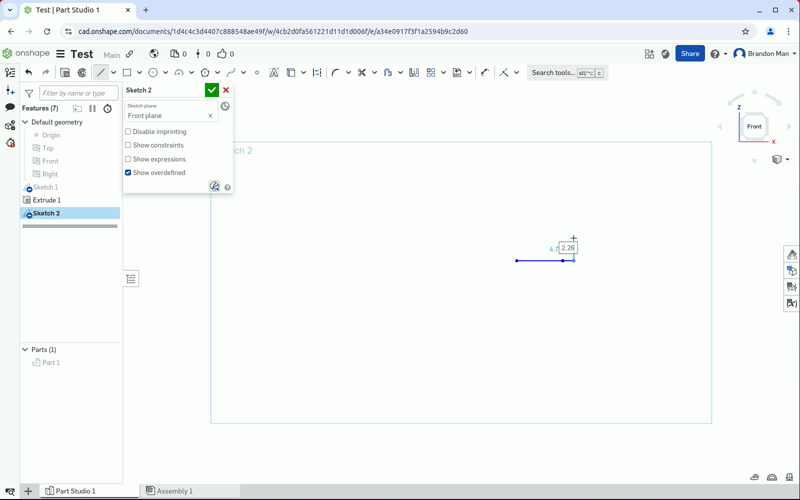
key_up(shift)
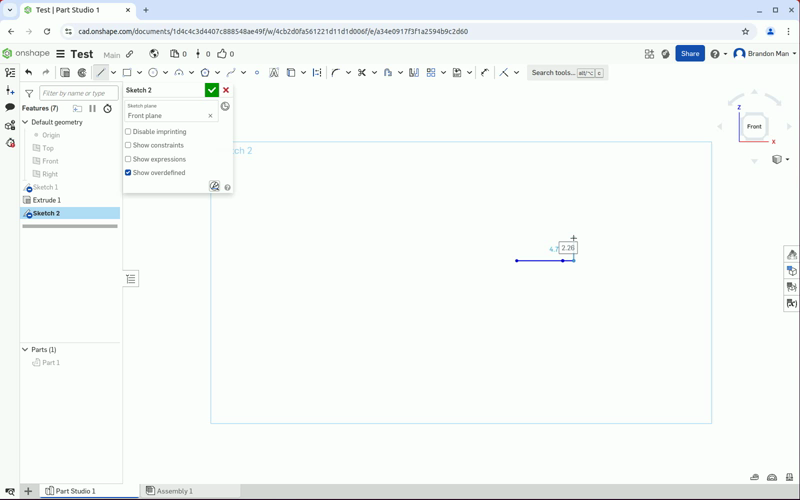
key_down(shift)
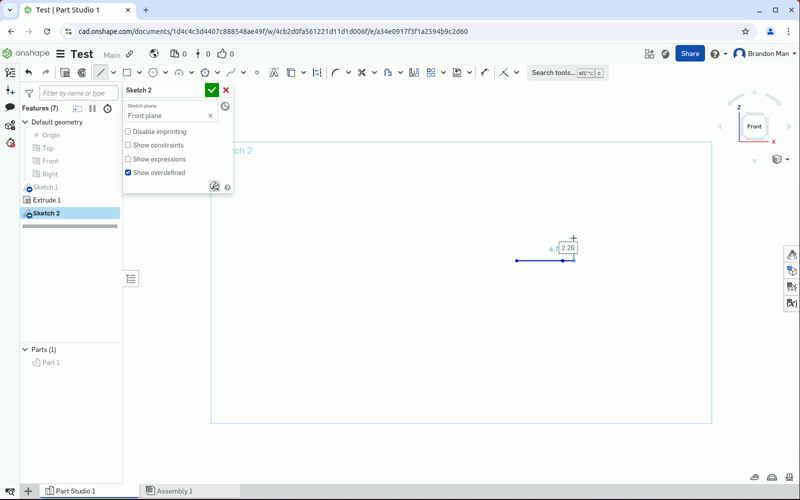
mouse_move(589, 237)
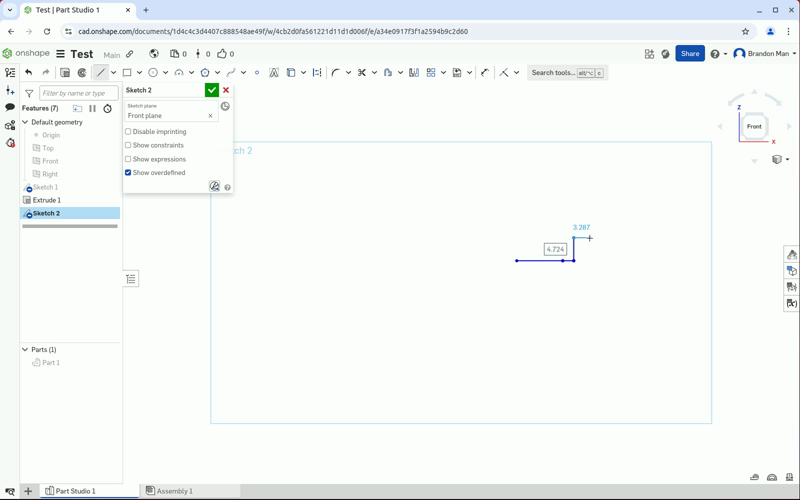
mouse_move(516, 237)
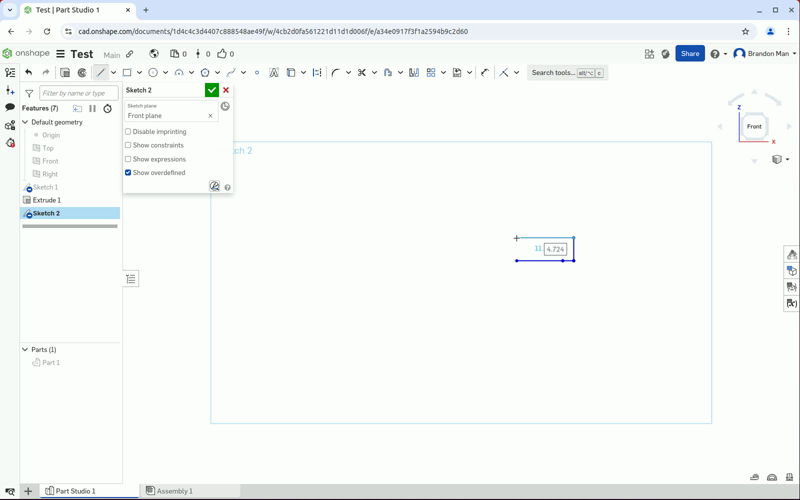
click(516, 237)
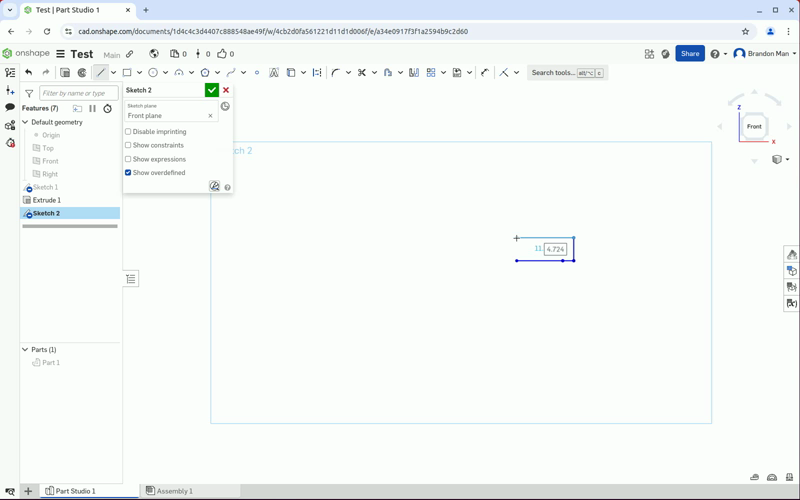
key_up(shift)
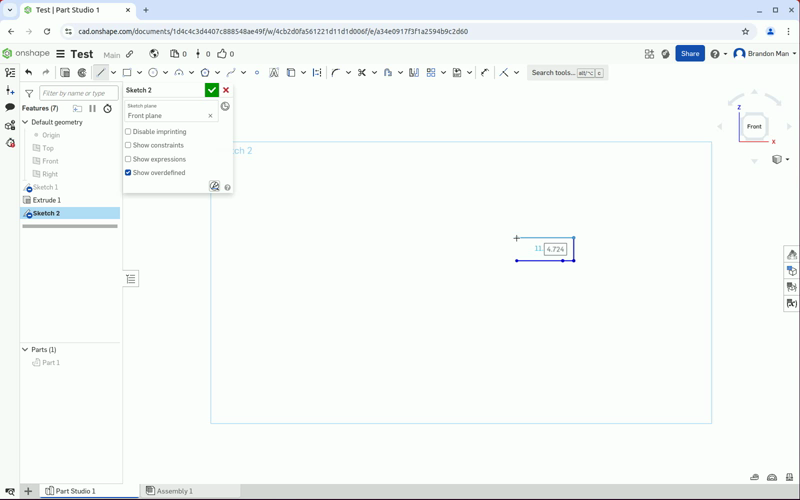
mouse_move(546, 237)
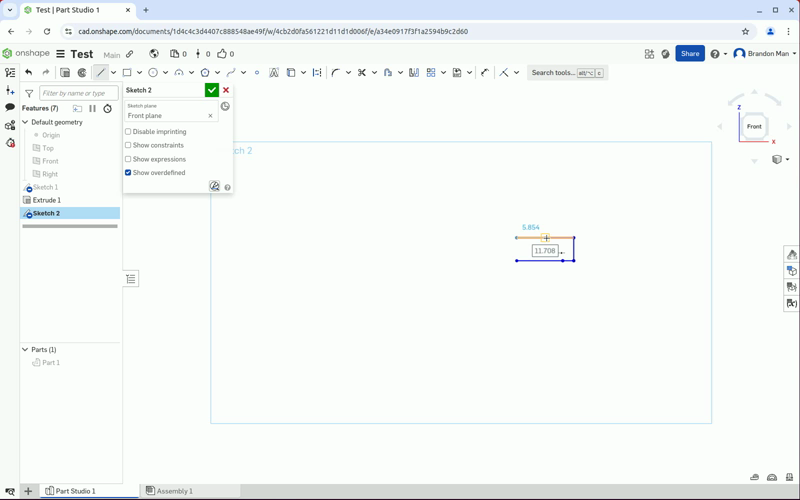
key_down(shift)
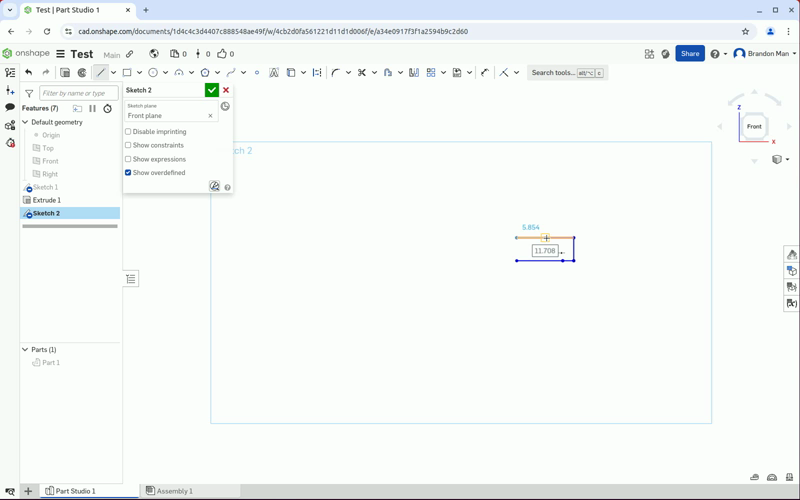
mouse_move(516, 260)
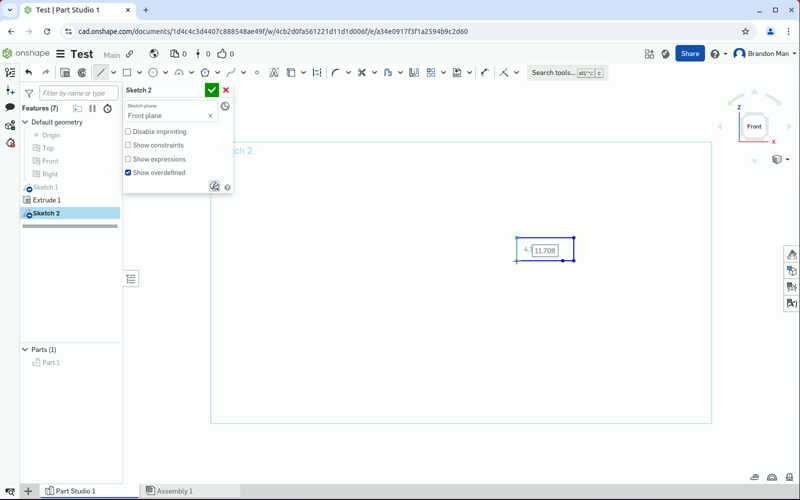
key_up(shift)
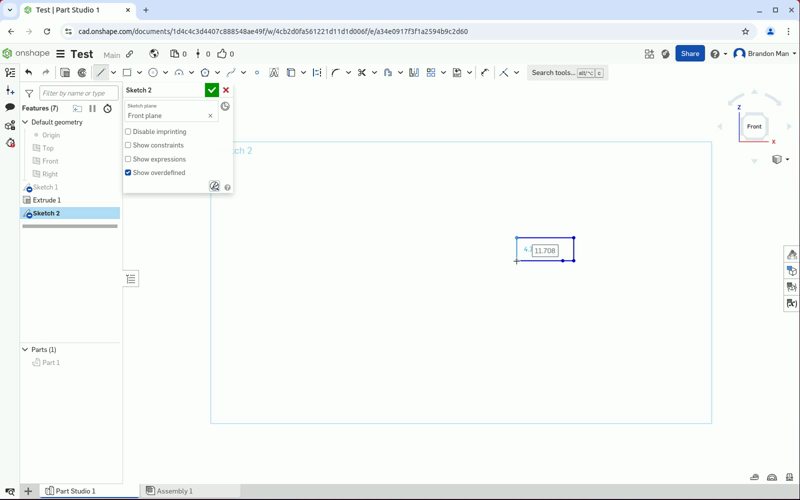
click(516, 260)
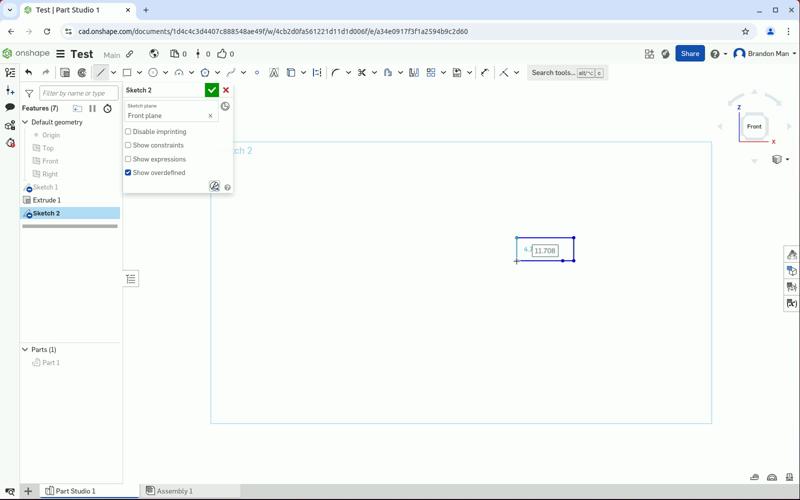
key(esc)
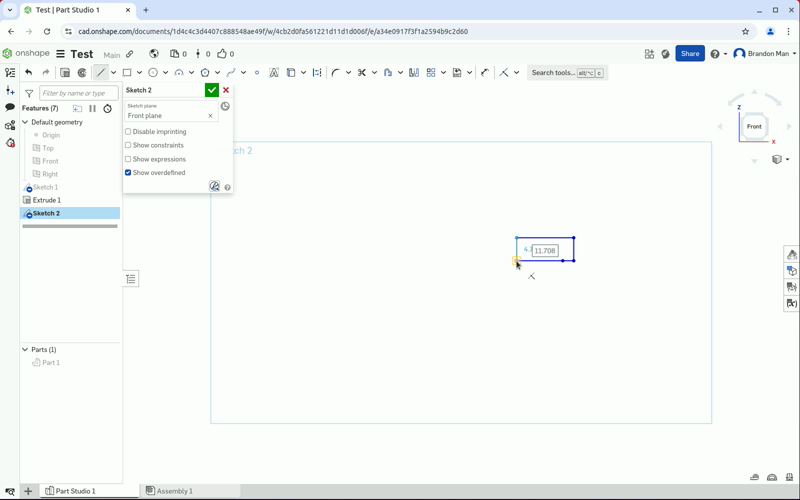
mouse_move(534, 239)
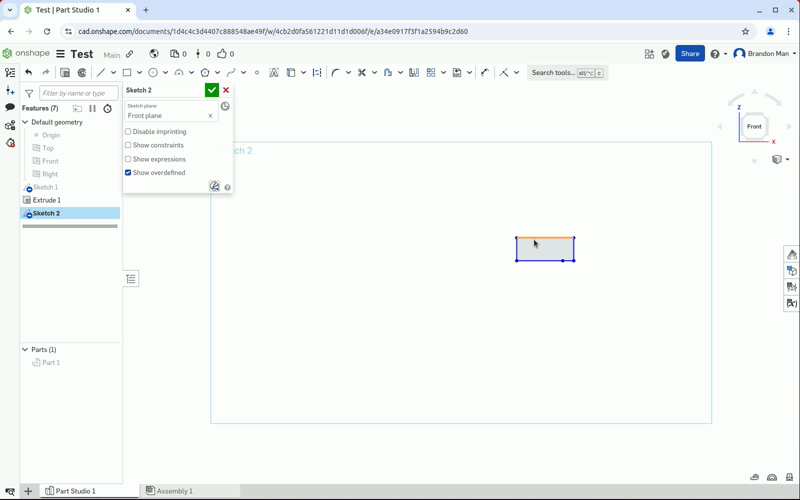
scroll(6)
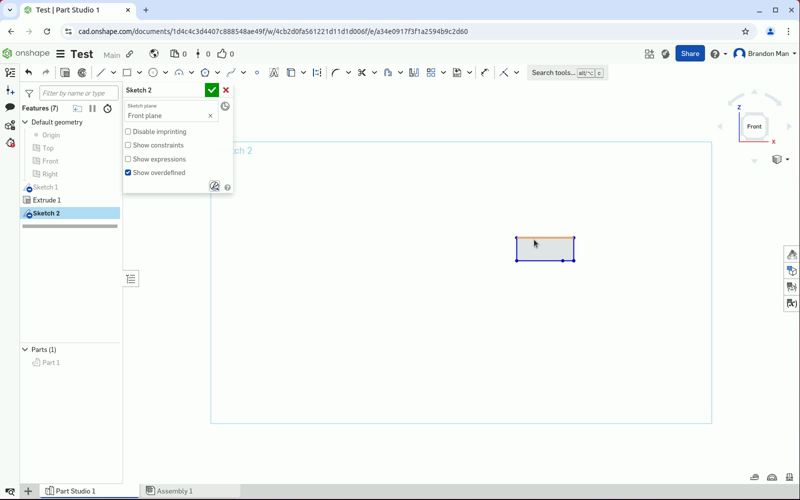
scroll(6)
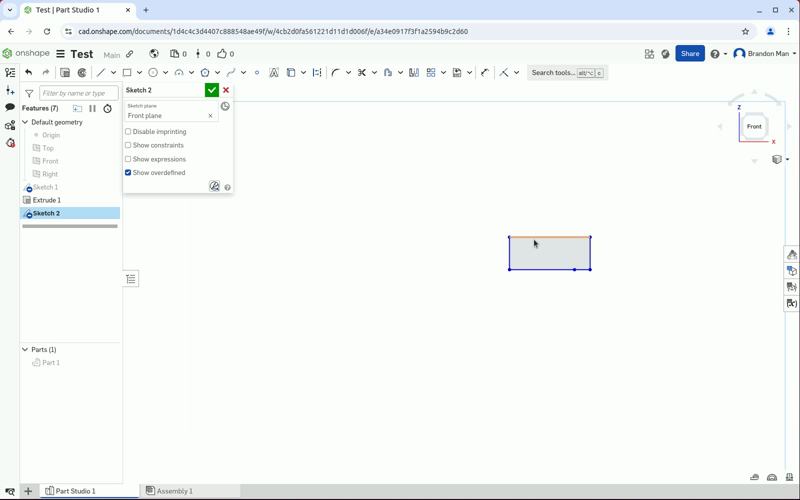
scroll(6)
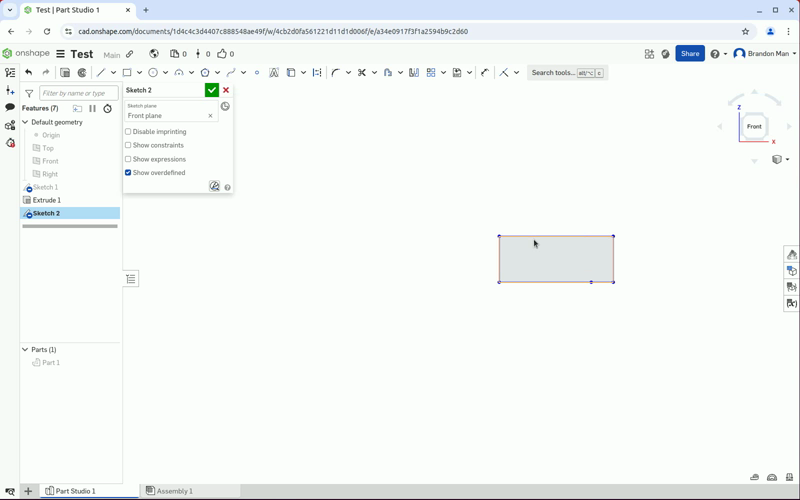
scroll(6)
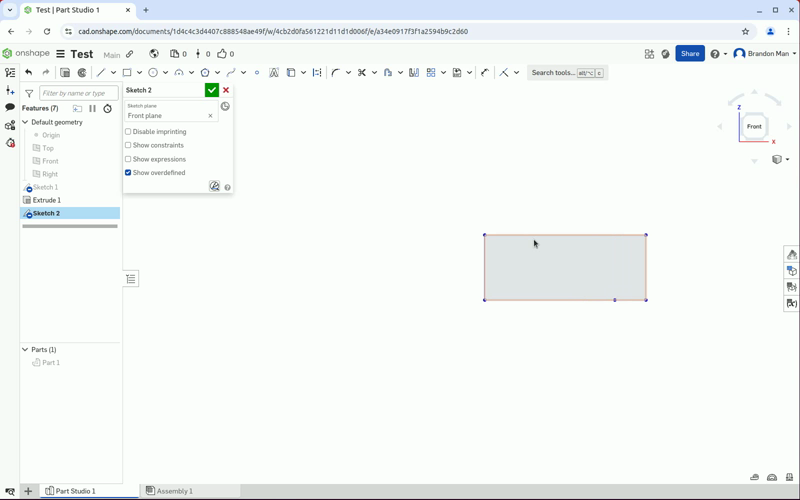
scroll(6)
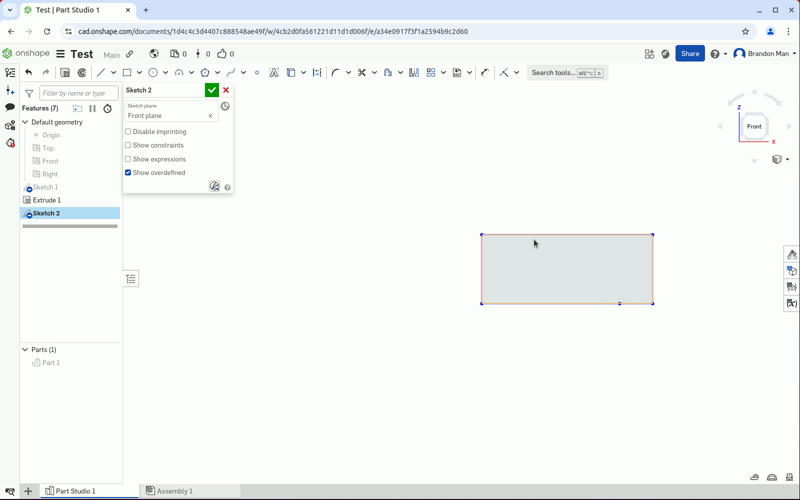
scroll(6)
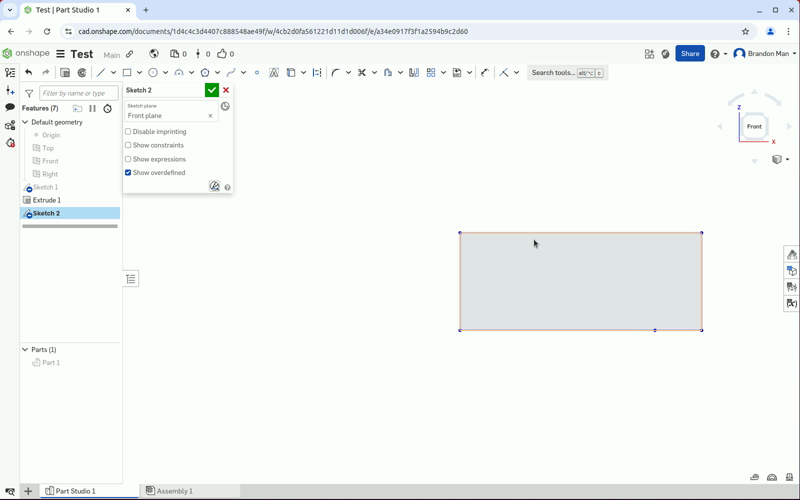
scroll(6)
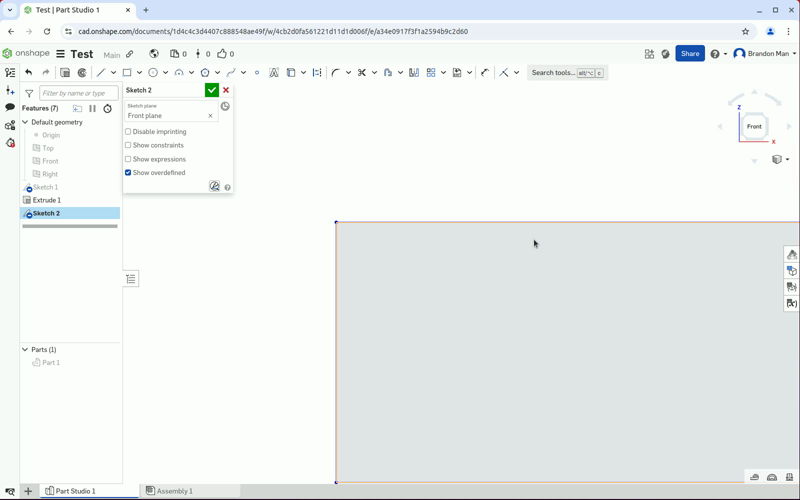
click(534, 239)
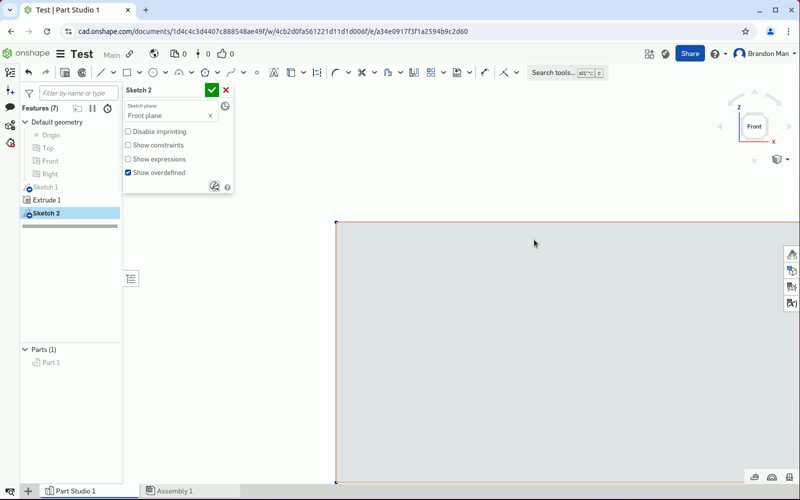
scroll(-6)
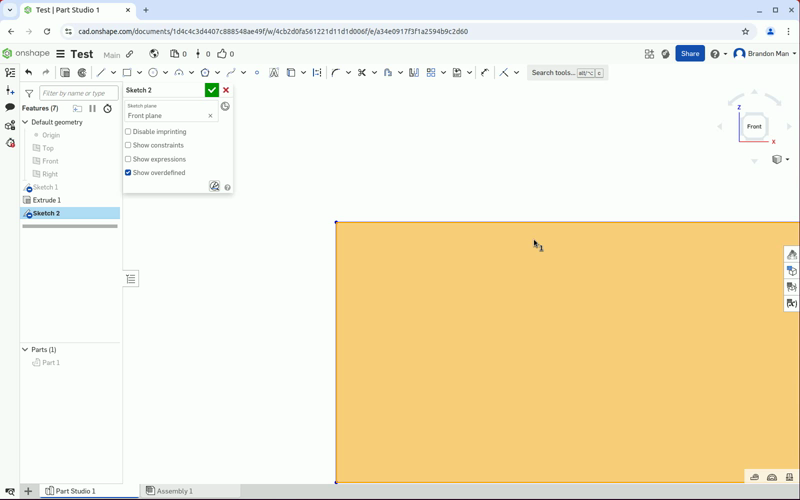
scroll(-6)
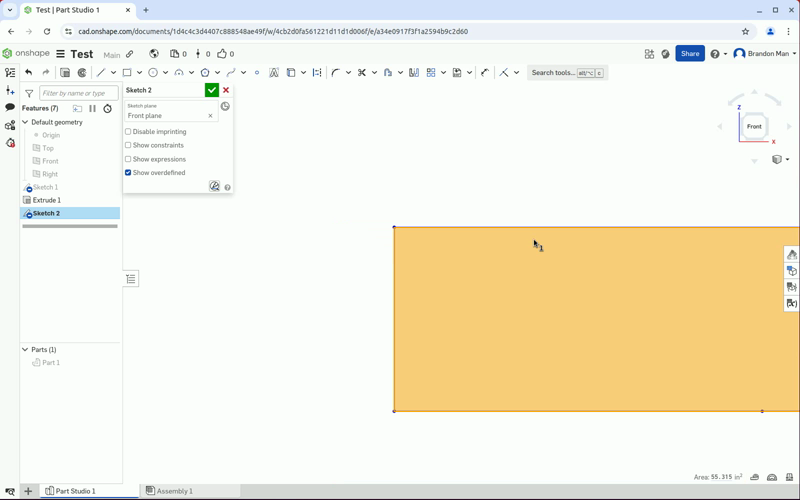
scroll(-6)
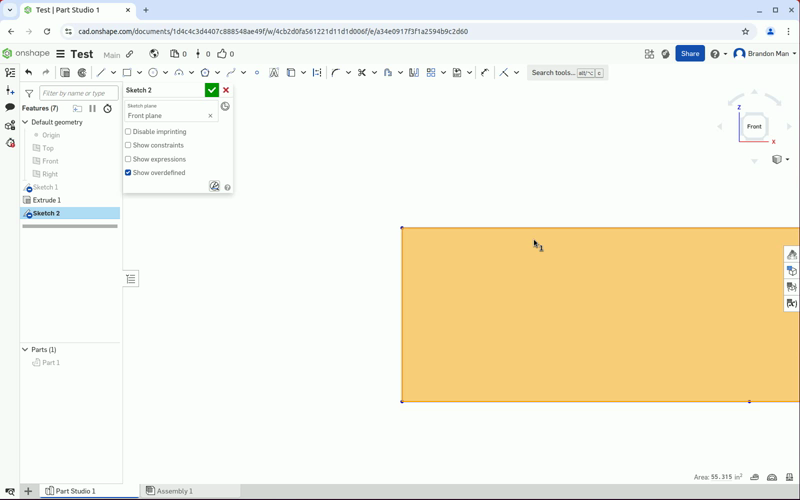
scroll(-6)
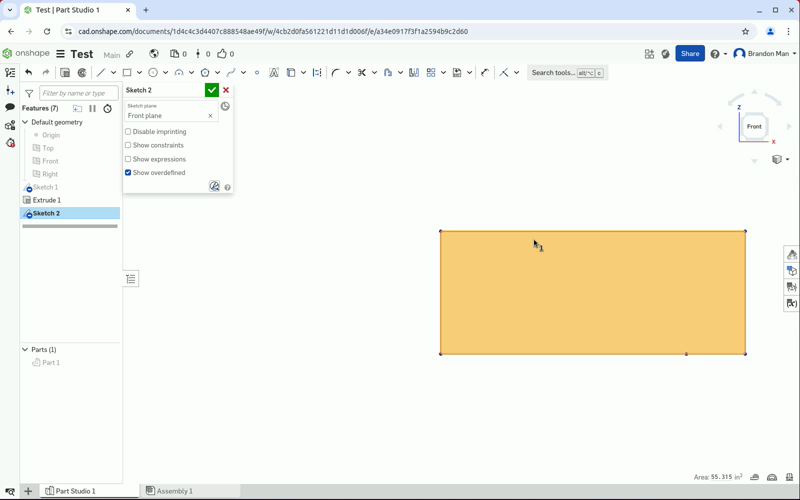
scroll(-6)
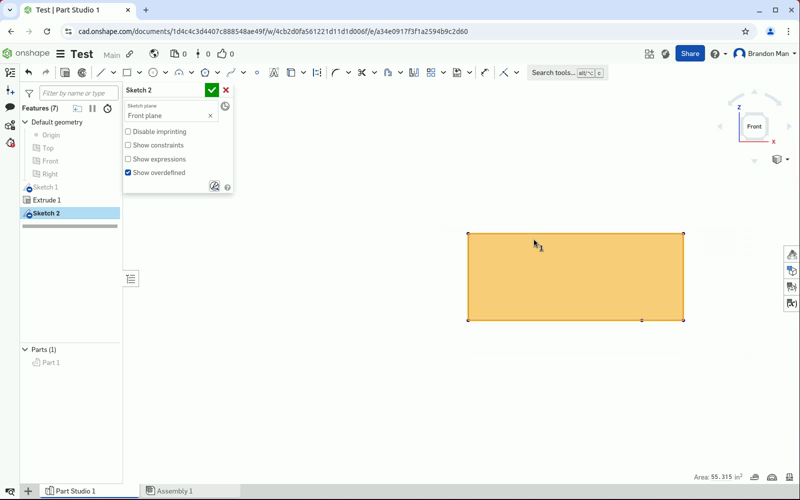
scroll(-6)
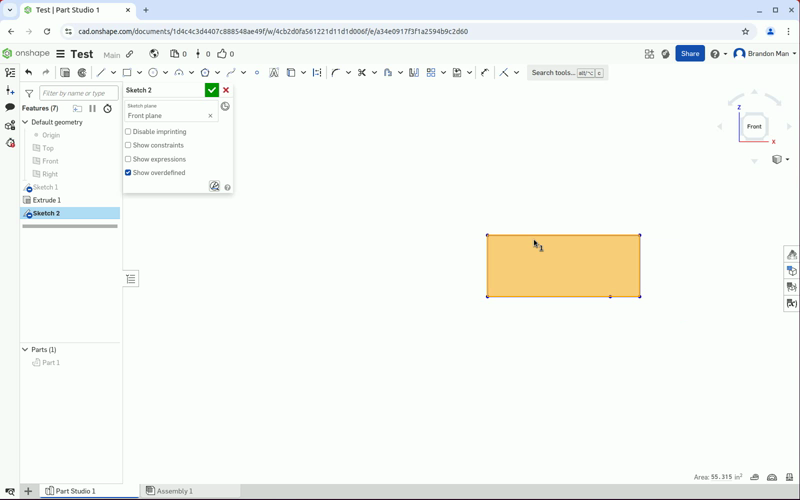
scroll(-6)
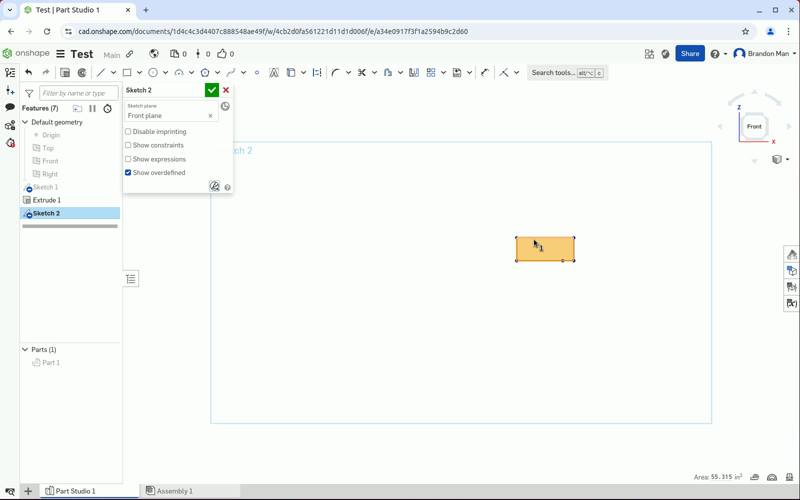
mouse_move(73, 352)
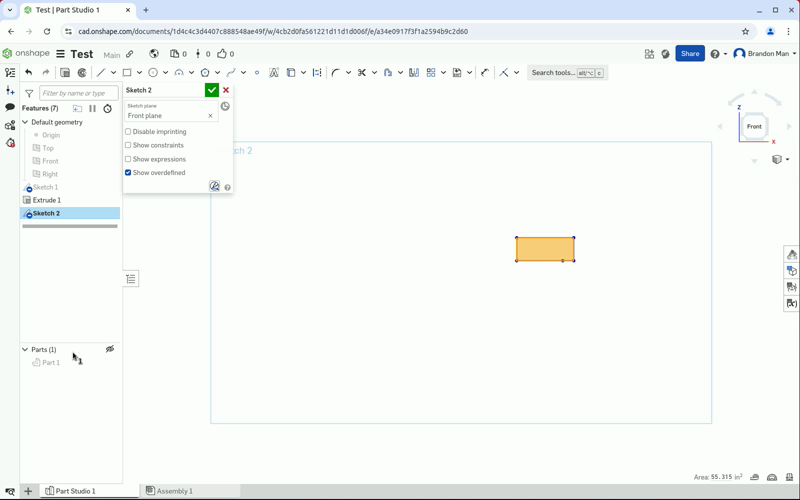
key(shift+y)
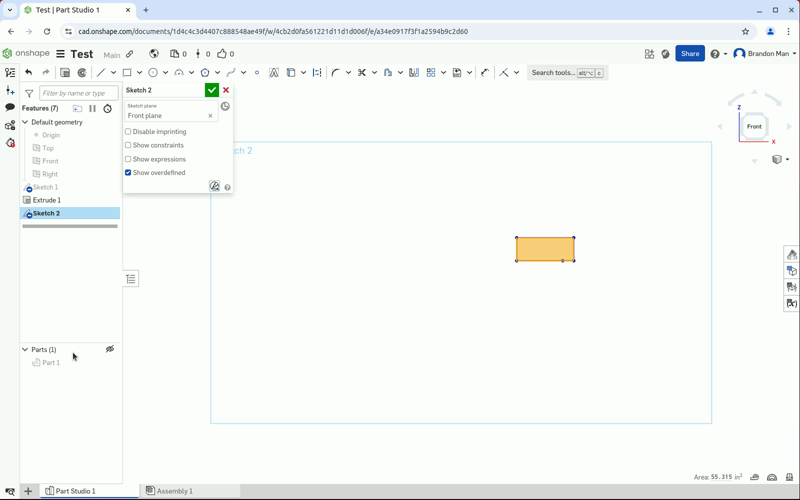
key(shift+e)
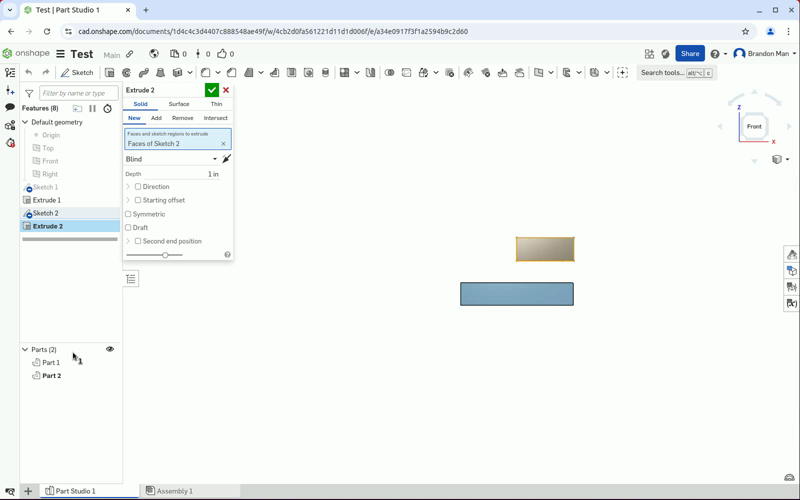
mouse_move(143, 106)
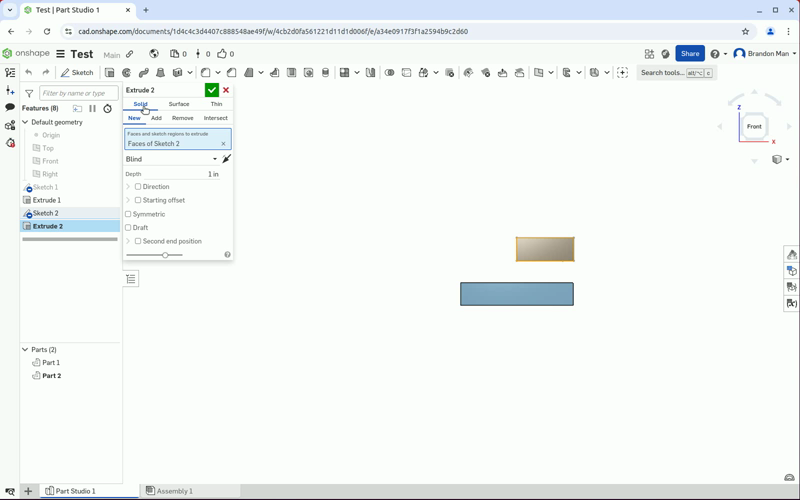
click(143, 106)
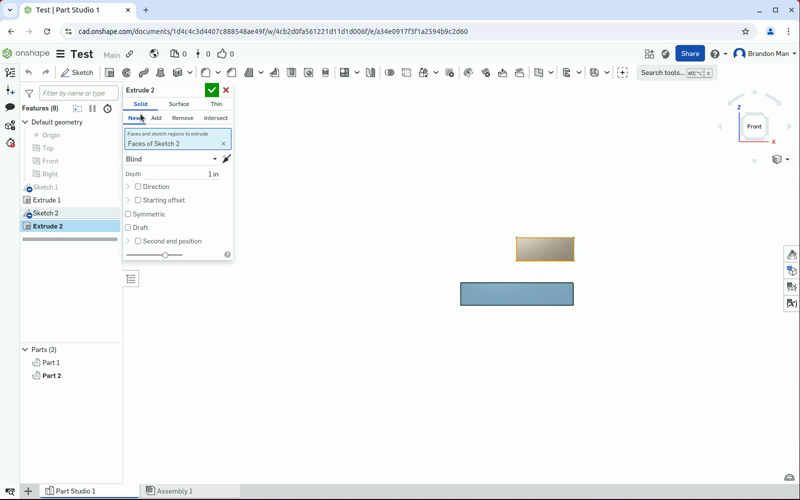
mouse_move(137, 120)
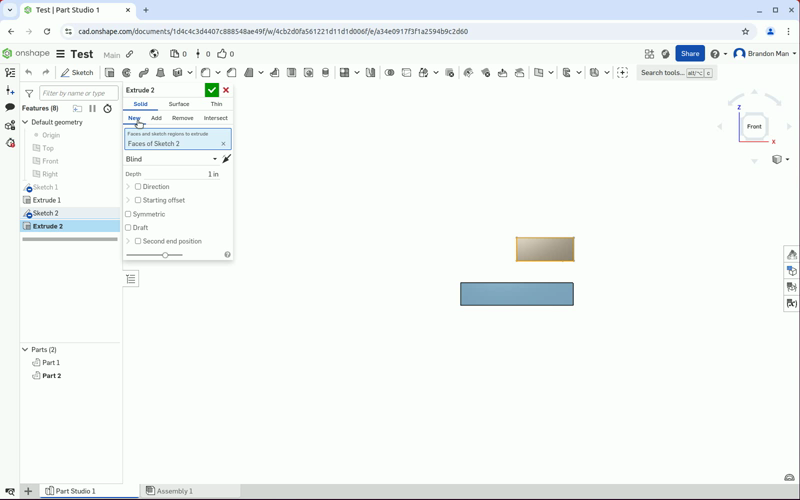
click(137, 120)
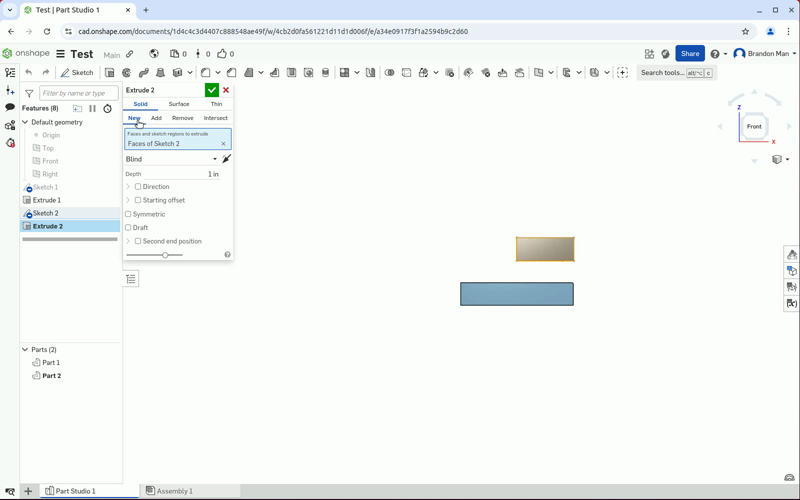
key(tab, 4)
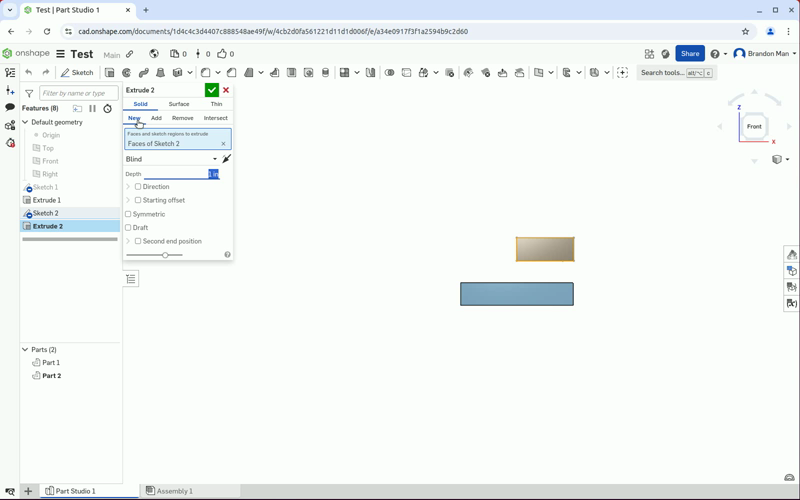
text(2.407)
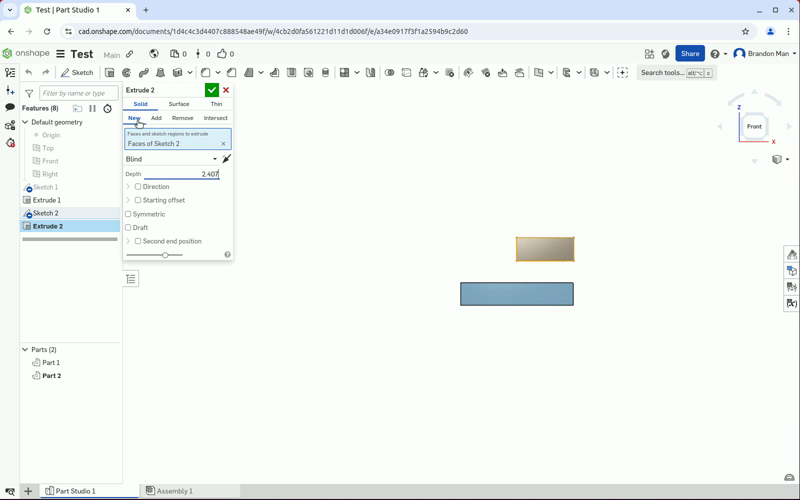
key(enter)
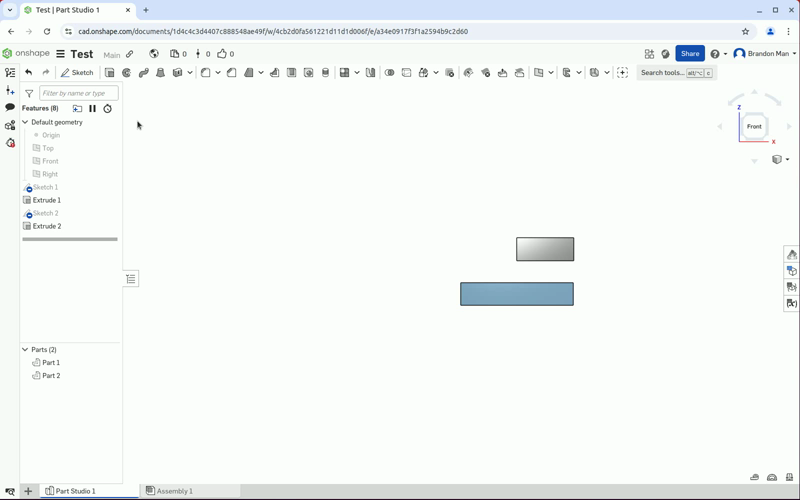
key(shift+h)
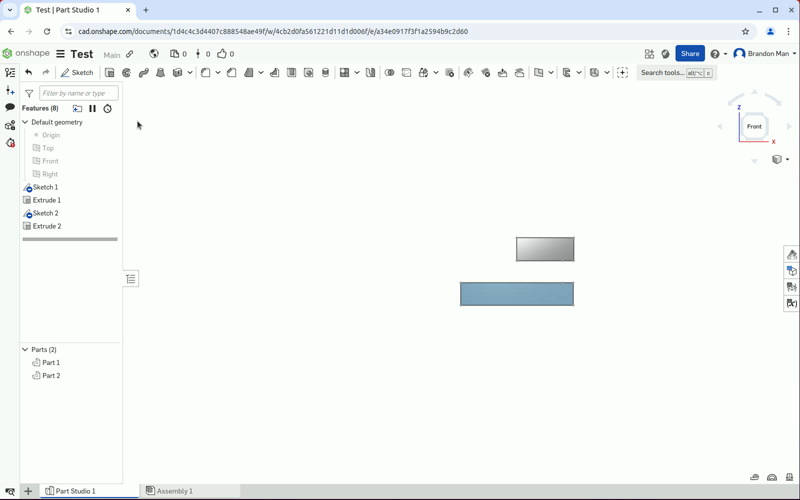
key(shift+h)
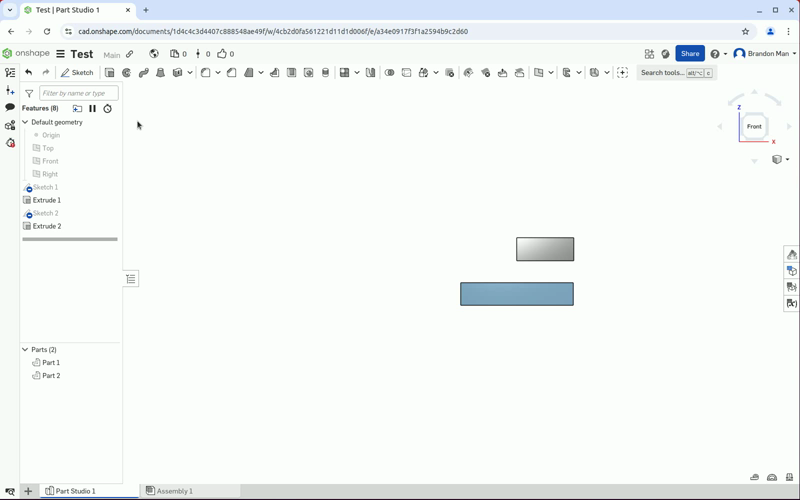
mouse_move(73, 189)
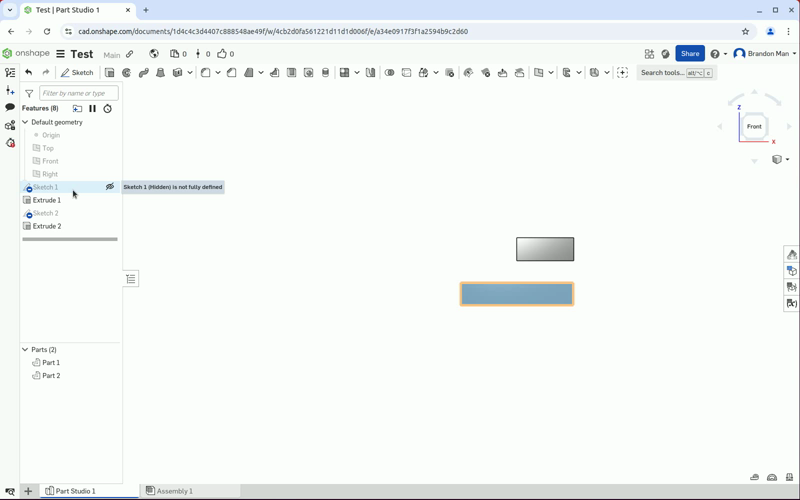
click(73, 189)
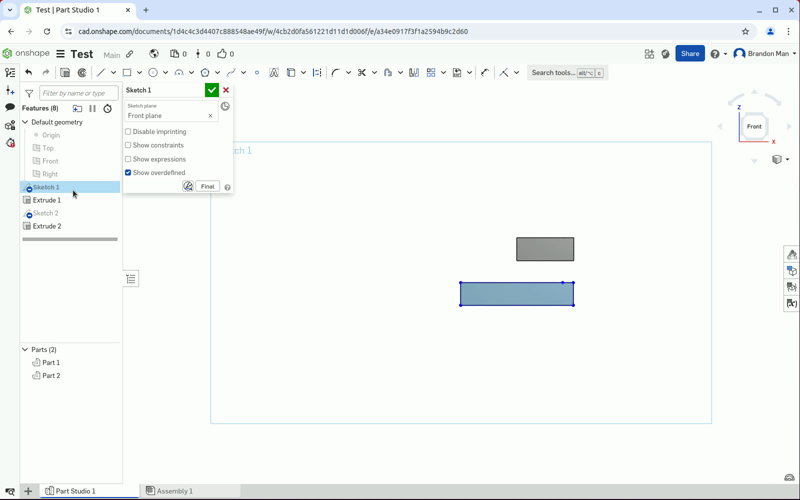
mouse_move(229, 92)
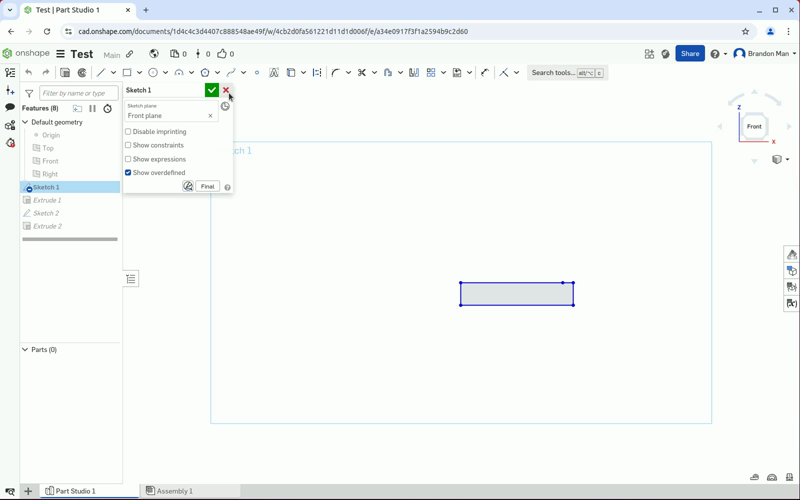
click(229, 92)
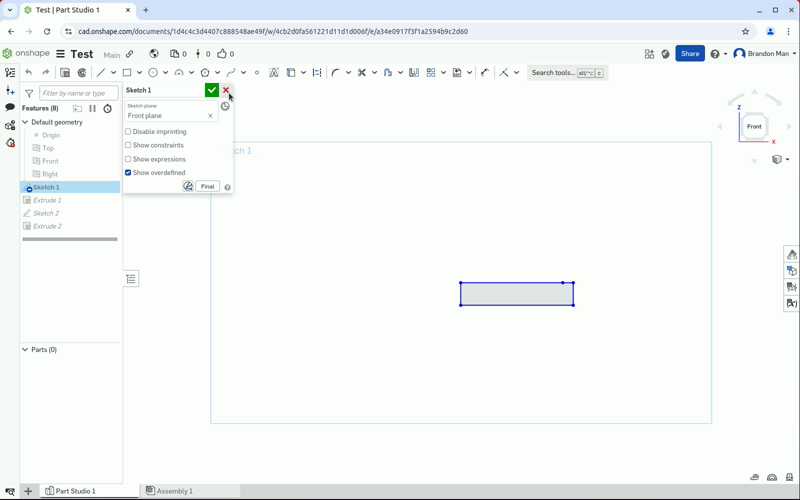
key(shift+s)
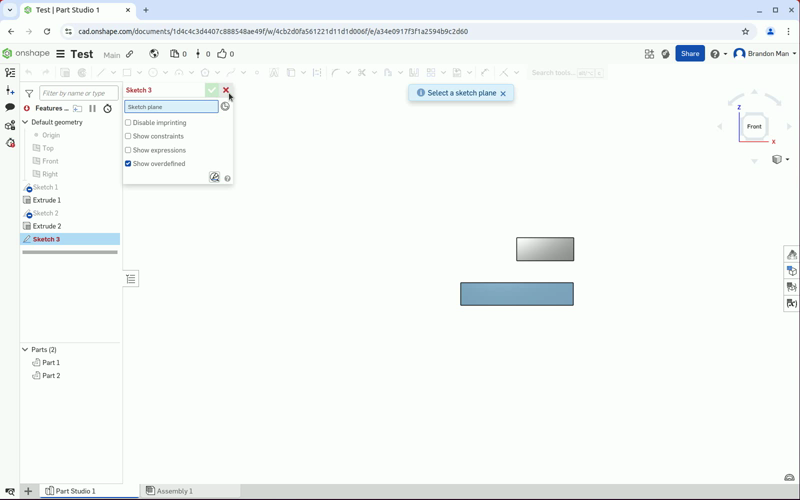
mouse_move(73, 163)
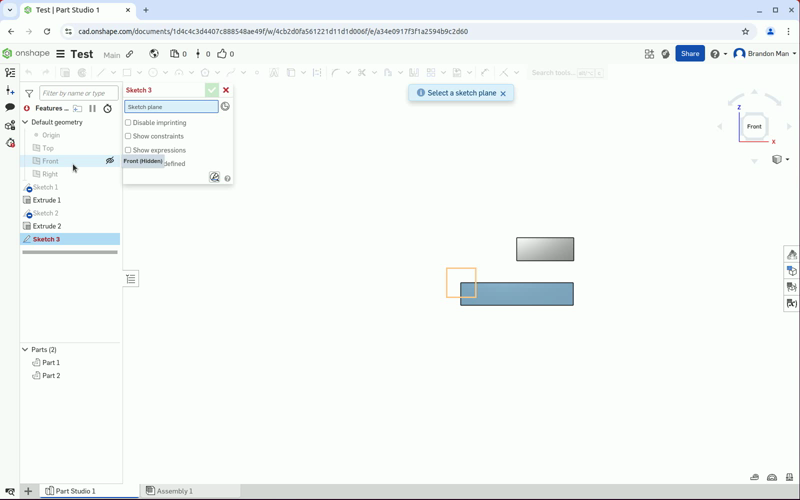
click(73, 163)
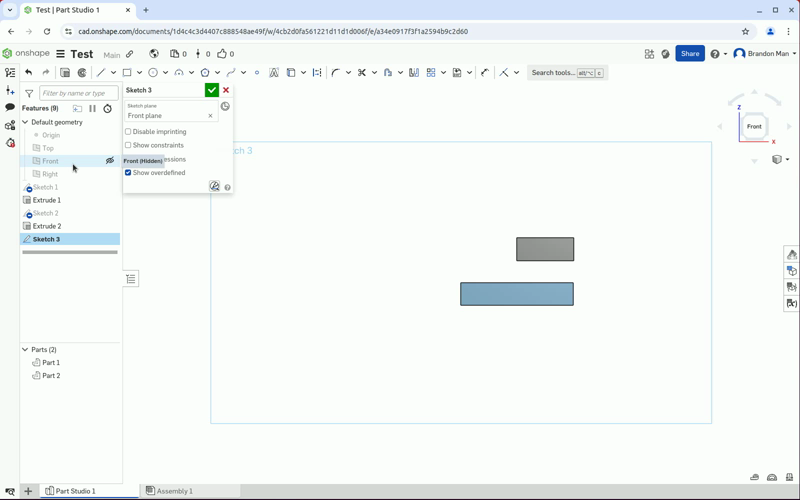
mouse_move(73, 352)
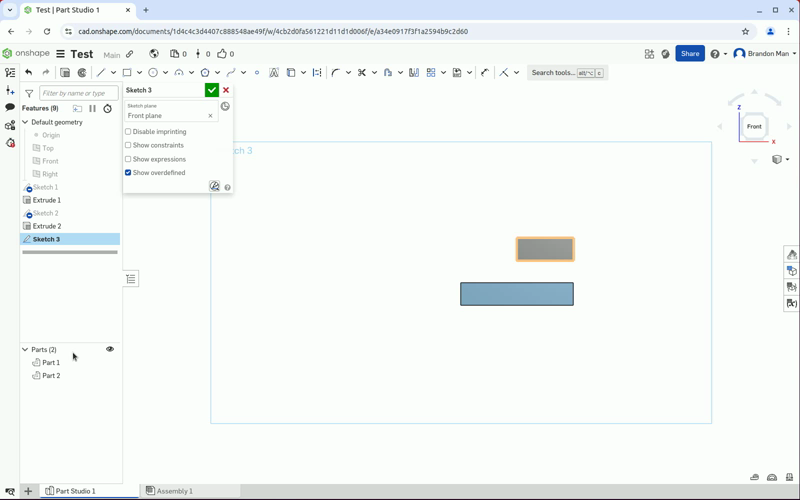
key(y)
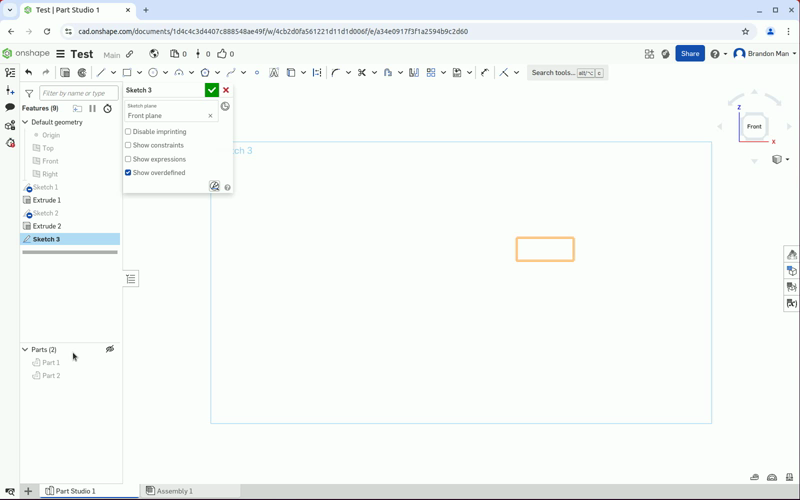
key(l)
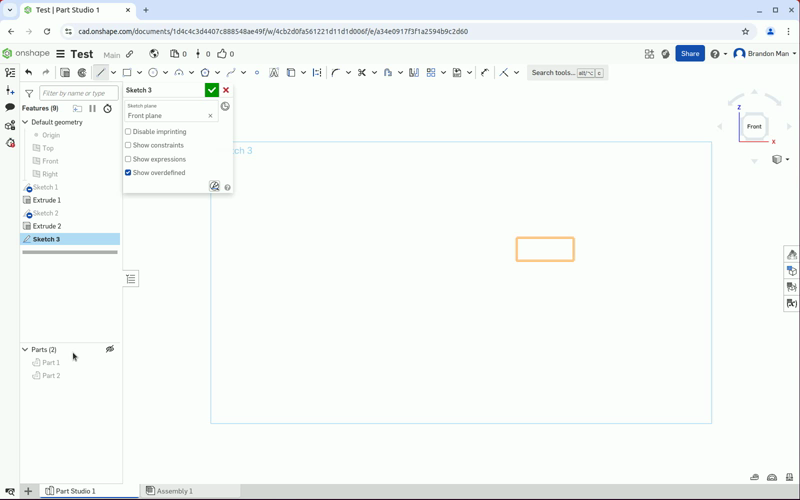
key_down(shift)
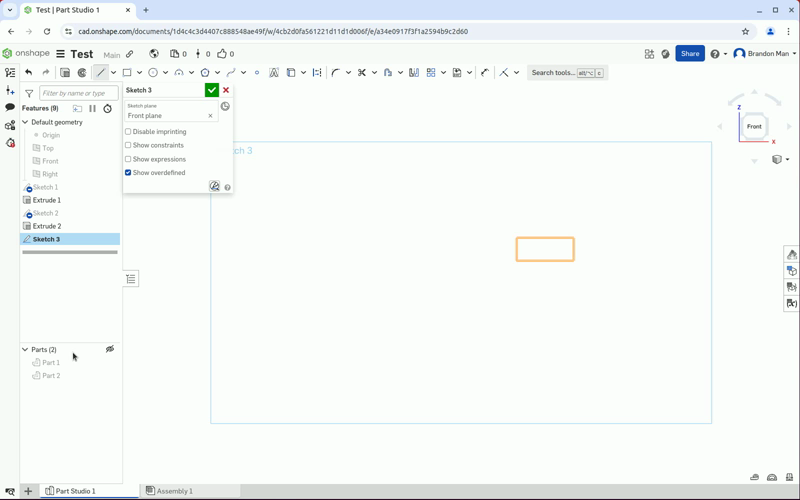
mouse_move(561, 282)
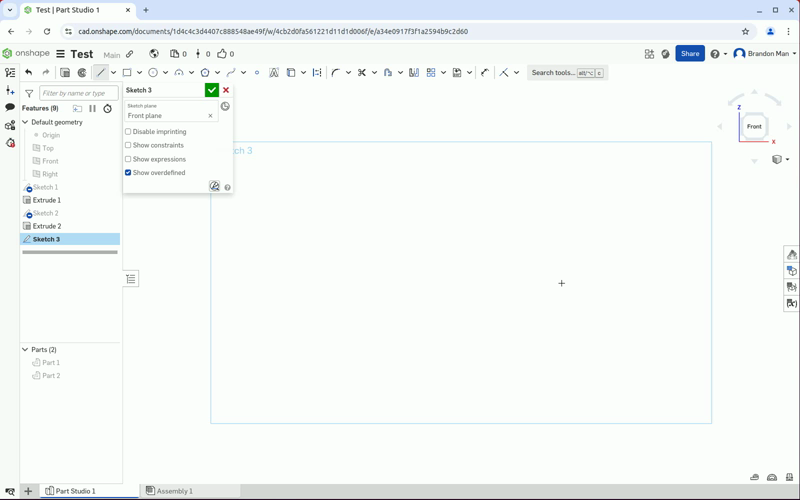
click(561, 282)
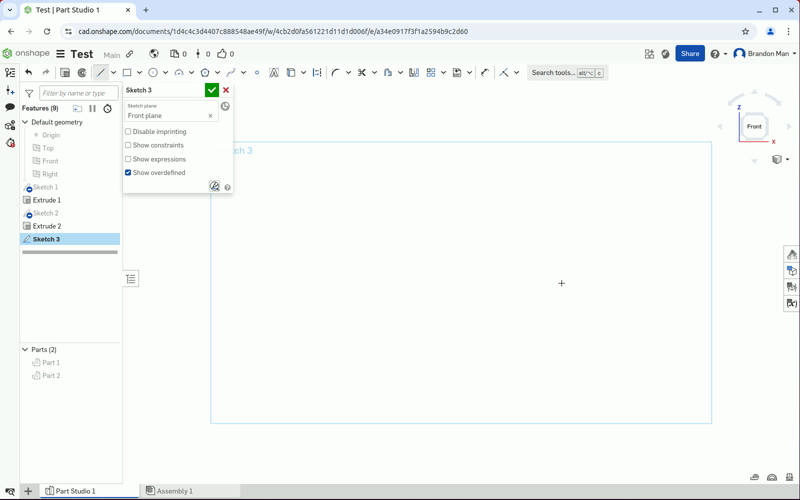
key_up(shift)
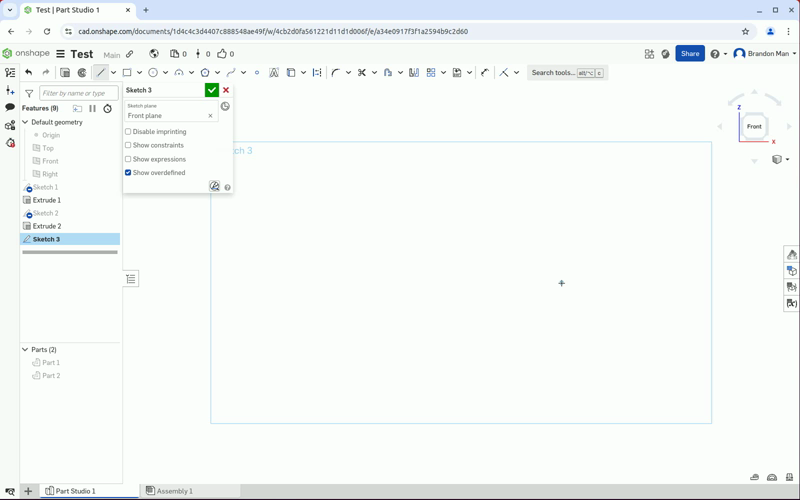
key_down(shift)
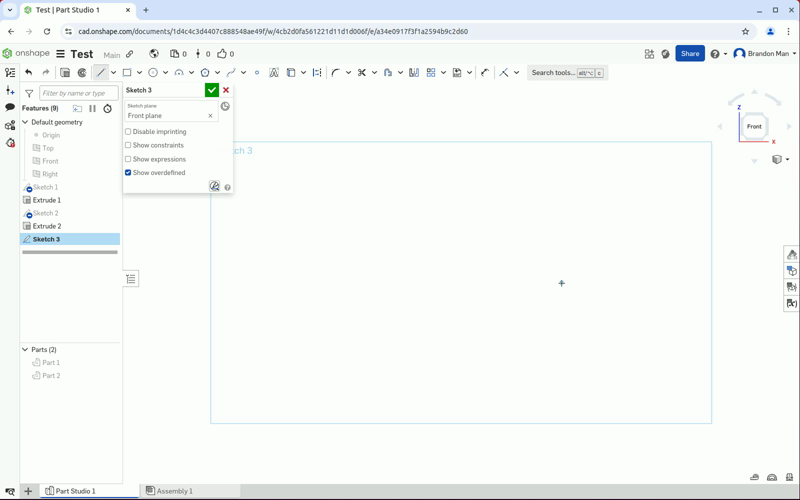
mouse_move(589, 282)
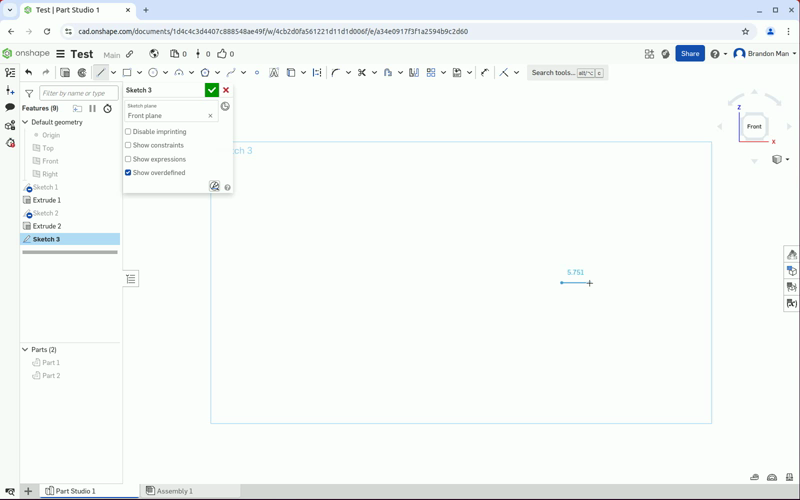
mouse_move(573, 282)
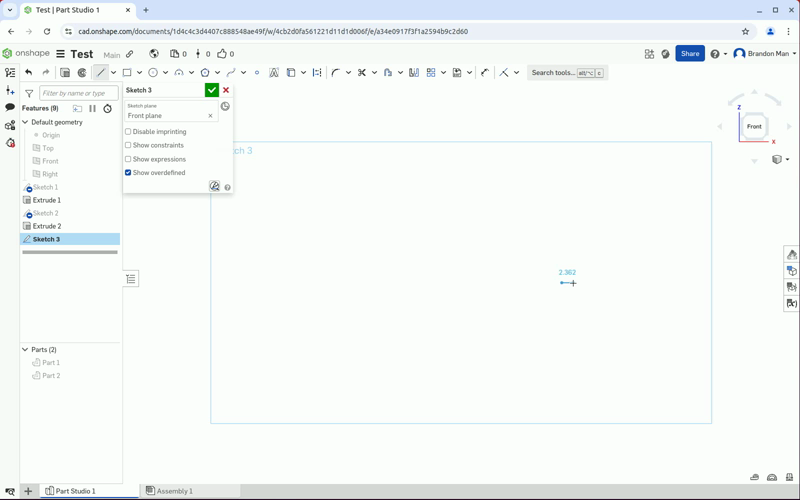
click(573, 282)
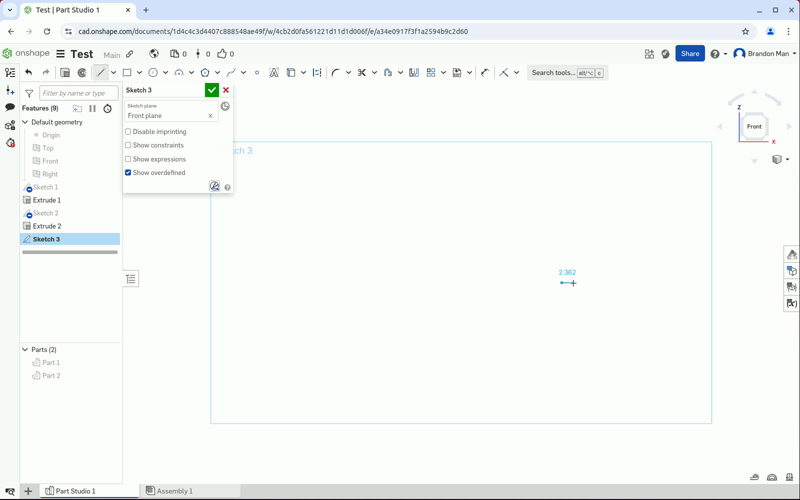
key_up(shift)
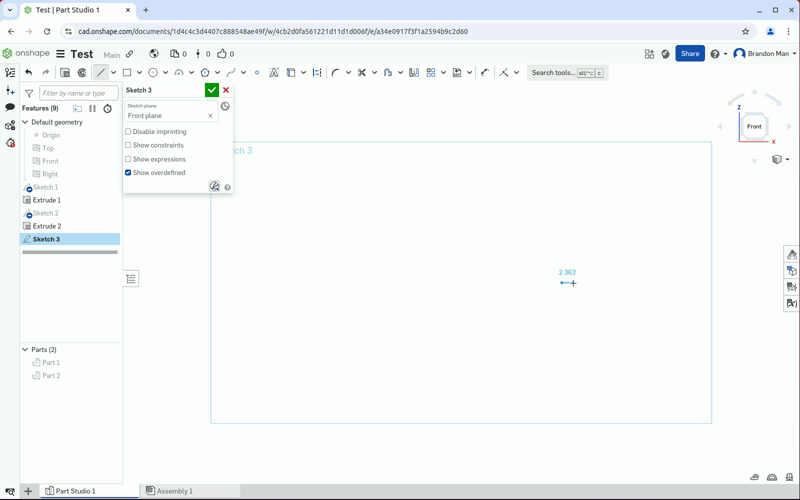
key_down(shift)
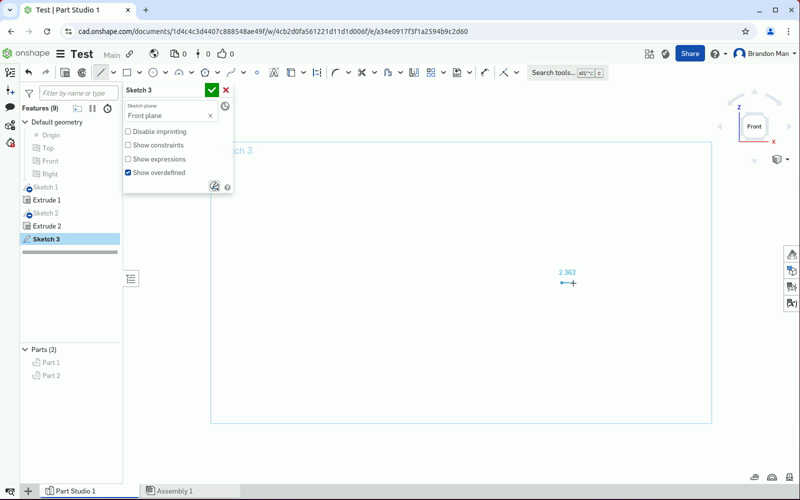
mouse_move(589, 282)
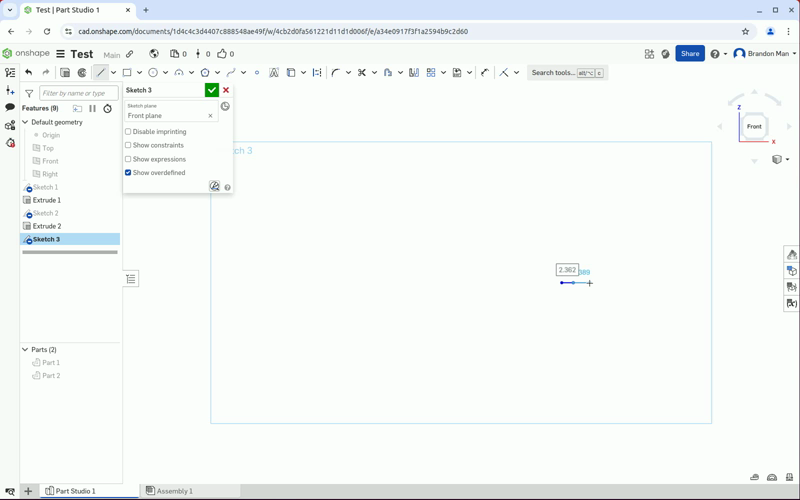
mouse_move(573, 259)
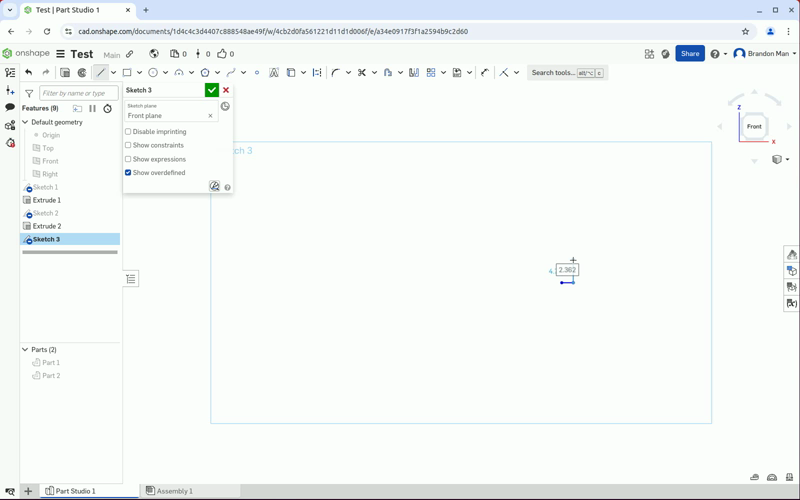
click(573, 259)
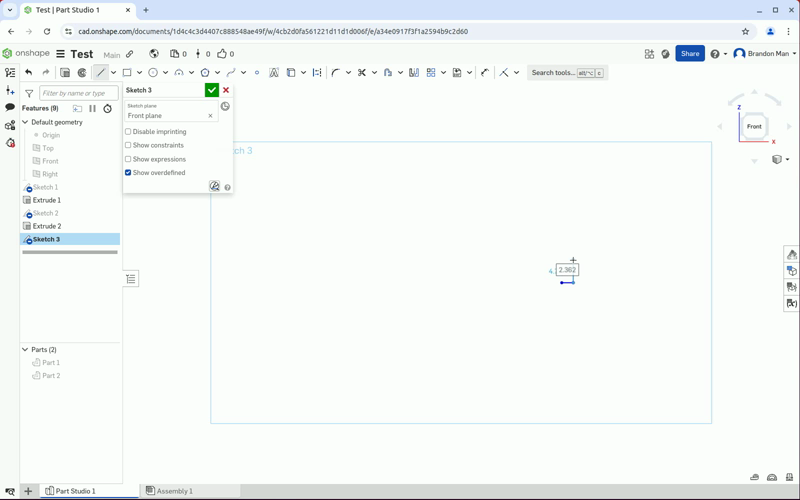
key_up(shift)
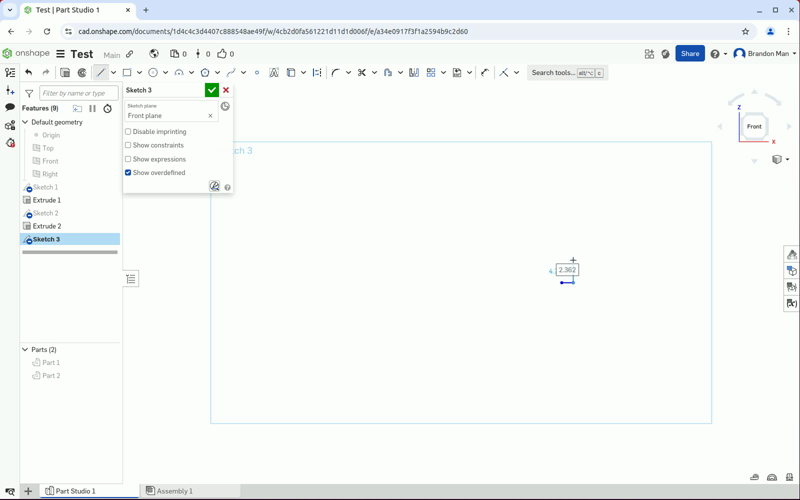
key_down(shift)
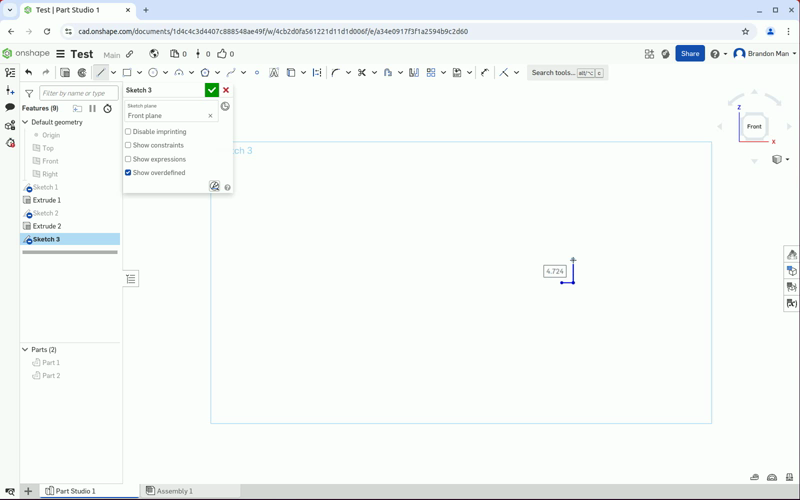
mouse_move(589, 259)
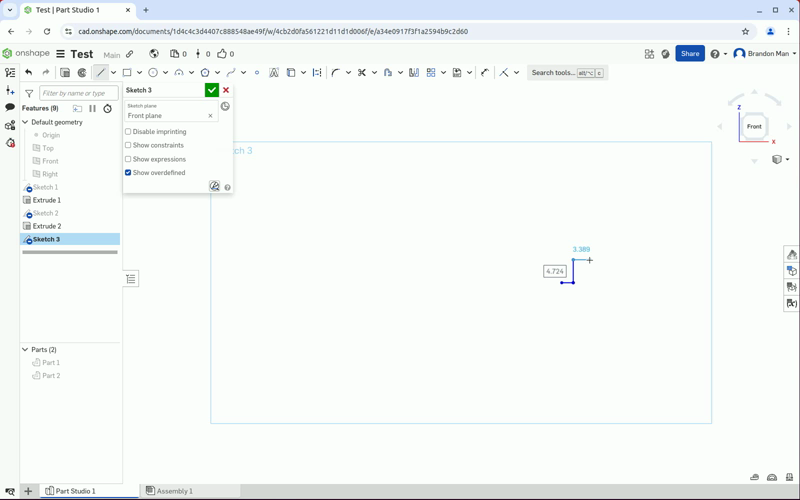
mouse_move(561, 259)
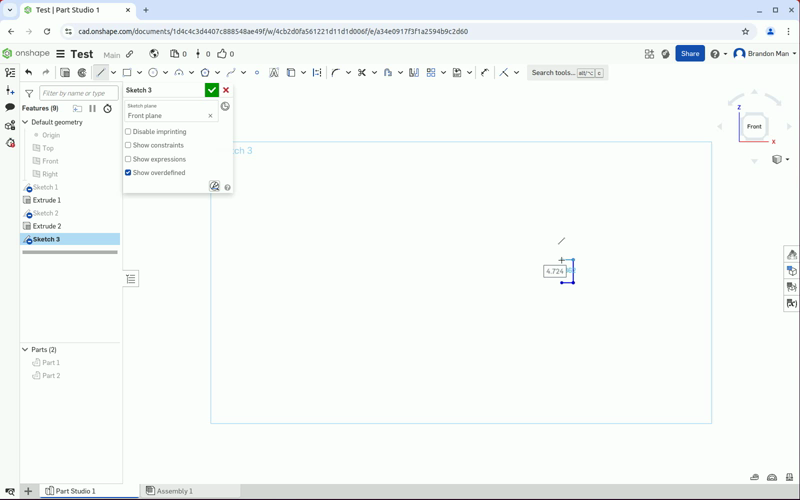
click(561, 259)
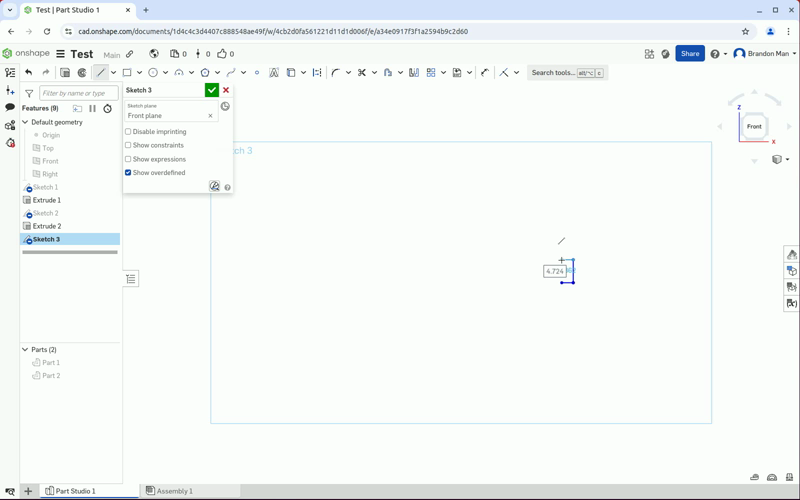
key_up(shift)
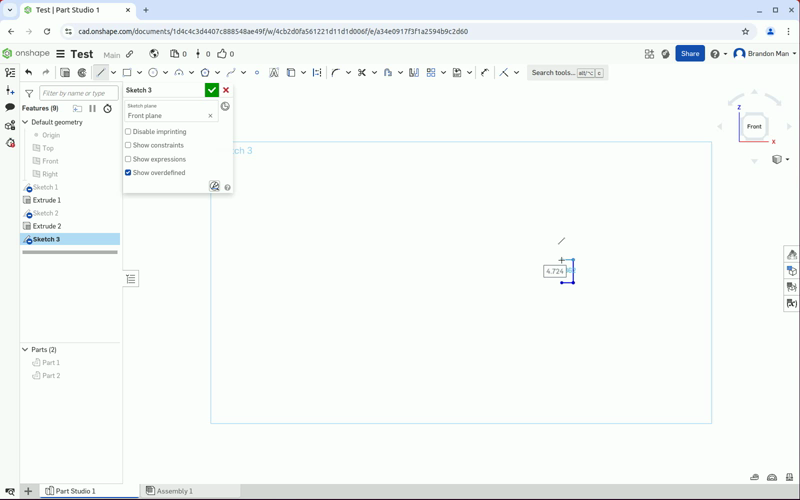
mouse_move(589, 259)
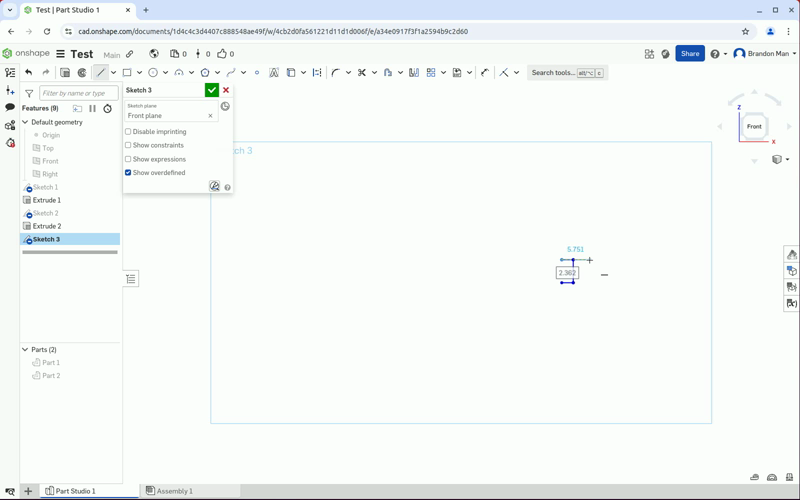
key_down(shift)
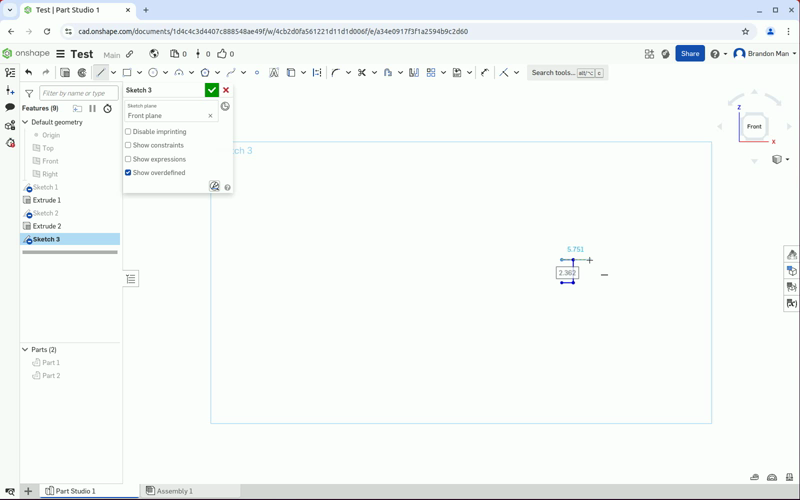
mouse_move(561, 282)
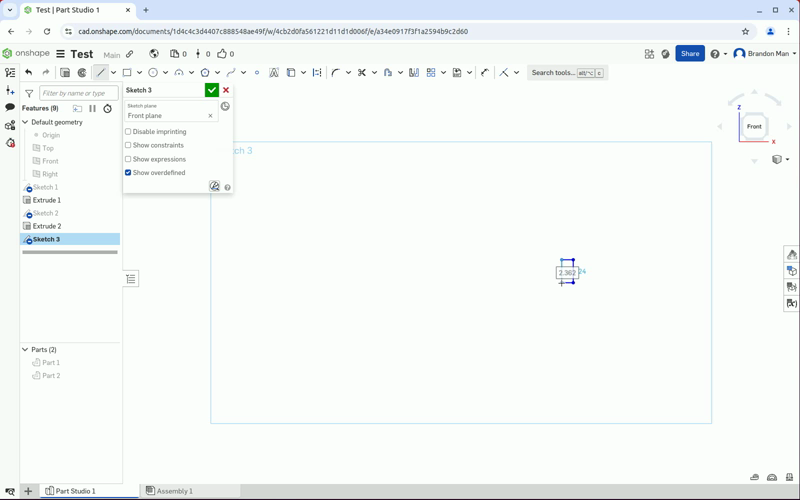
key_up(shift)
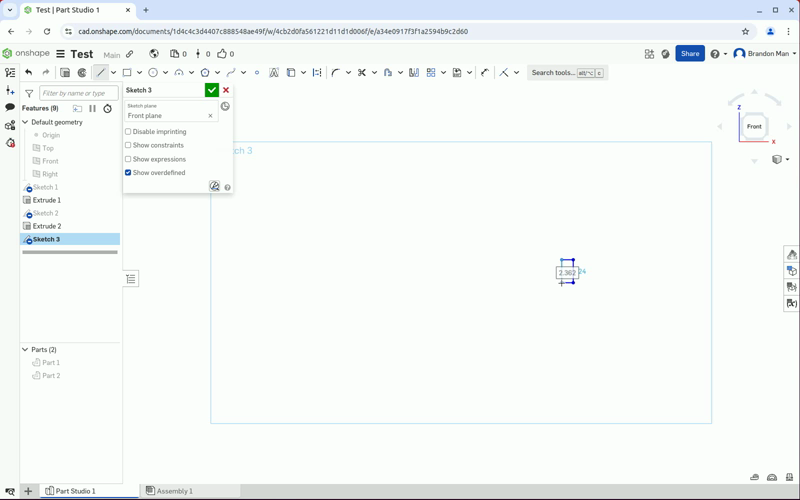
click(561, 282)
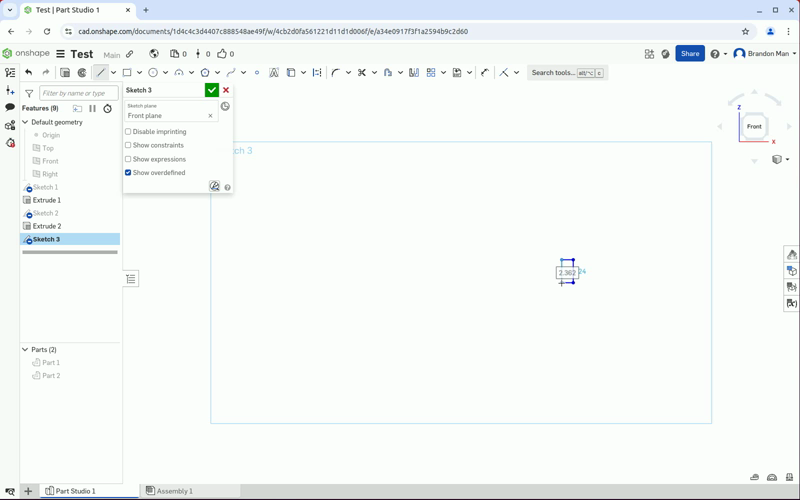
key(esc)
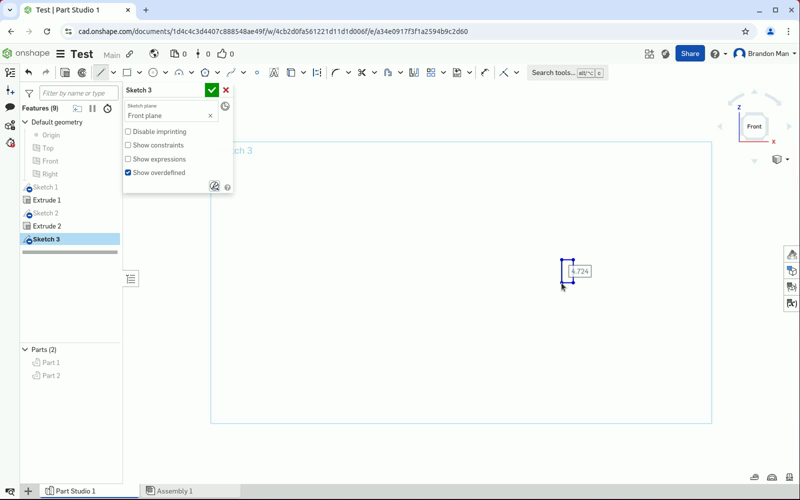
mouse_move(572, 263)
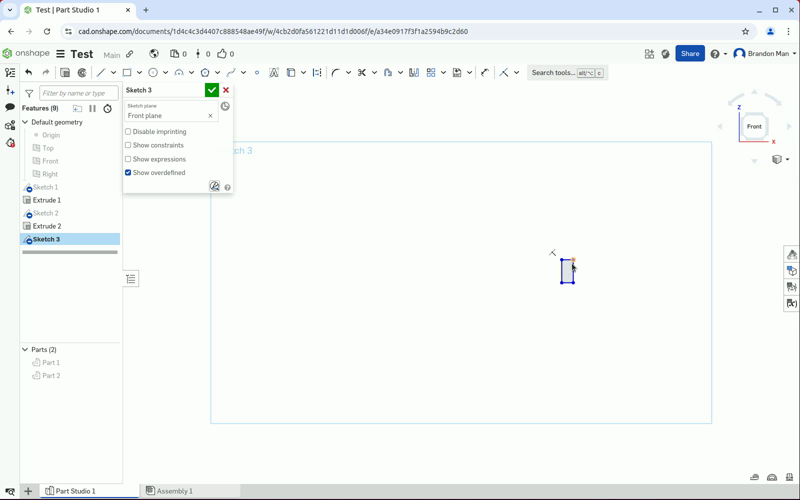
scroll(6)
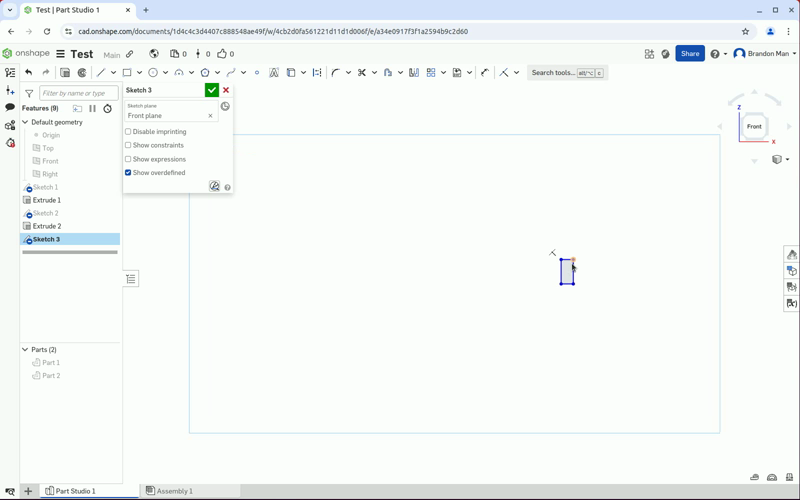
scroll(6)
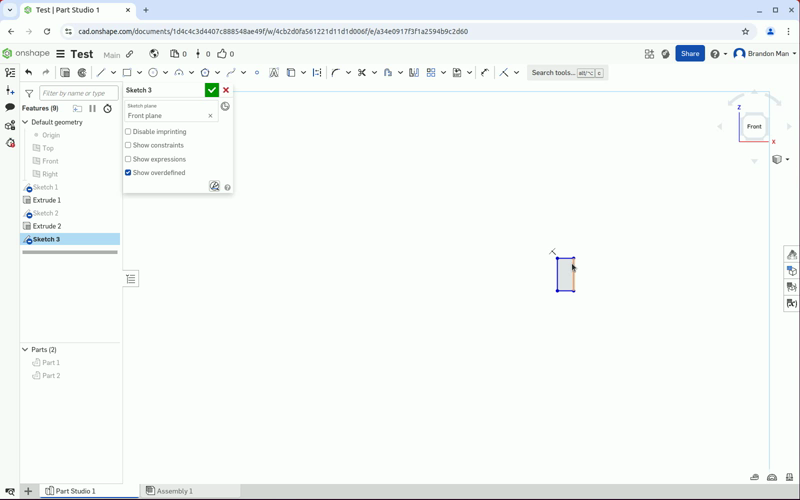
scroll(6)
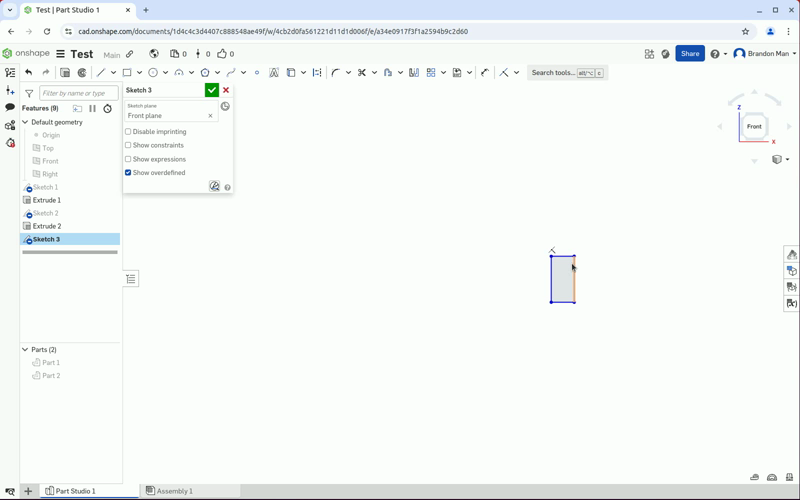
scroll(6)
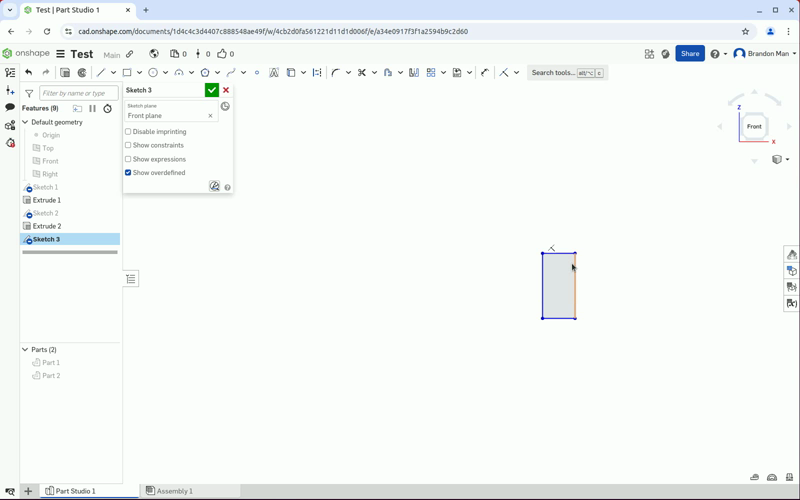
scroll(6)
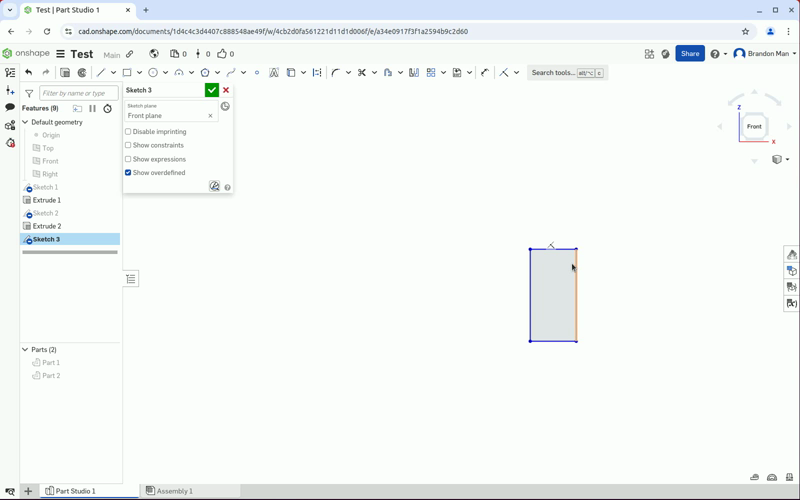
scroll(6)
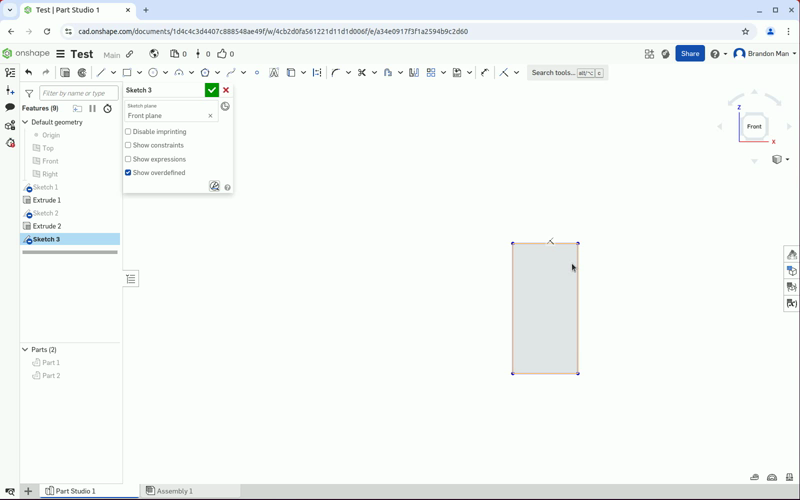
scroll(6)
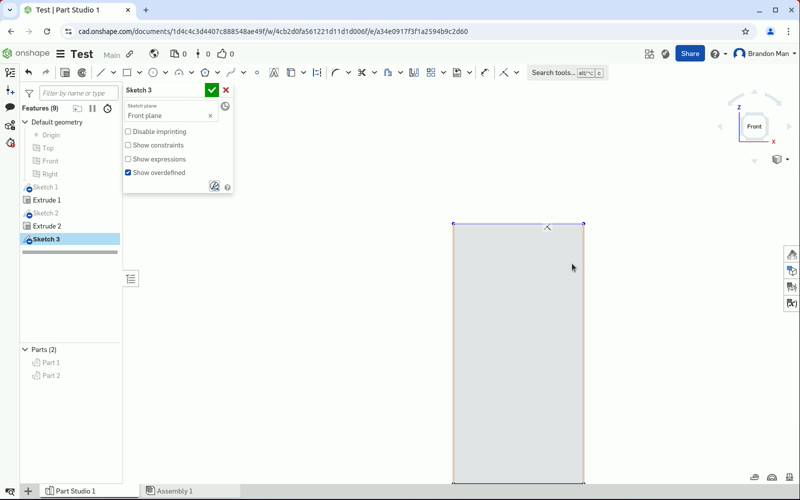
click(572, 263)
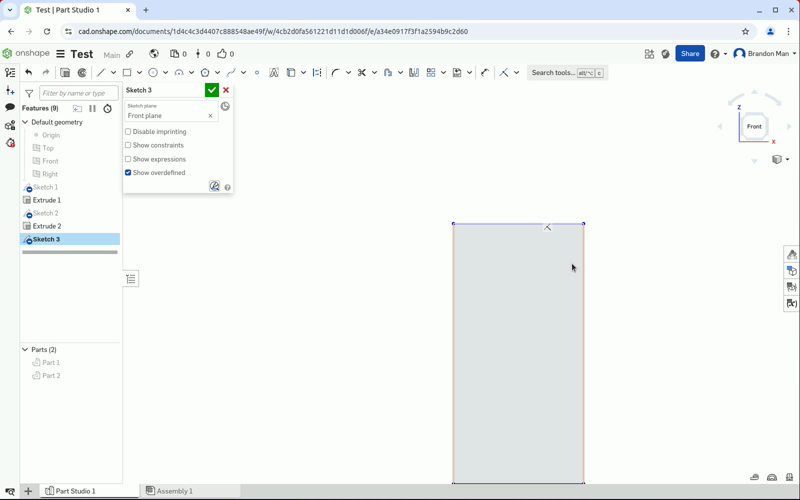
scroll(-6)
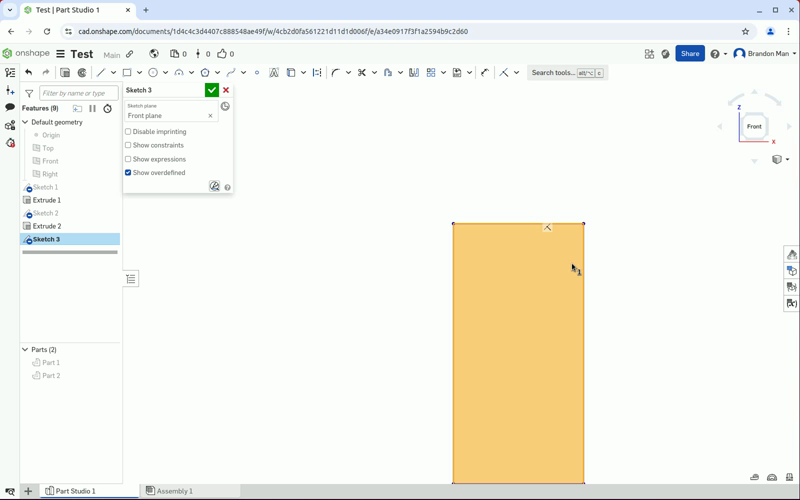
scroll(-6)
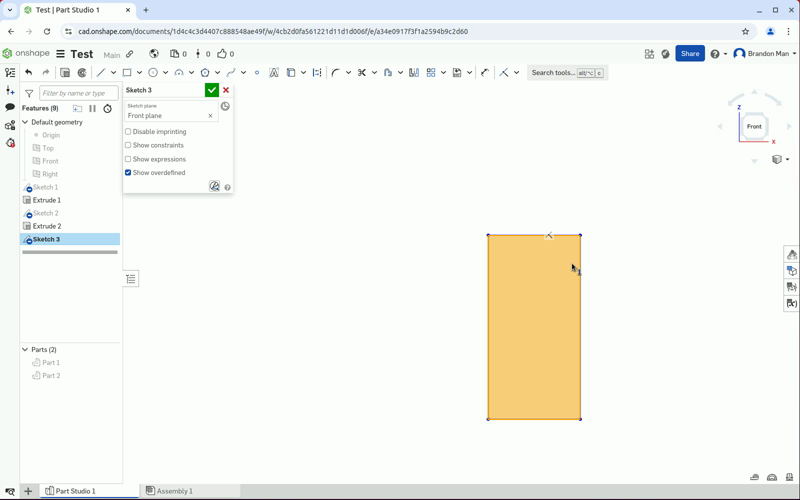
scroll(-6)
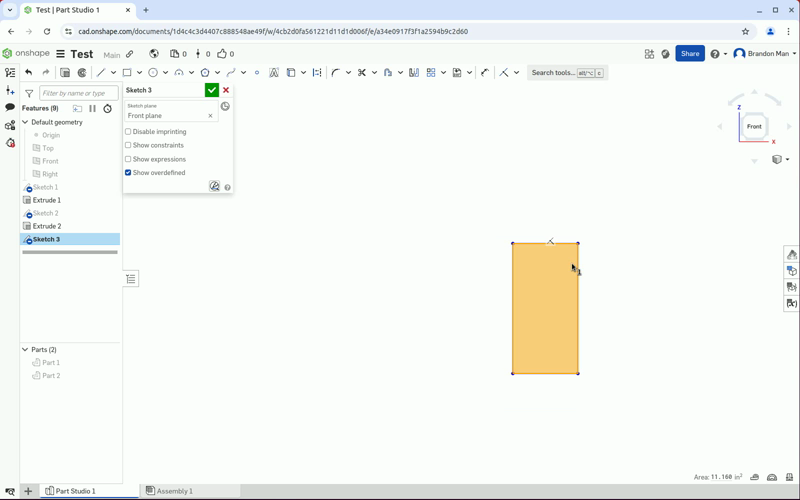
scroll(-6)
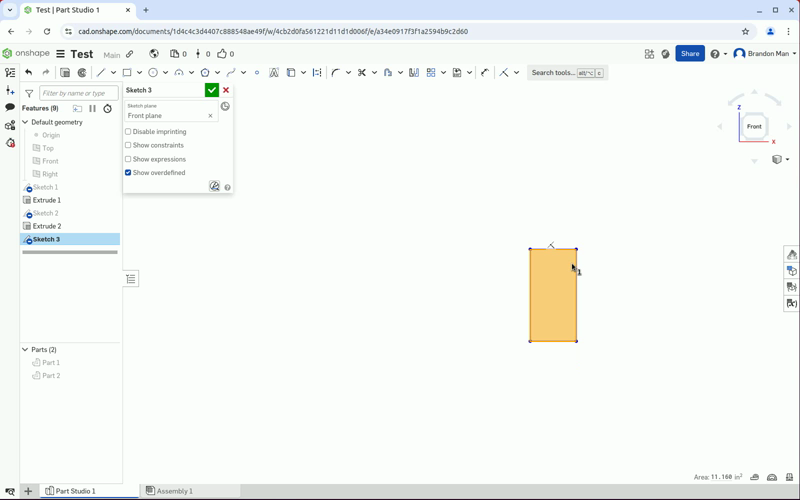
scroll(-6)
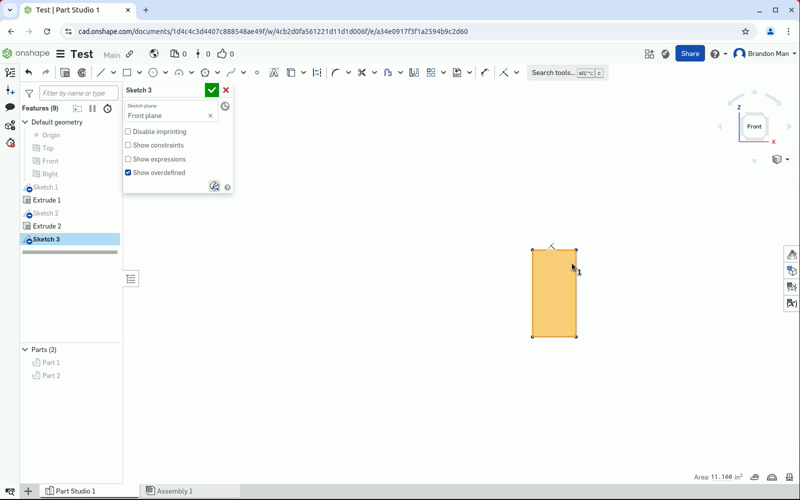
scroll(-6)
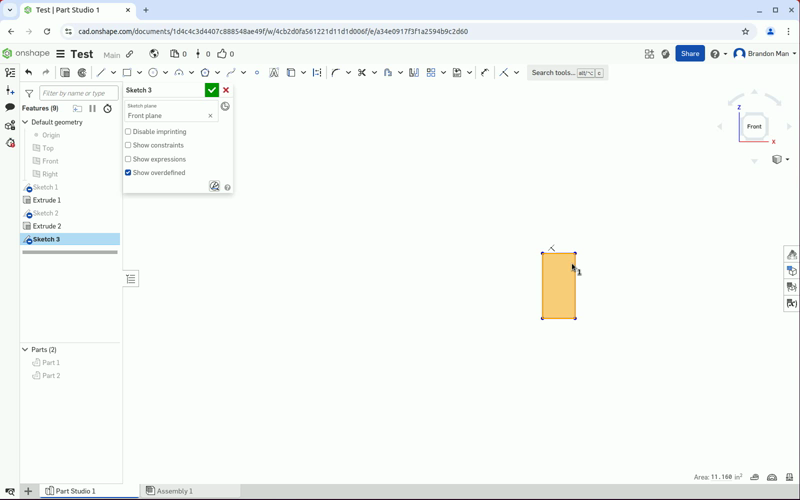
scroll(-6)
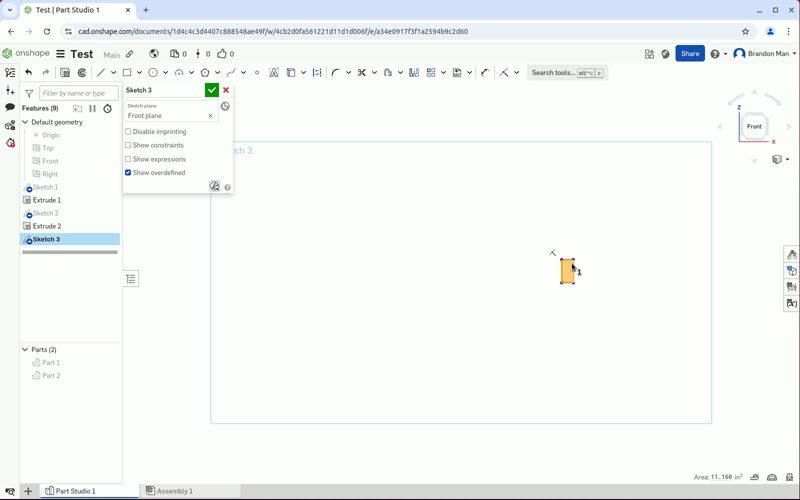
mouse_move(73, 352)
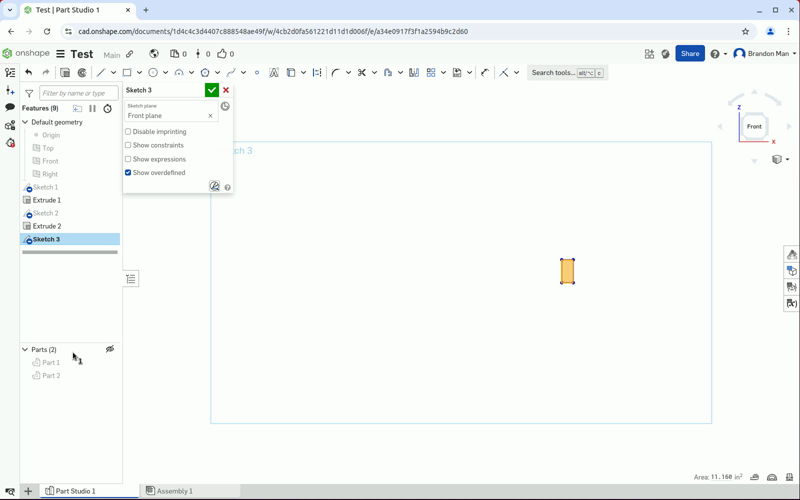
key(shift+y)
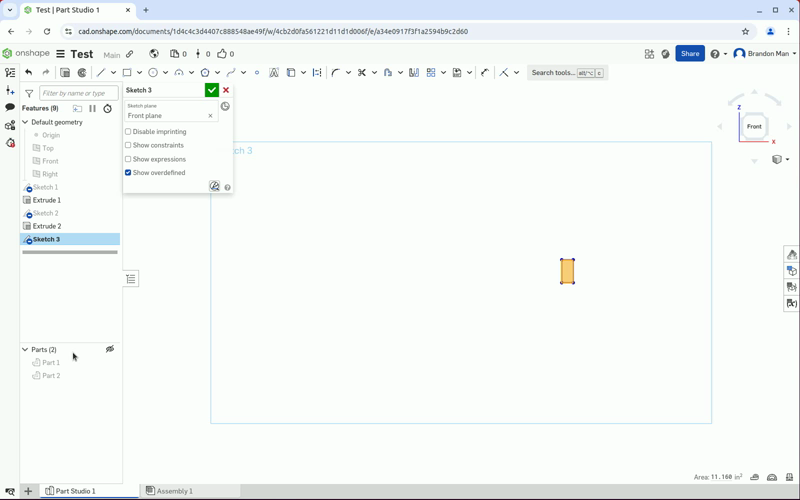
key(shift+e)
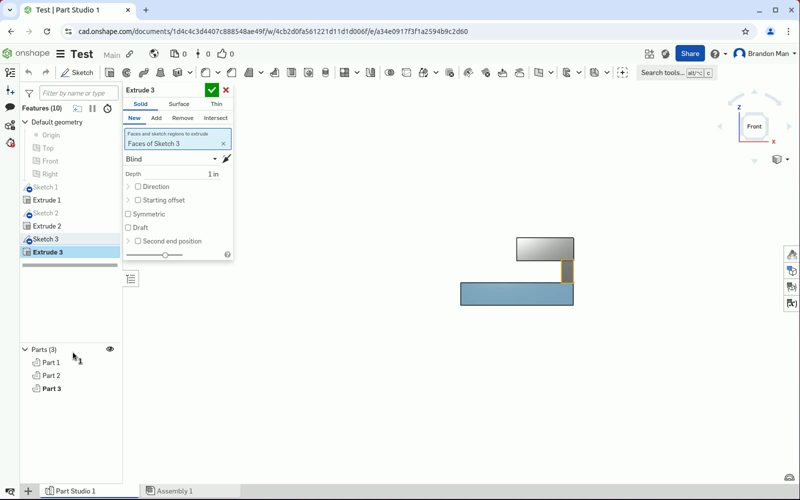
mouse_move(143, 106)
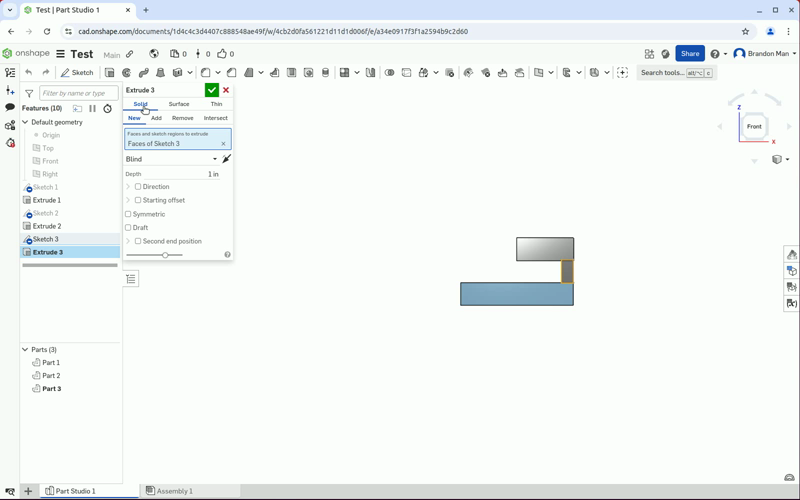
click(143, 106)
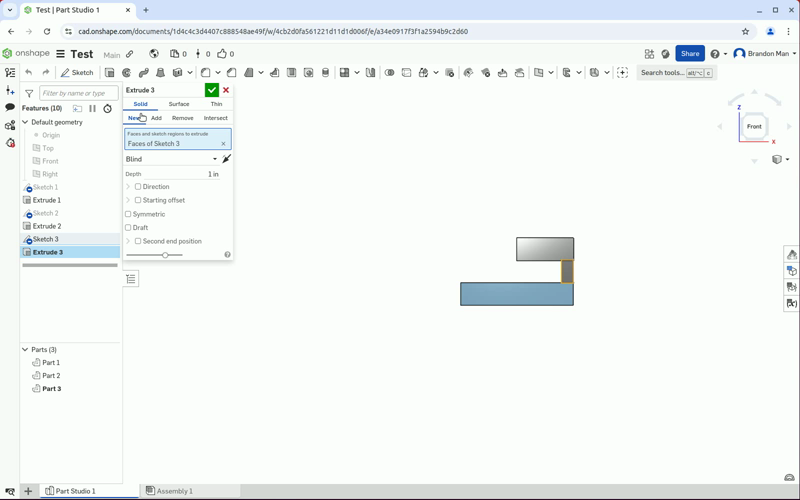
mouse_move(137, 120)
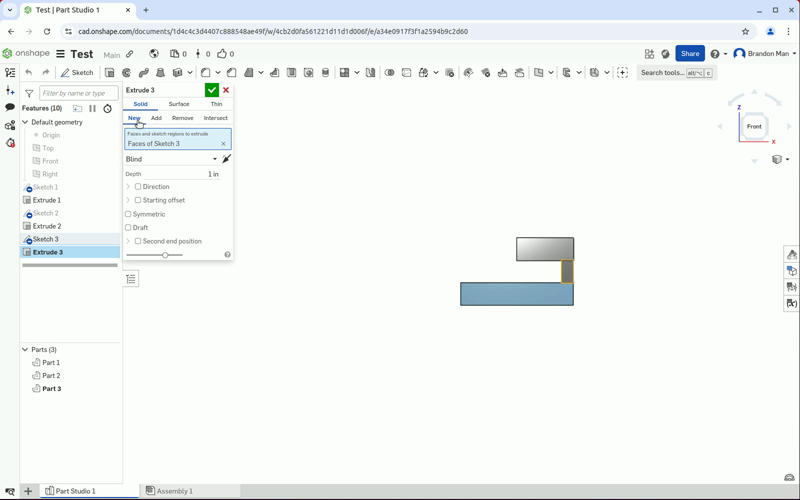
click(137, 120)
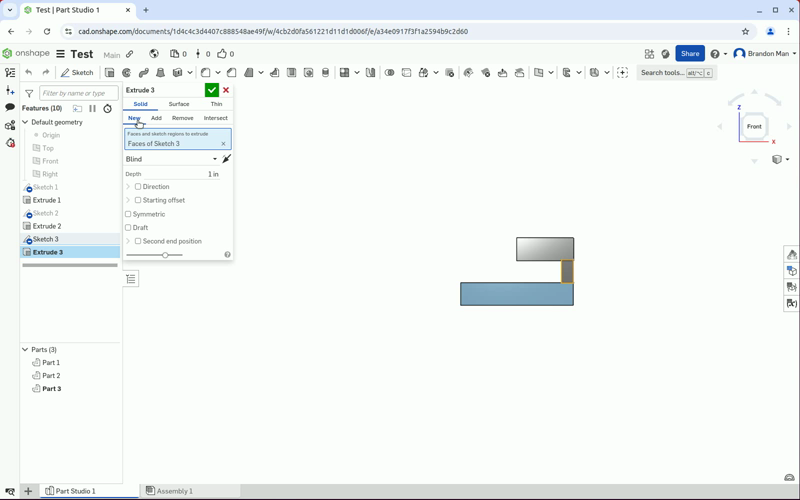
key(tab, 4)
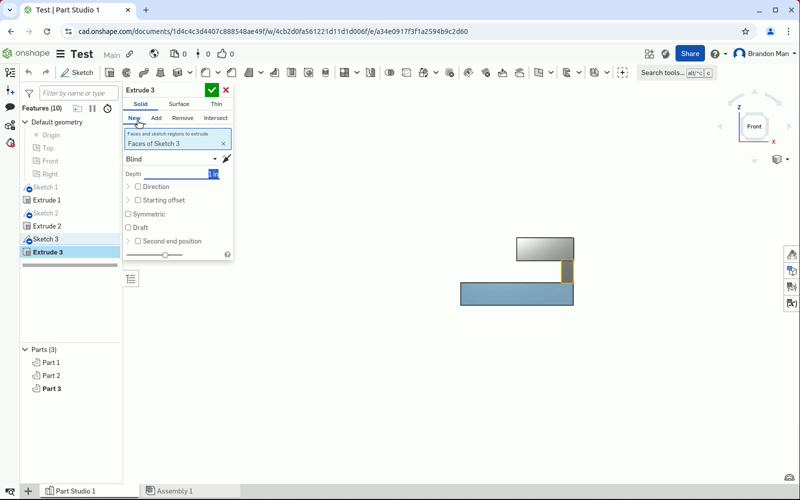
text(2.407)
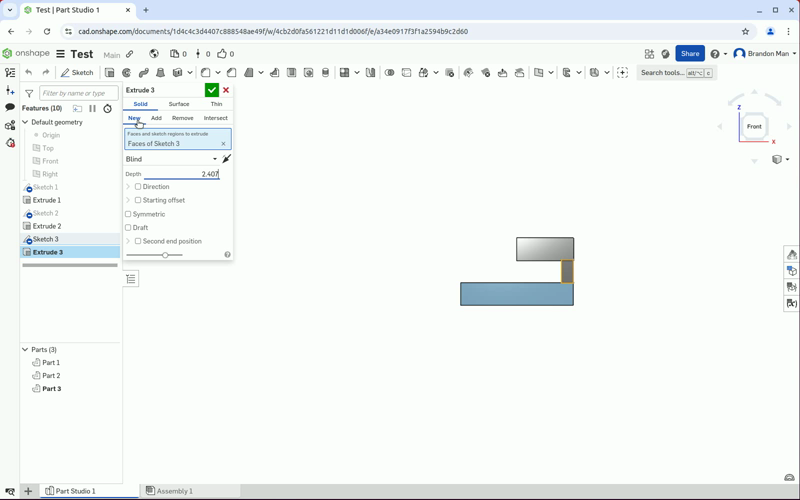
key(enter)
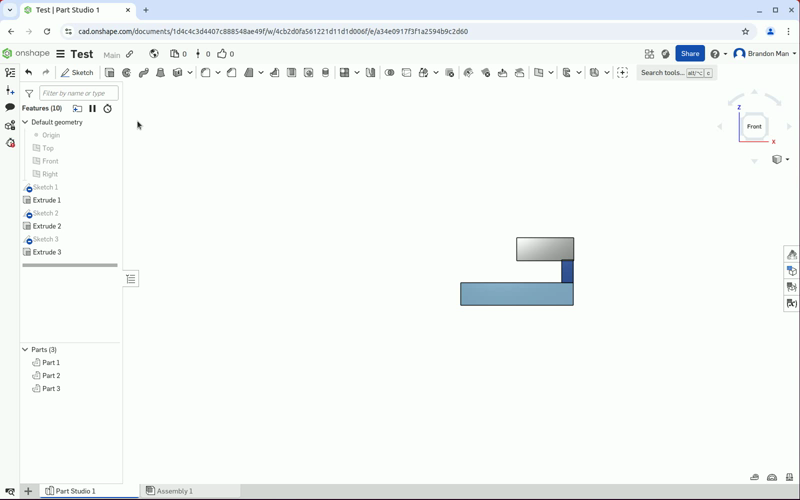
key(shift+h)
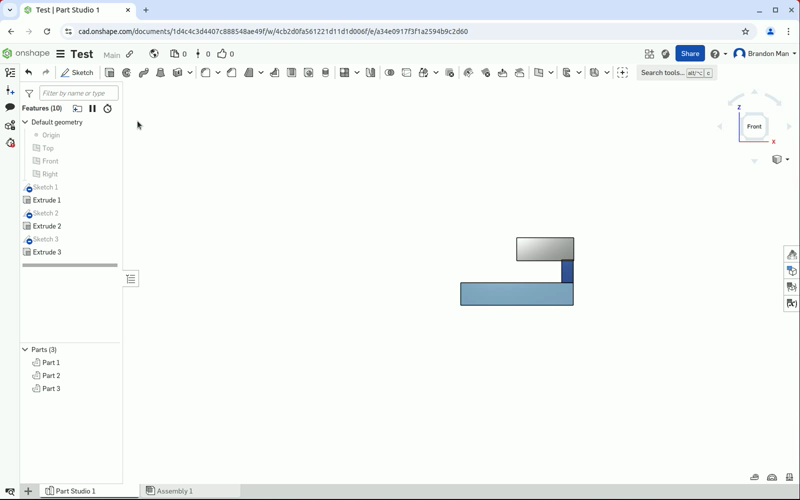
key(shift+h)
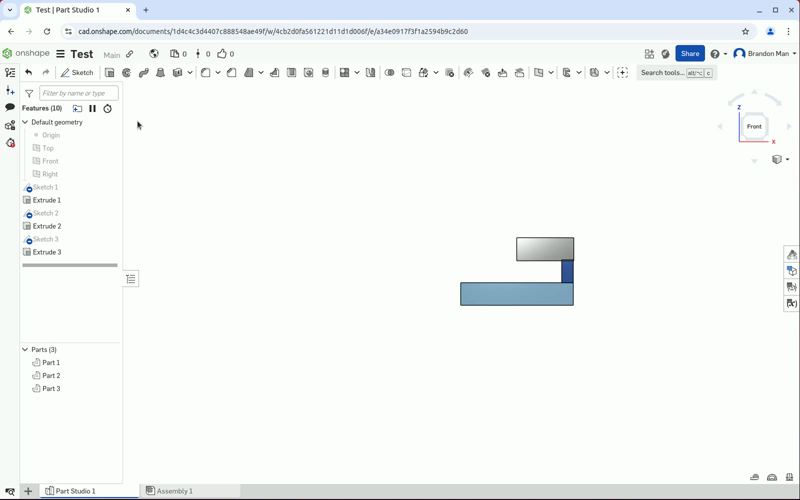
key(shift+7)
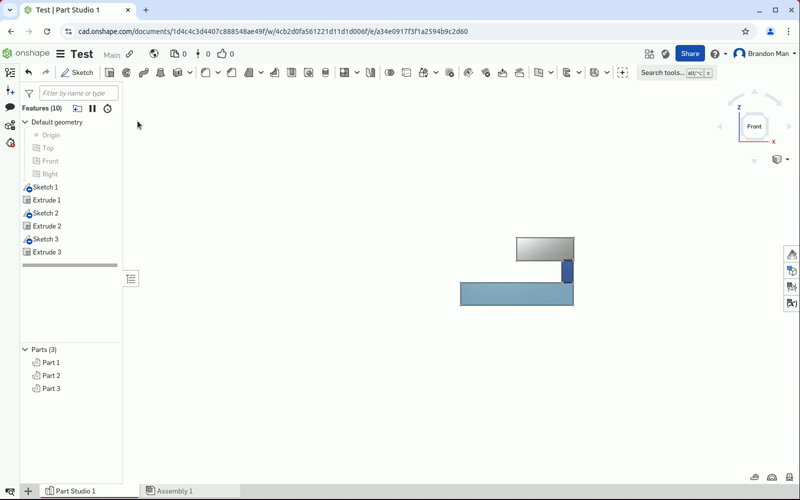
key(left, 2)
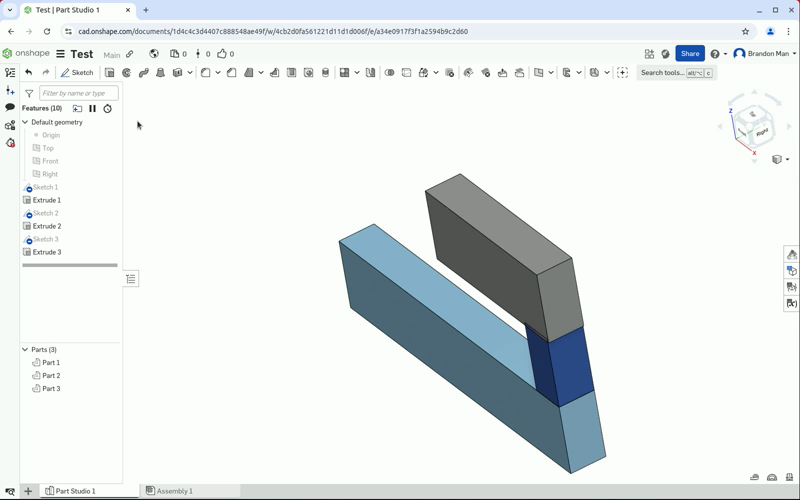
key(down, 2)
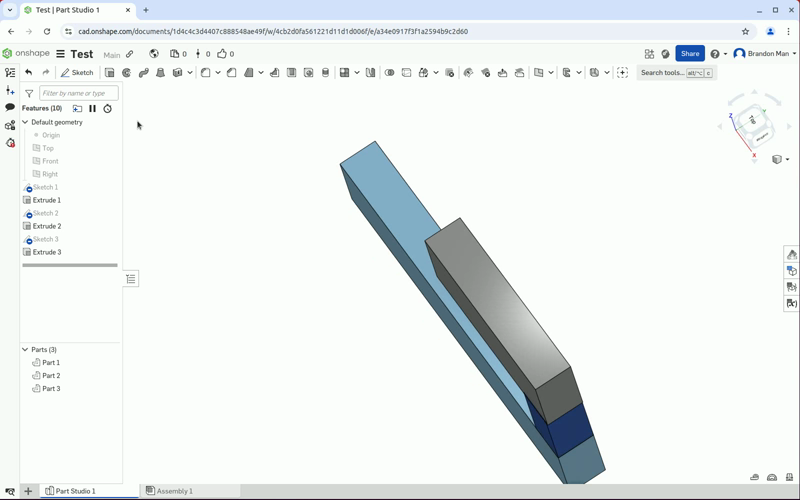
key(up, 2)
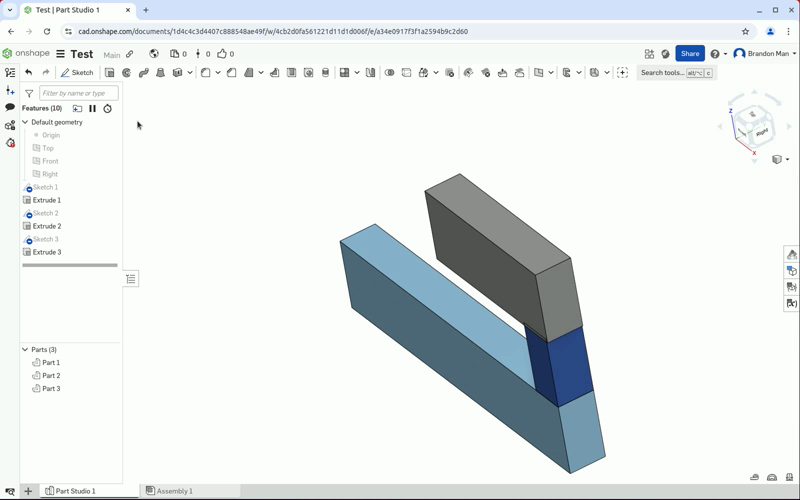
key(right, 2)
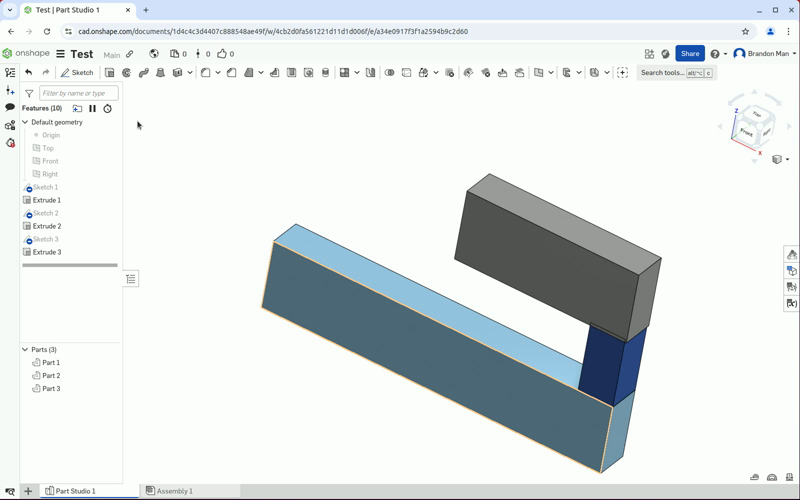
mouse_move(73, 189)
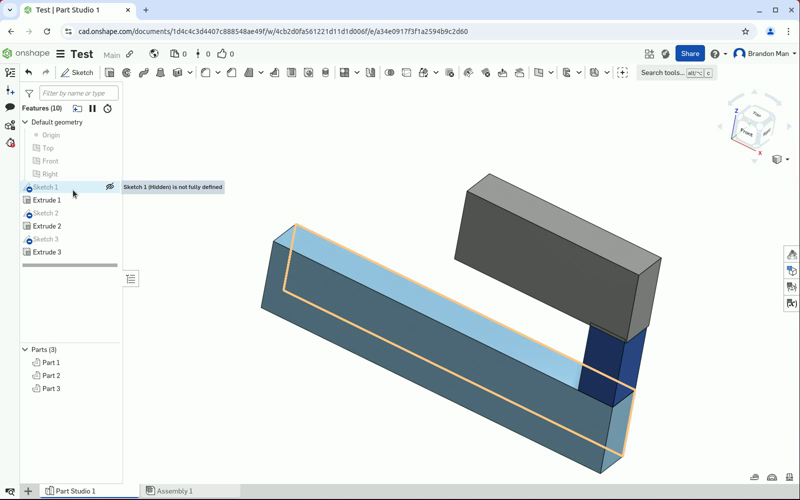
click(73, 189)